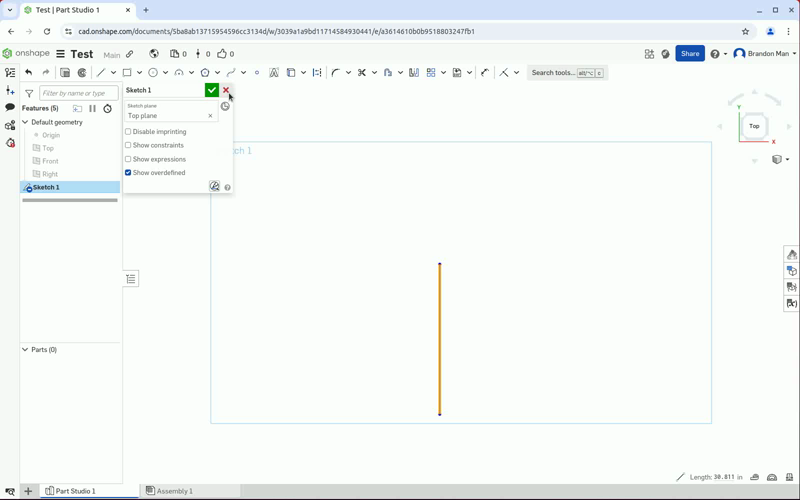
key(shift+h)
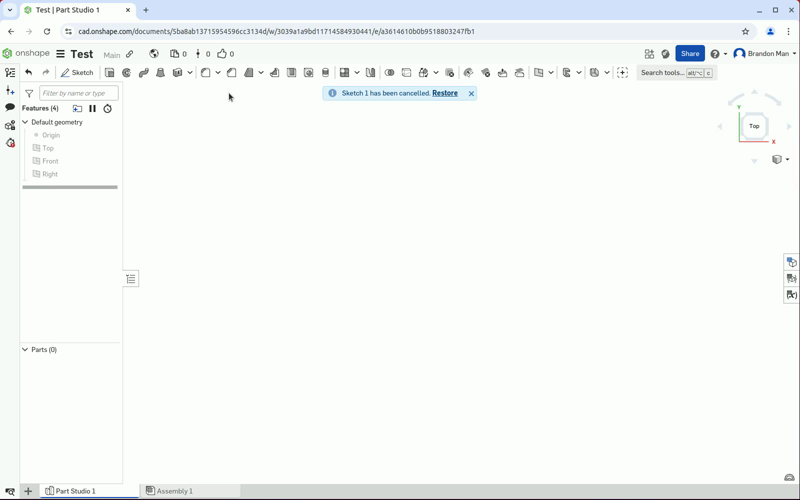
mouse_move(73, 352)
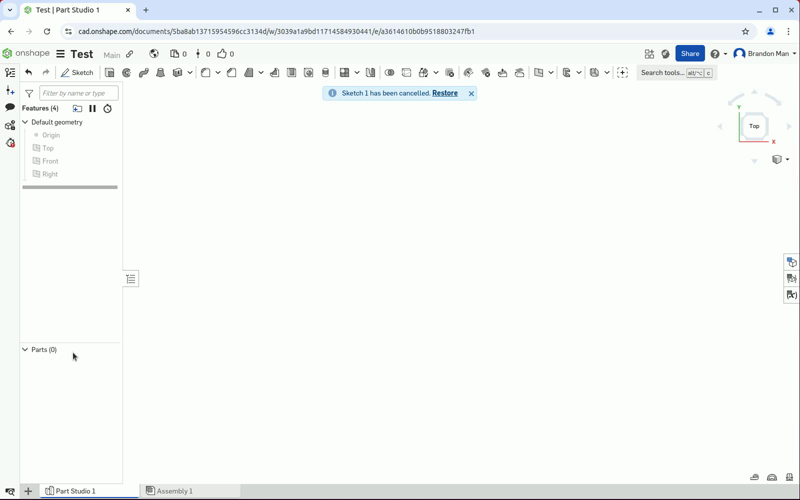
key(y)
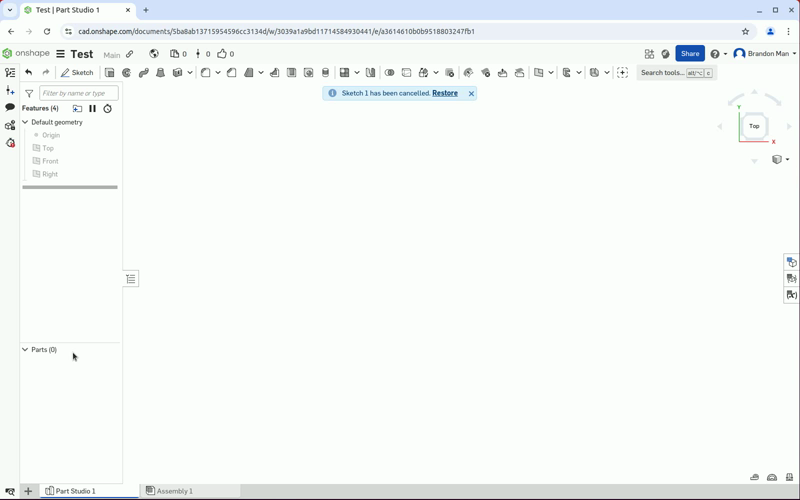
key(shift+p)
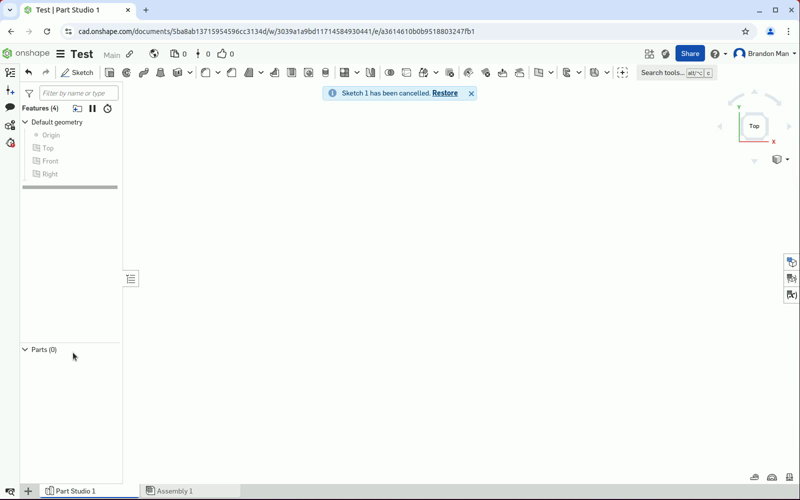
key(space)
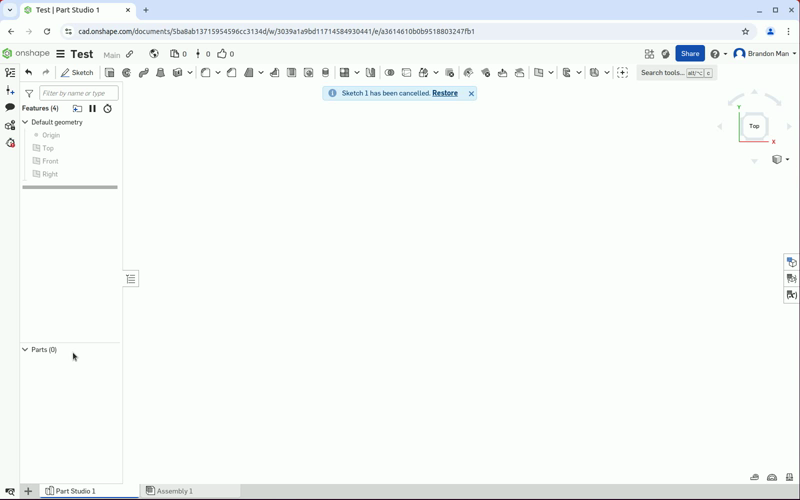
key_down(shift)
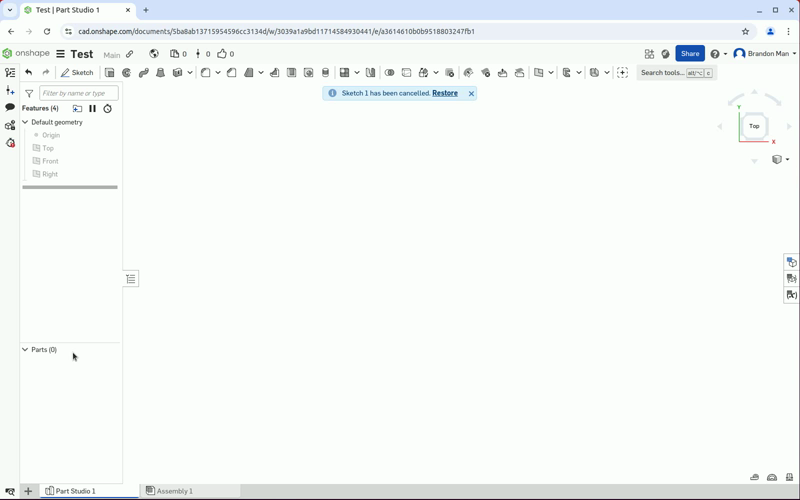
key(up)
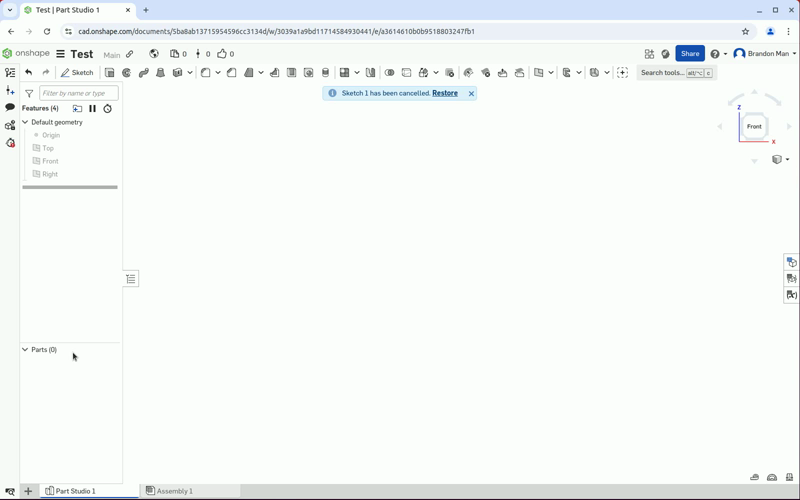
key_up(shift)
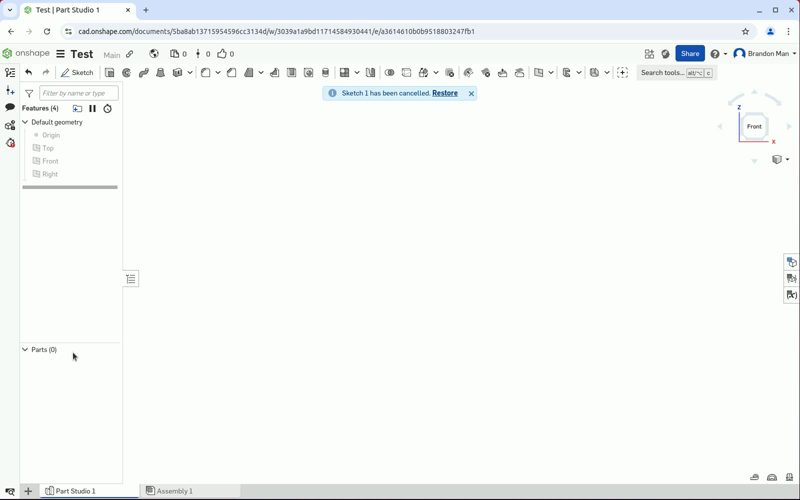
mouse_move(73, 352)
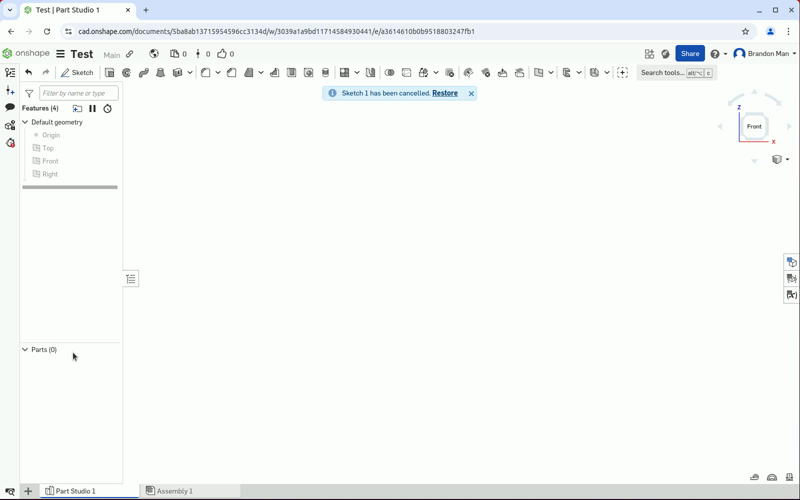
key(shift+y)
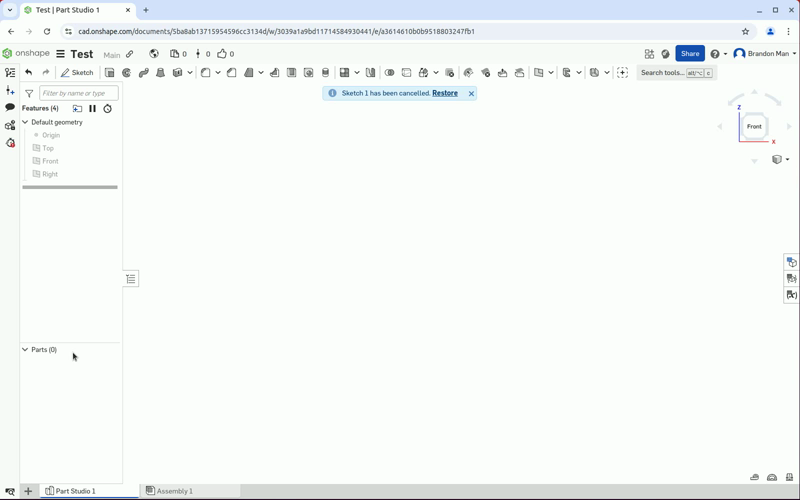
key(shift+s)
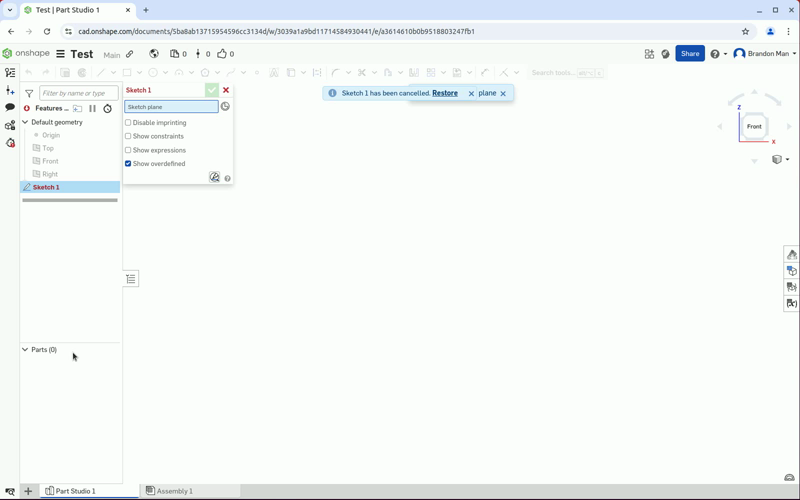
mouse_move(73, 163)
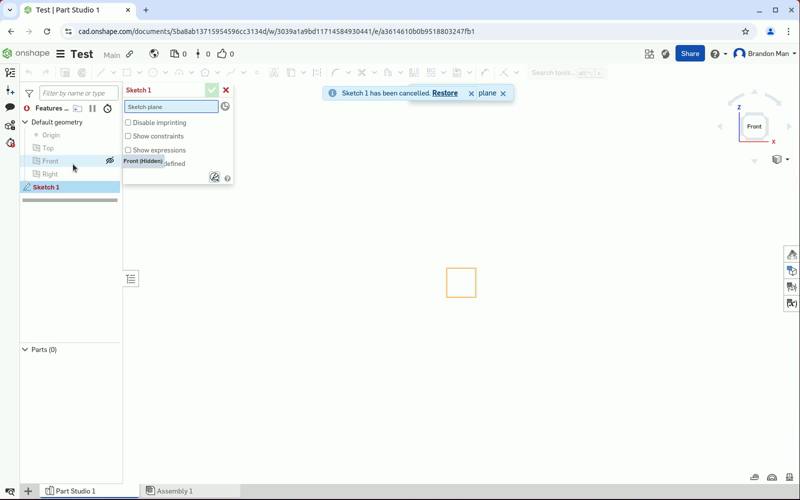
click(73, 163)
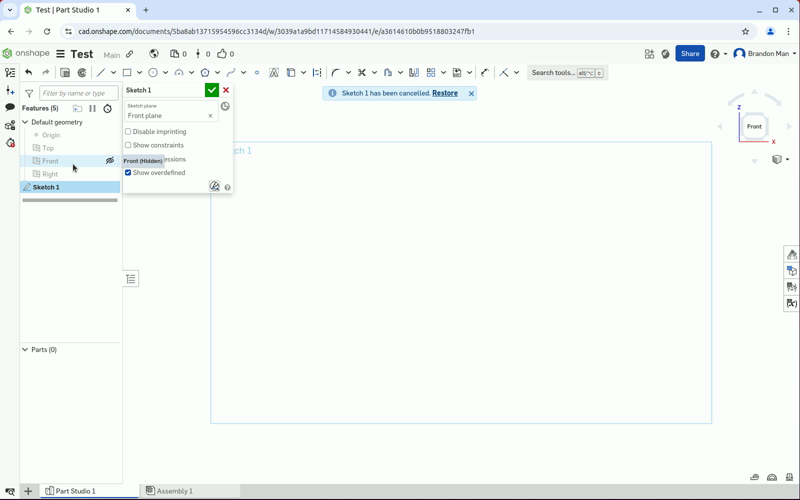
mouse_move(73, 352)
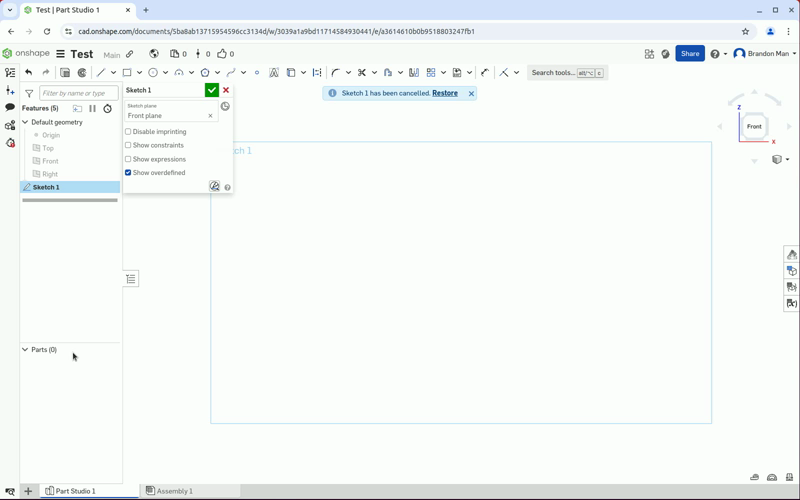
key(y)
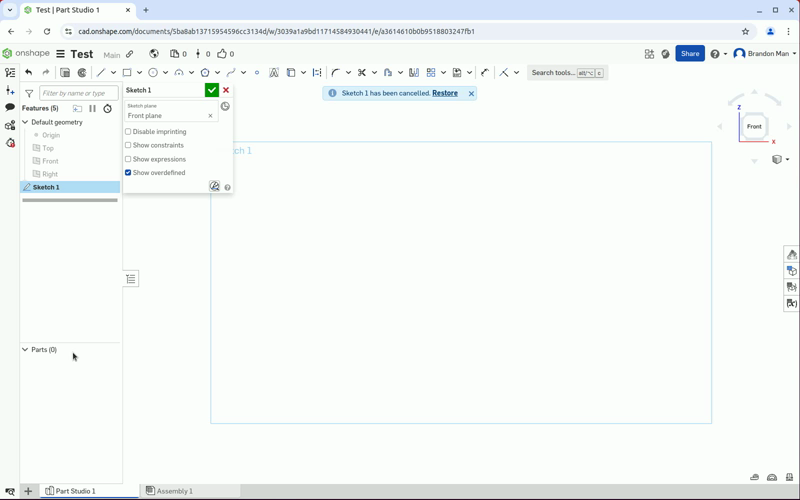
key(l)
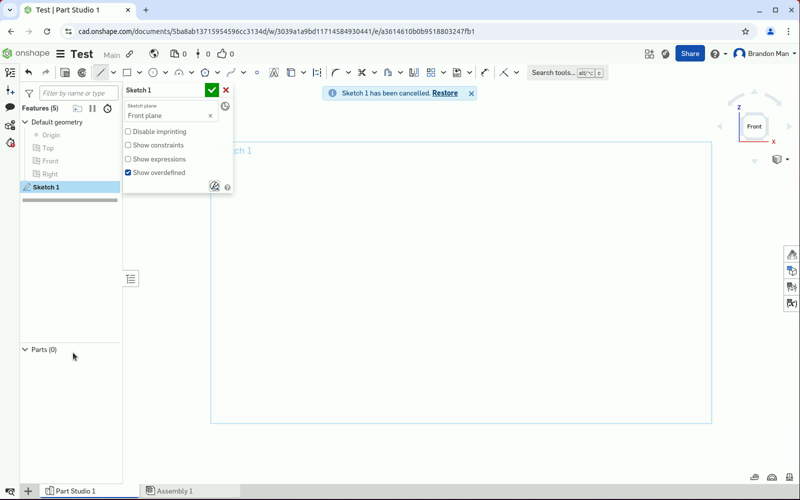
key_down(shift)
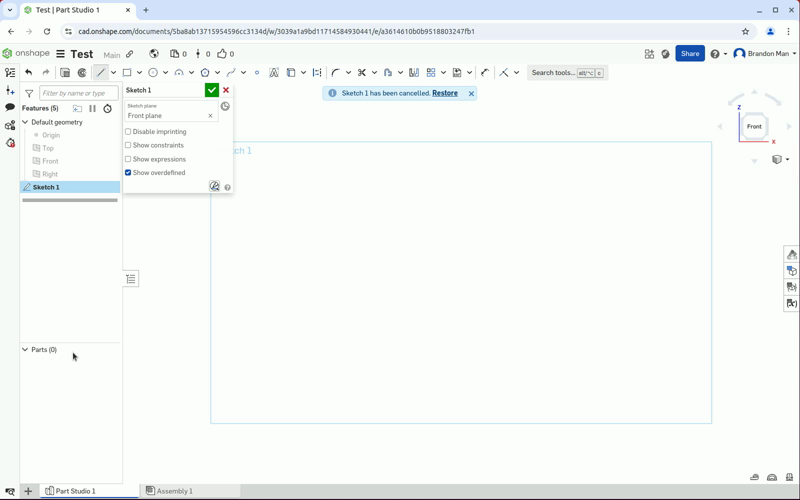
mouse_move(348, 324)
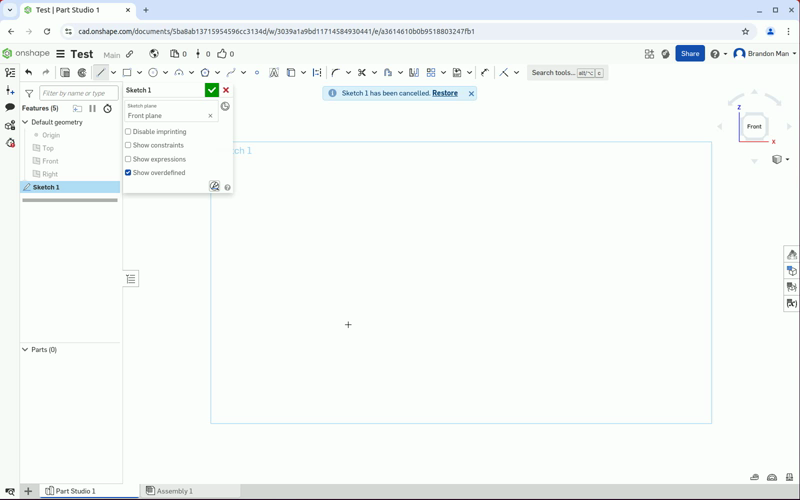
click(348, 324)
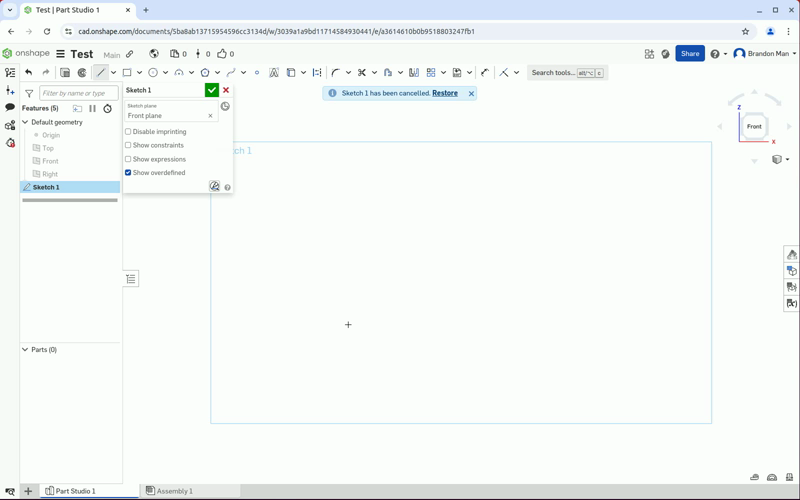
key_up(shift)
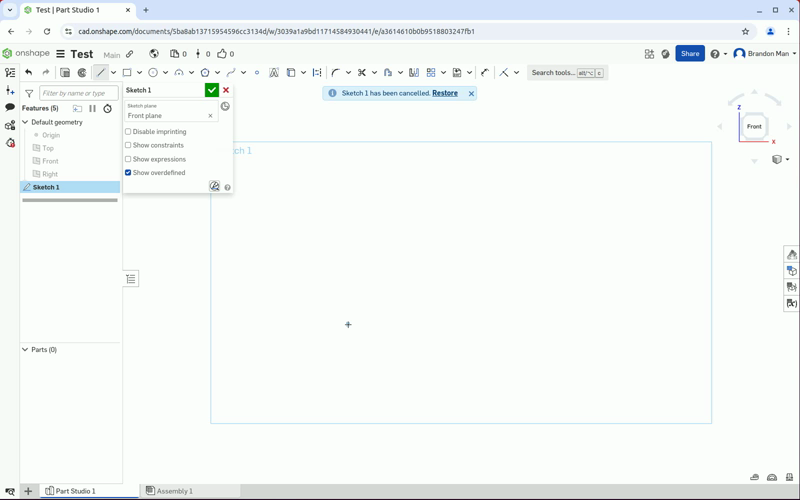
key_down(shift)
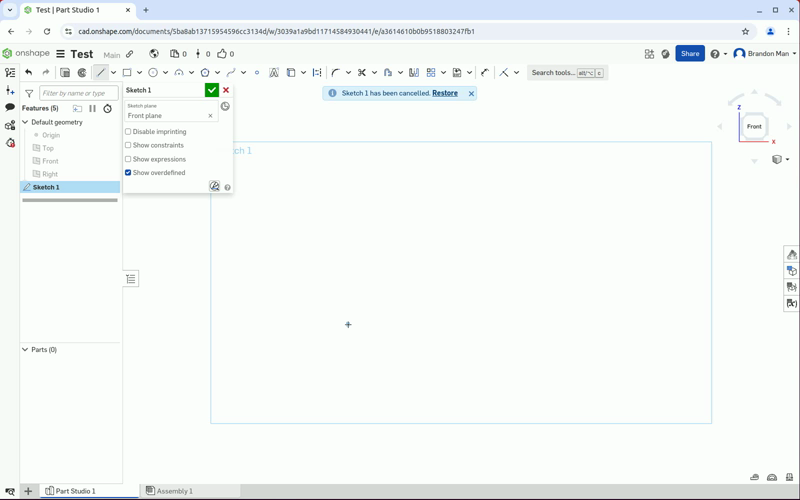
mouse_move(507, 324)
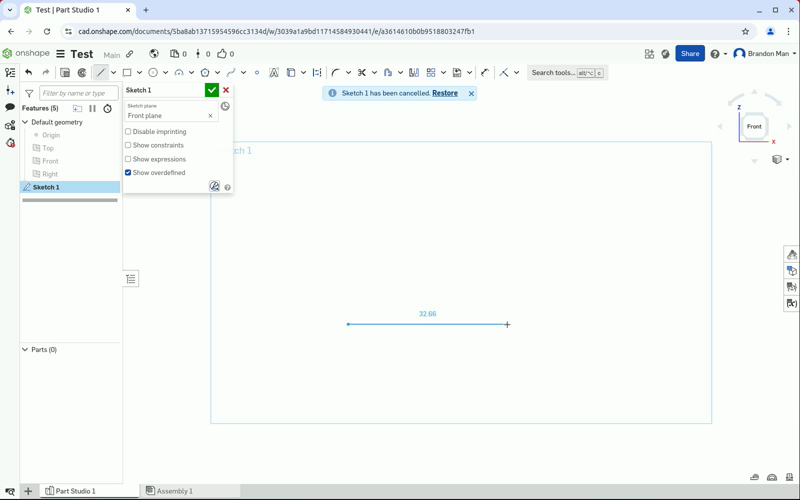
click(507, 324)
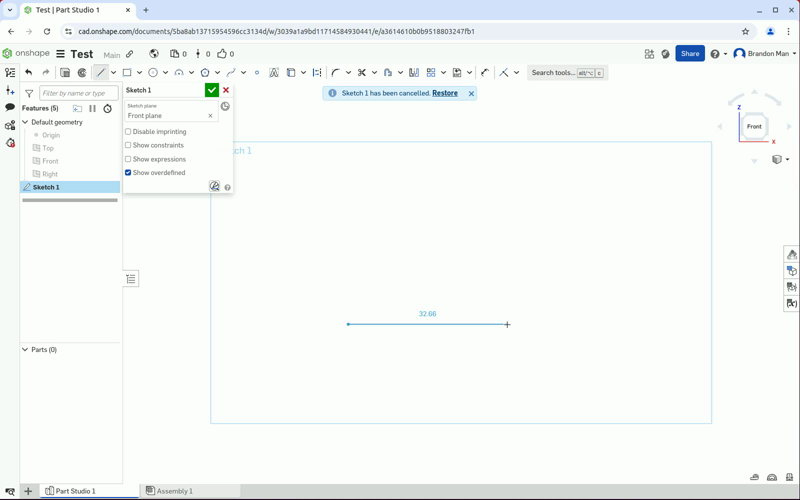
key_up(shift)
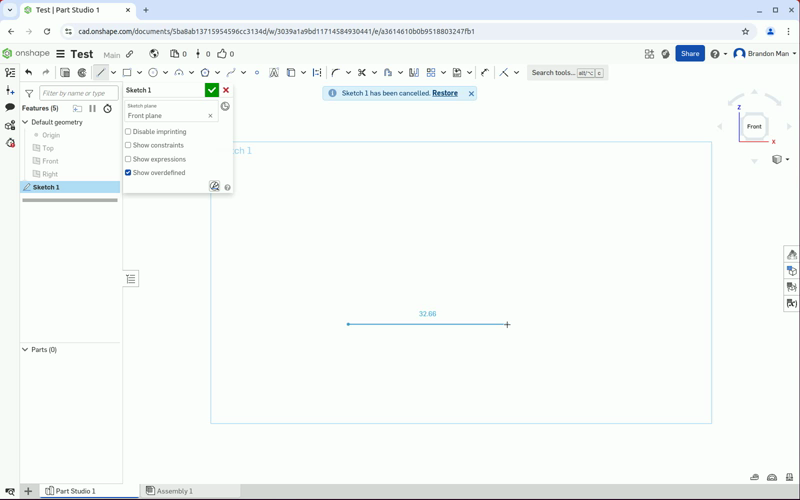
key_down(shift)
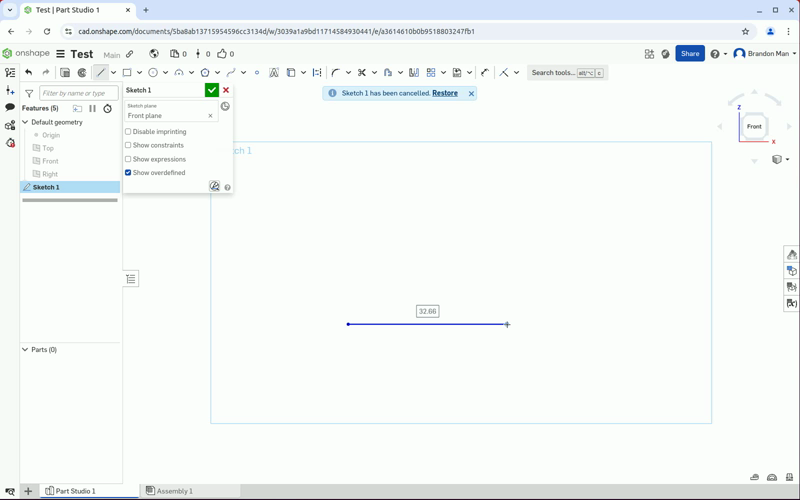
mouse_move(537, 324)
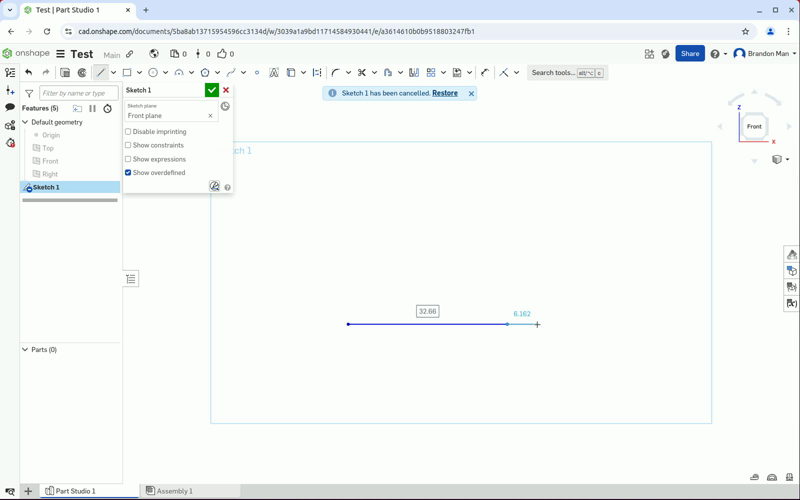
mouse_move(507, 282)
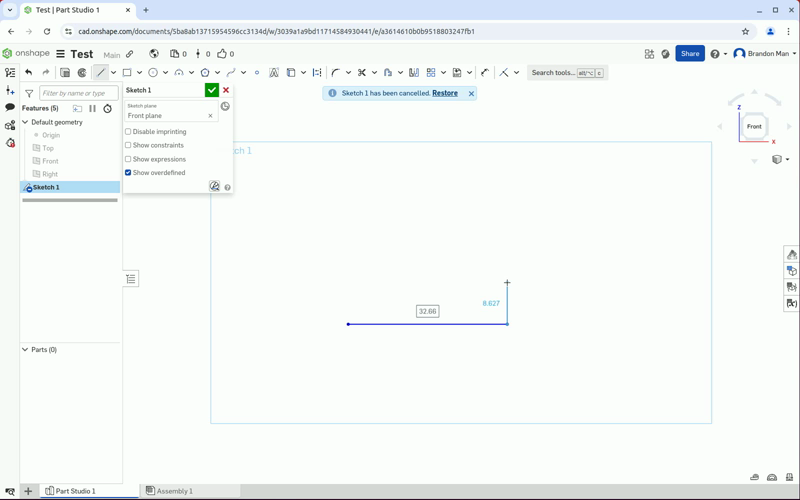
click(507, 282)
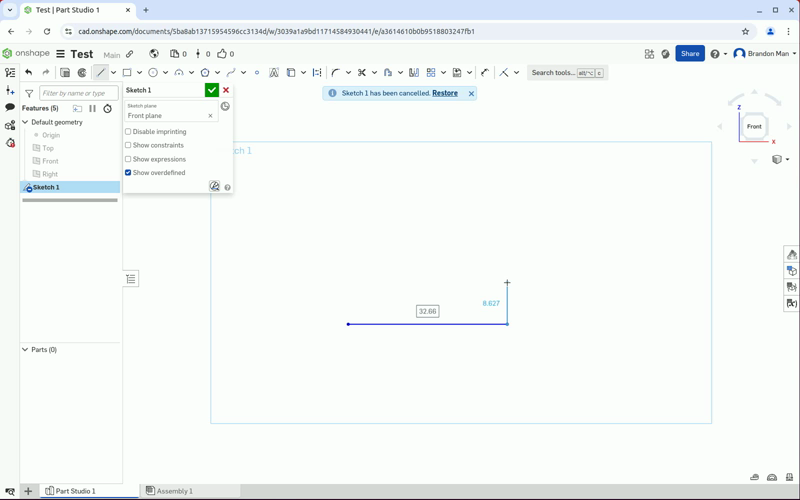
key_up(shift)
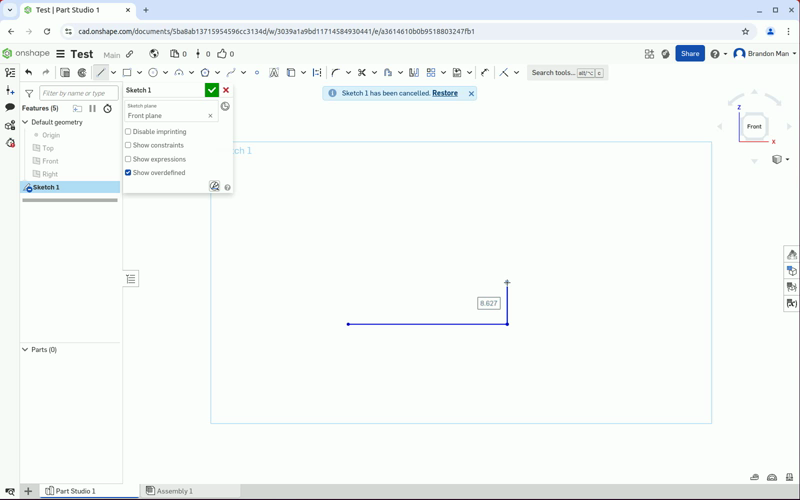
key_down(shift)
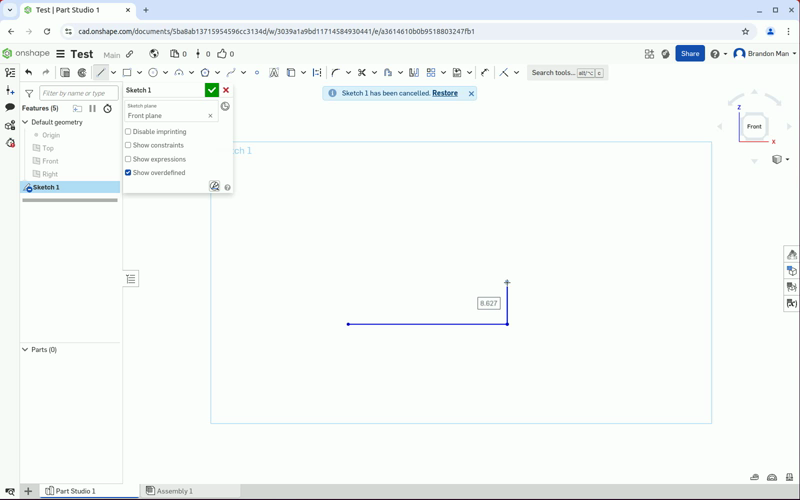
mouse_move(537, 282)
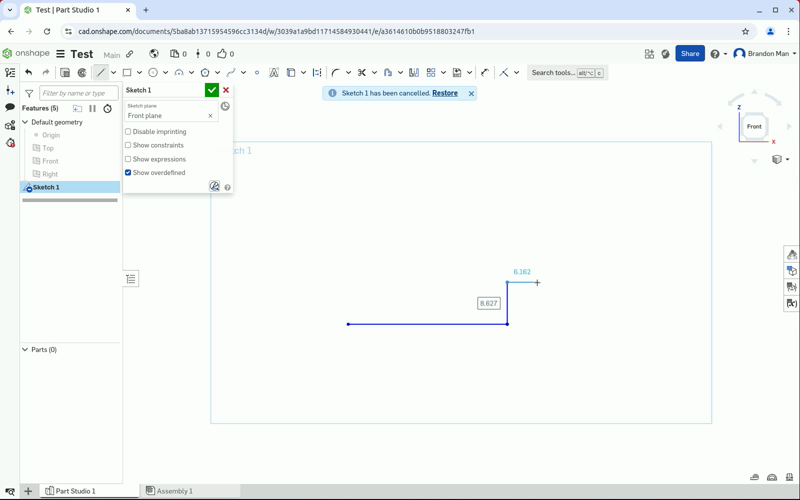
mouse_move(507, 241)
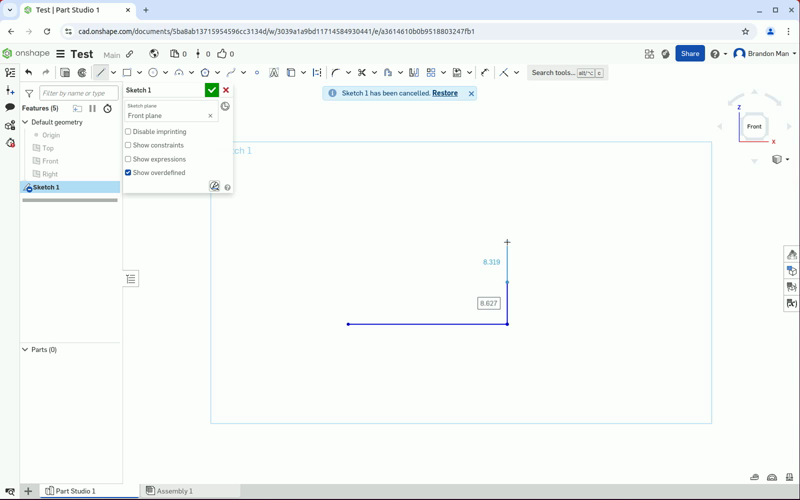
click(507, 241)
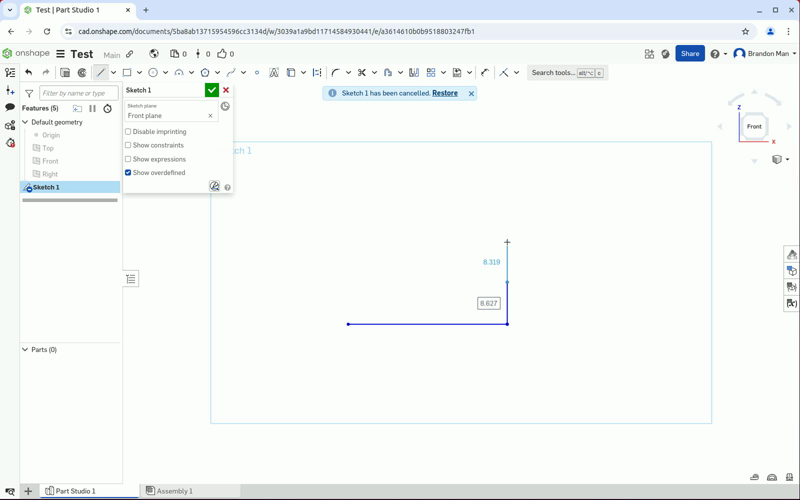
key_up(shift)
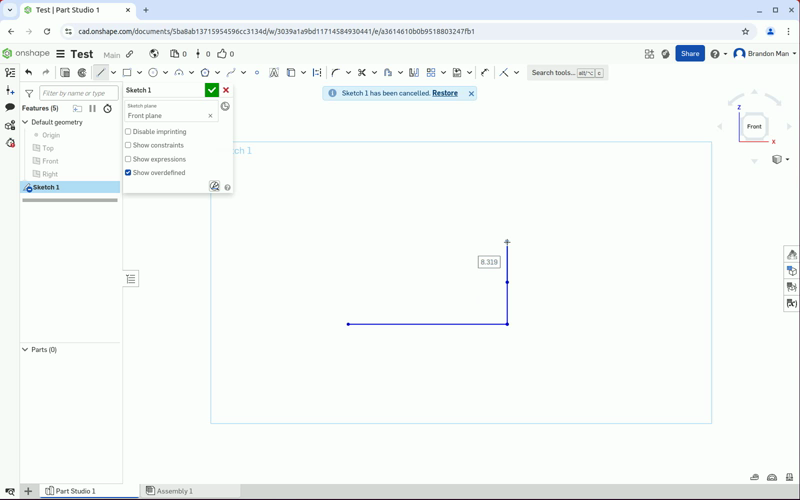
key_down(shift)
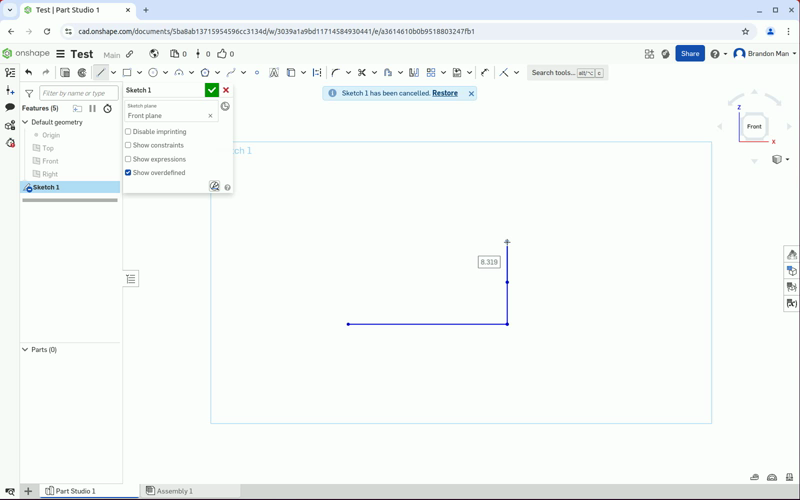
mouse_move(348, 241)
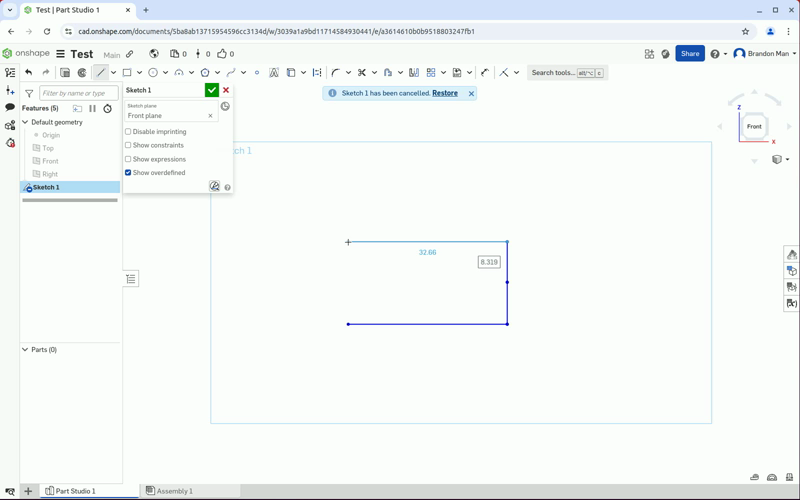
click(348, 241)
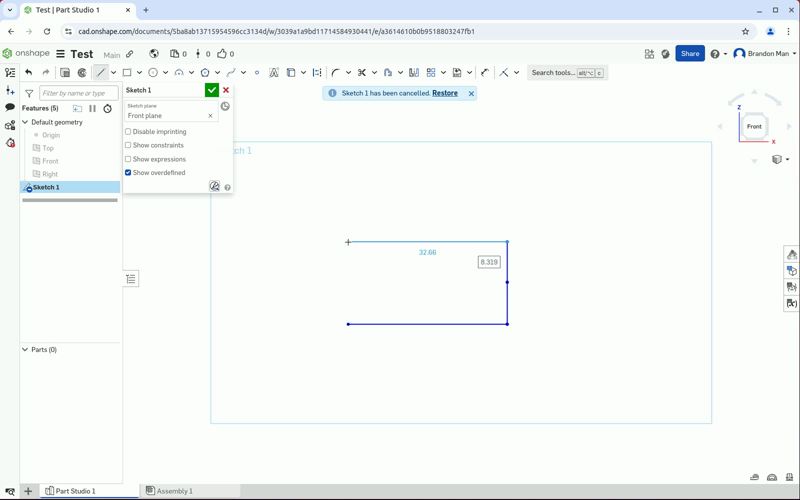
key_up(shift)
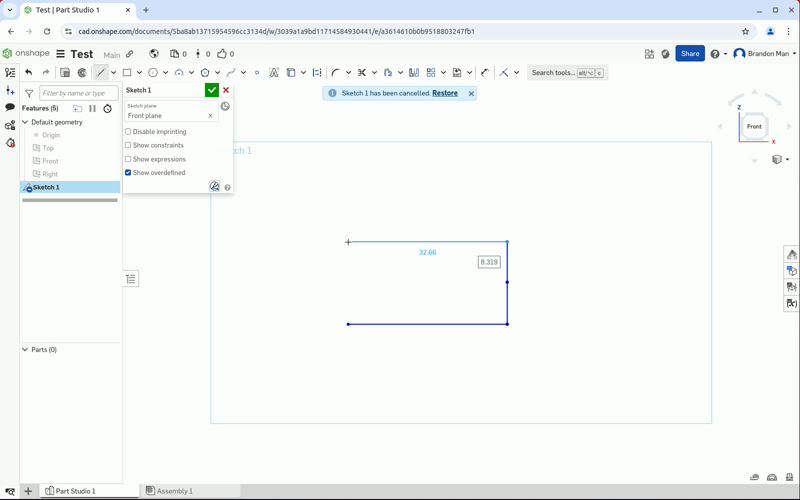
key_down(shift)
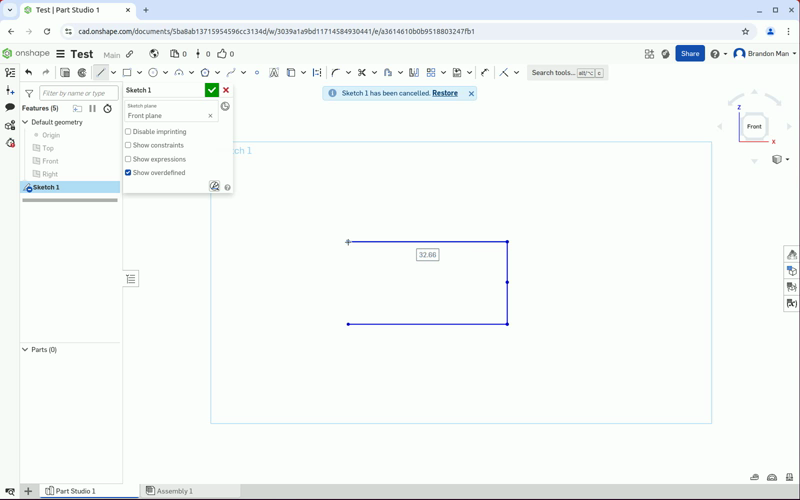
mouse_move(348, 324)
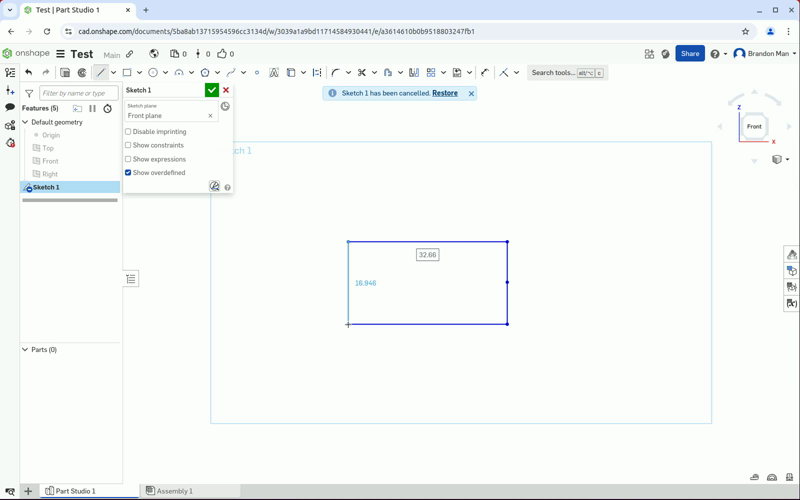
key_up(shift)
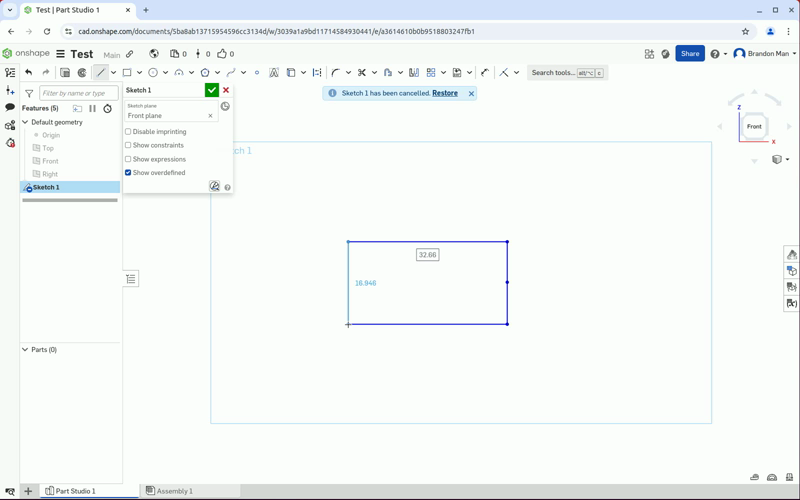
click(348, 324)
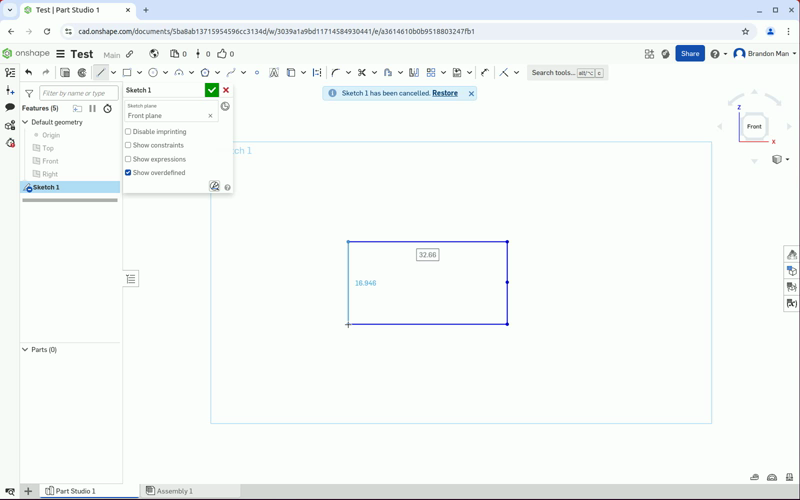
key(esc)
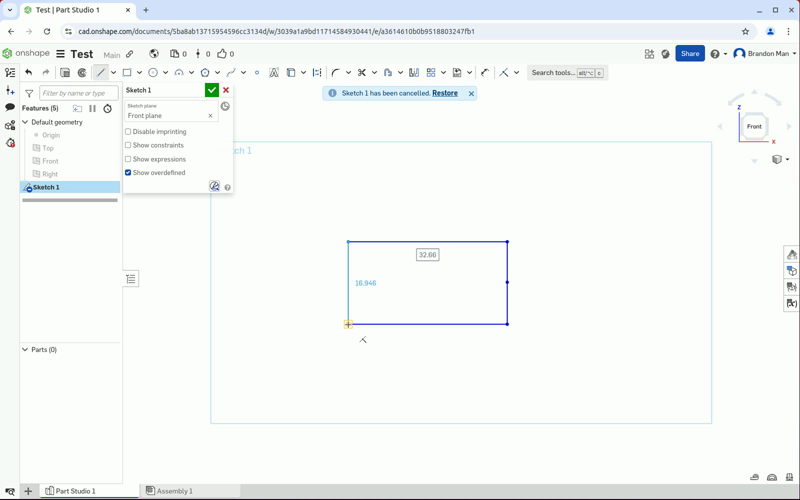
key(c)
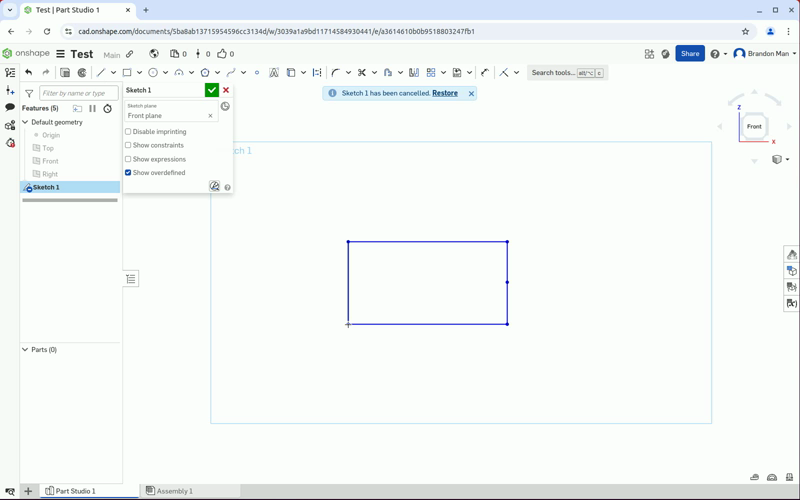
key_down(shift)
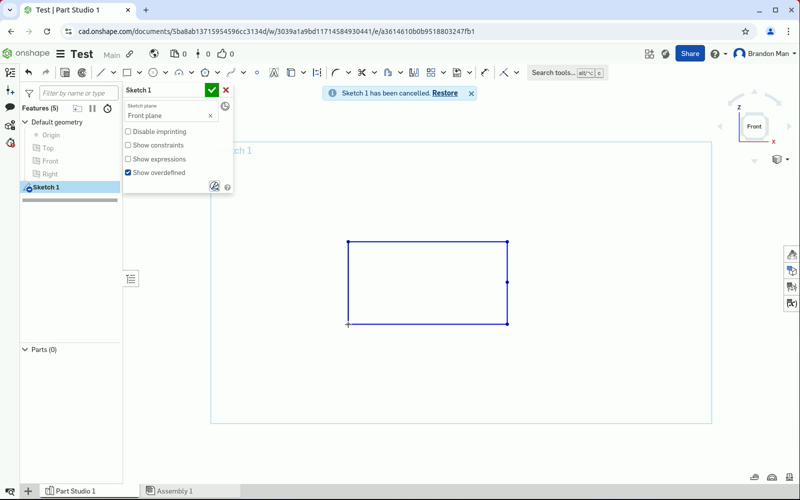
mouse_move(374, 282)
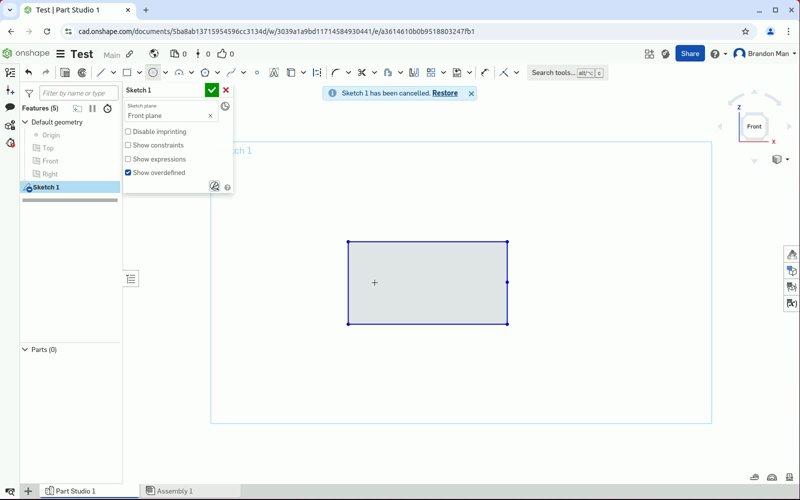
click(374, 282)
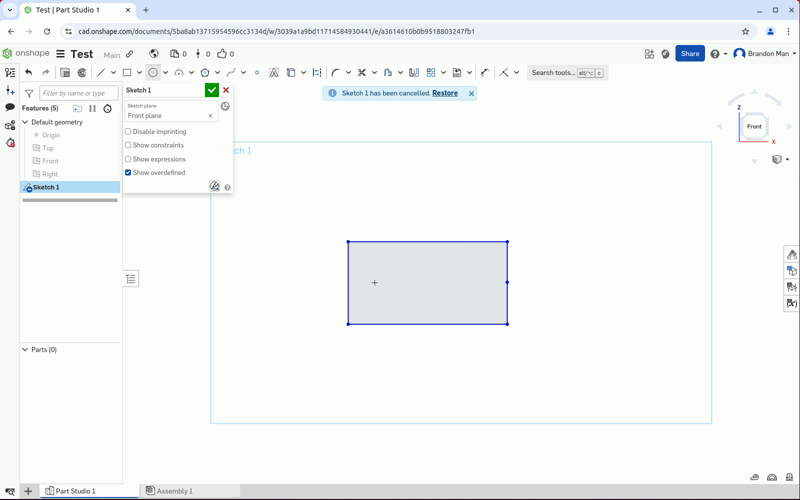
key_up(shift)
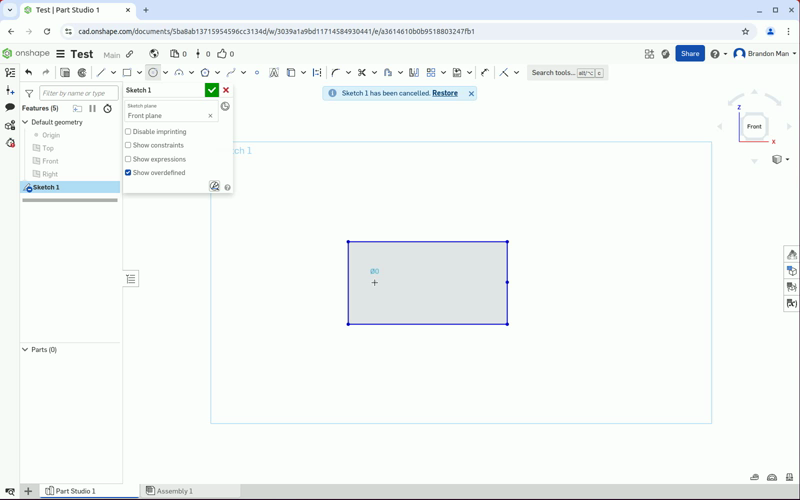
mouse_move(388, 282)
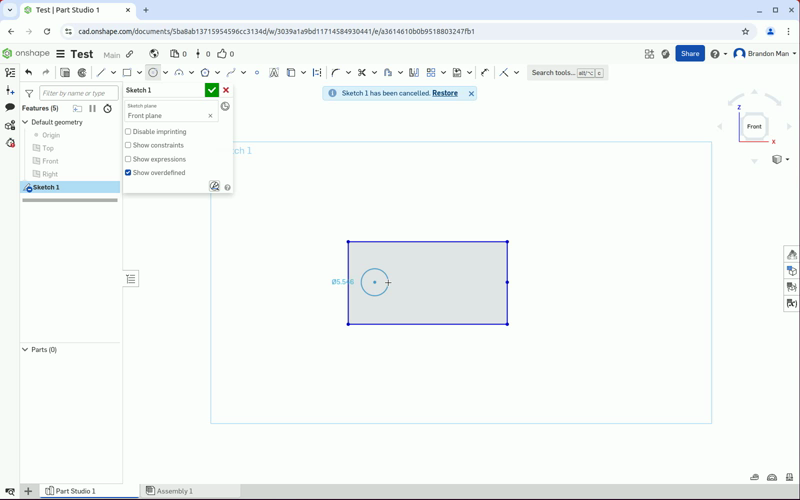
click(388, 282)
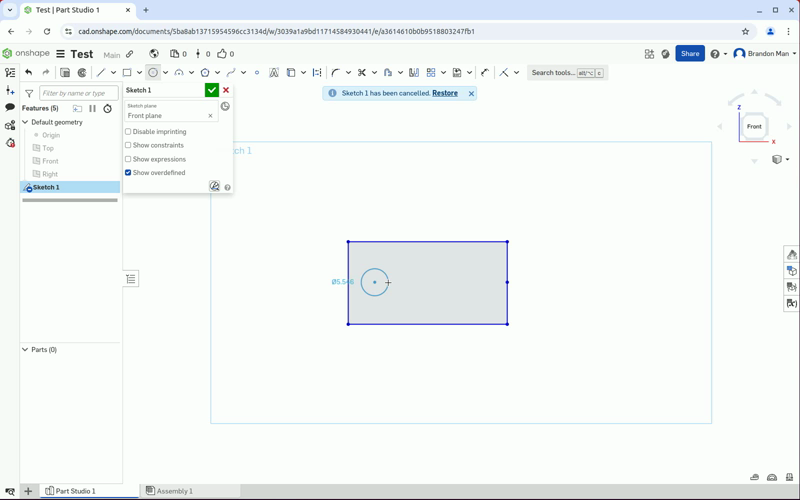
key(esc)
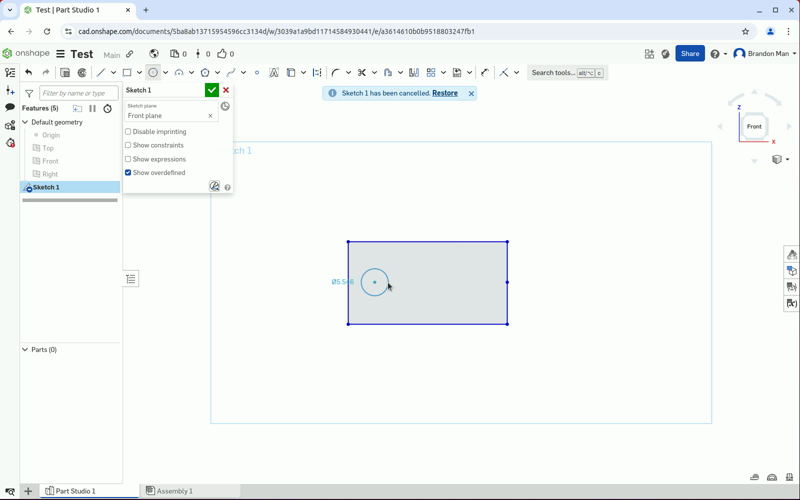
key(l)
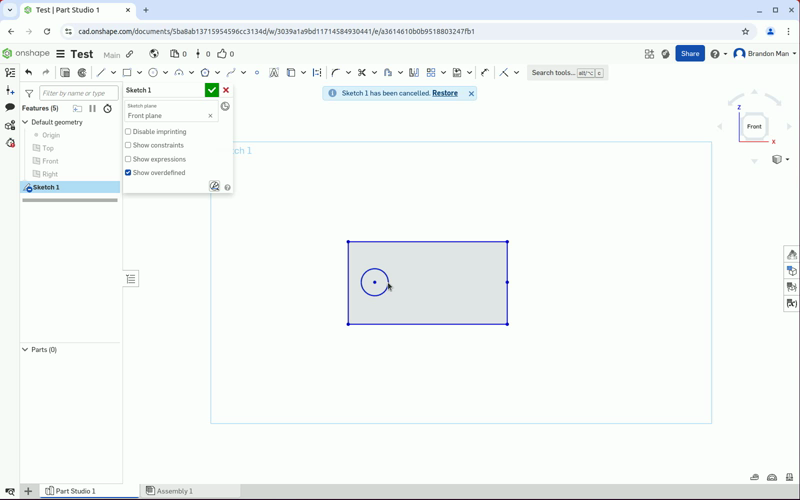
key_down(shift)
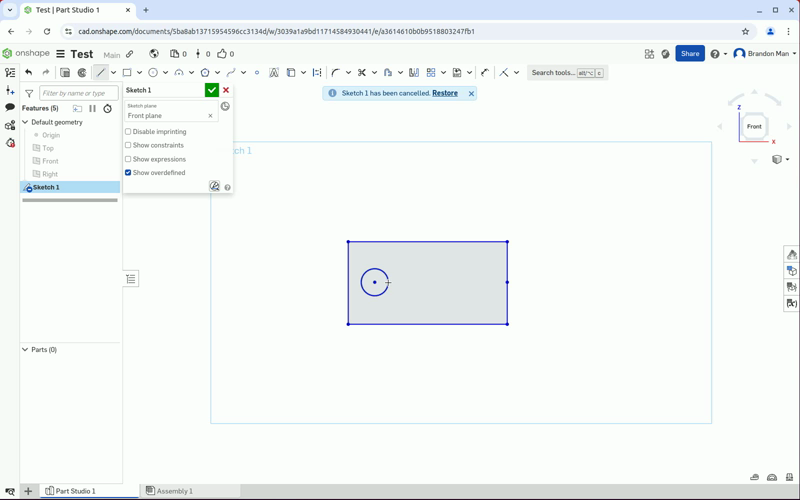
mouse_move(418, 292)
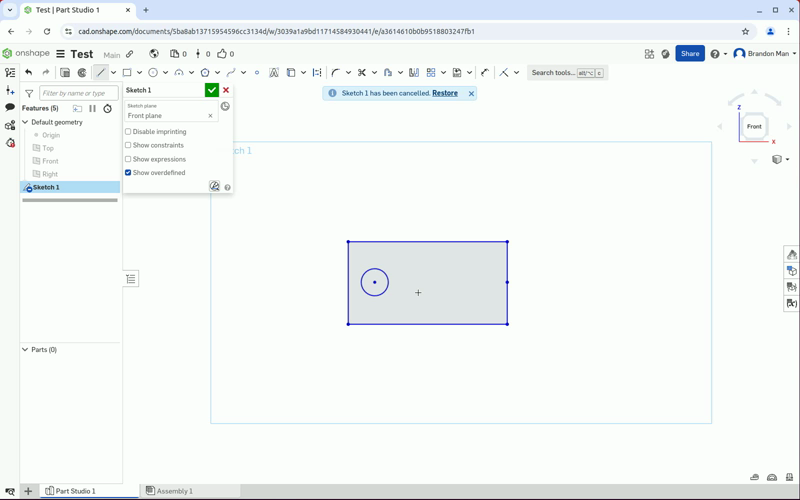
click(418, 292)
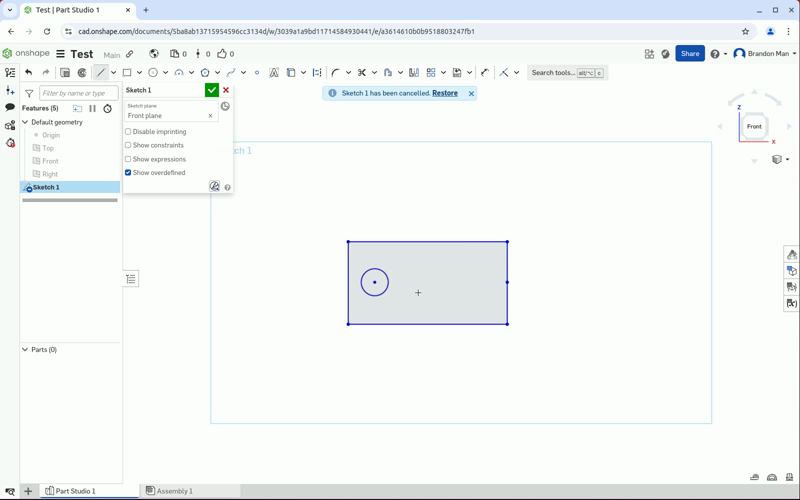
key_up(shift)
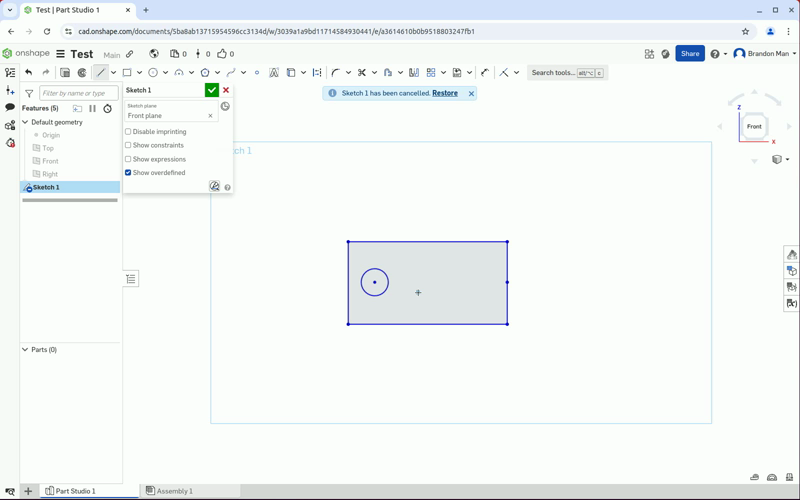
key_down(shift)
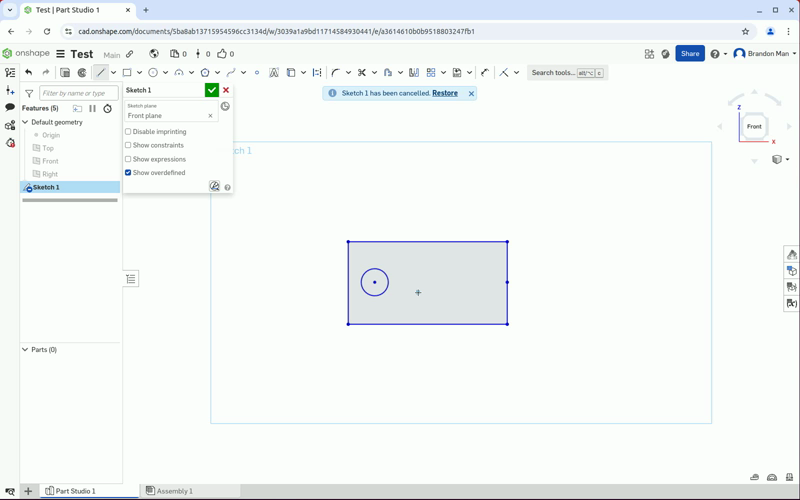
mouse_move(448, 292)
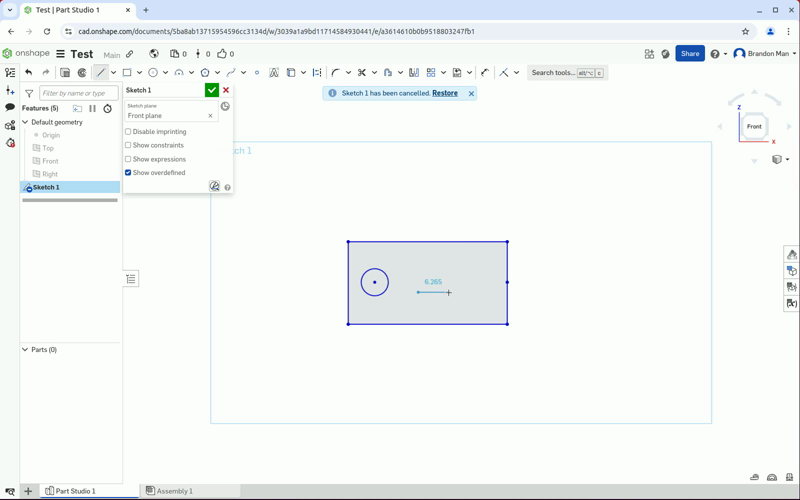
mouse_move(436, 292)
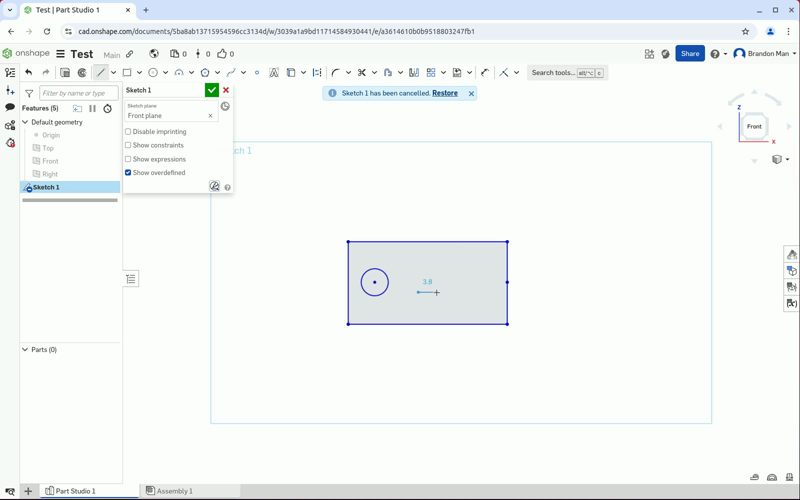
click(436, 292)
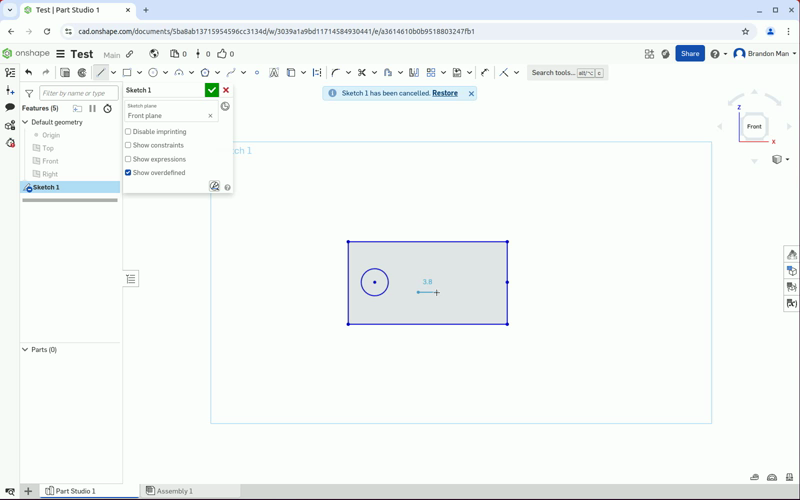
key_up(shift)
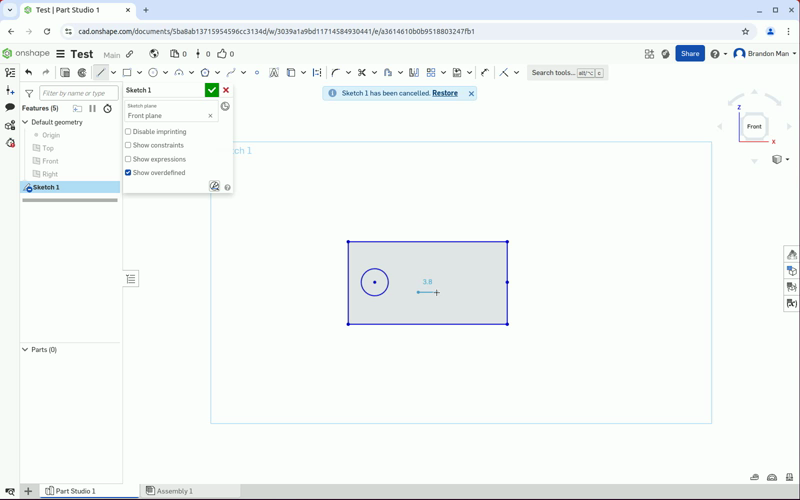
key_down(shift)
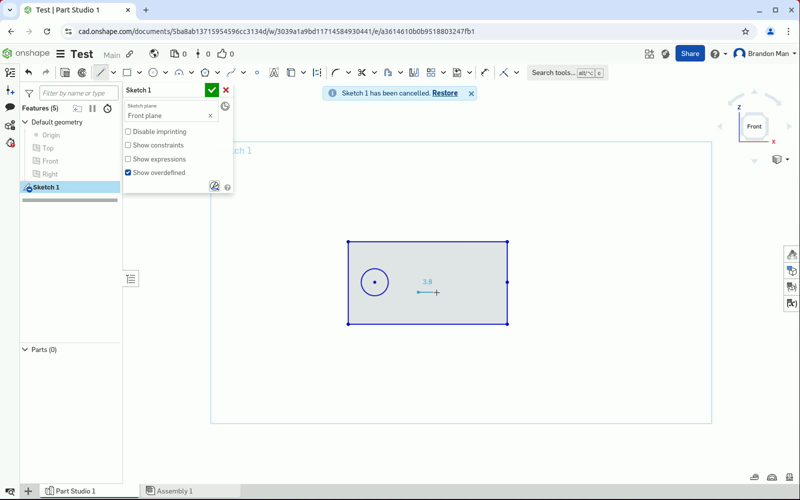
mouse_move(466, 292)
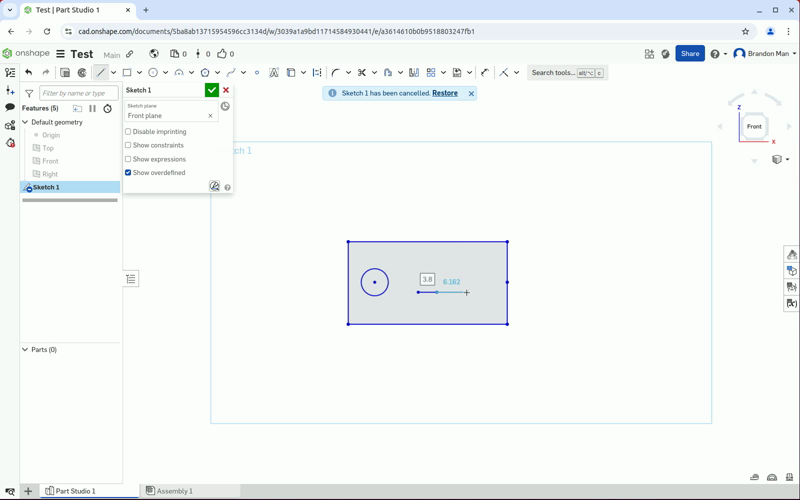
mouse_move(436, 282)
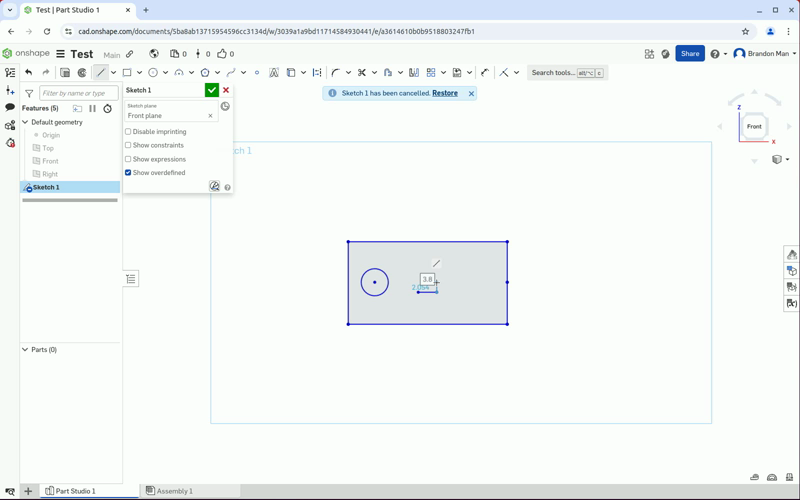
click(436, 282)
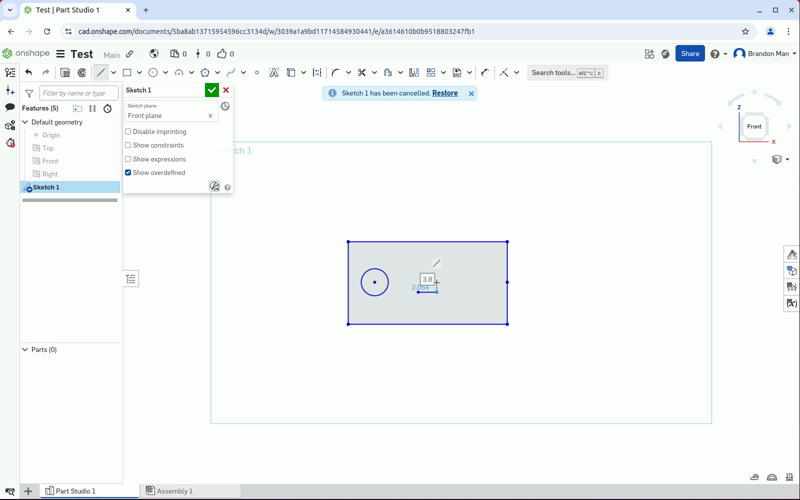
key_up(shift)
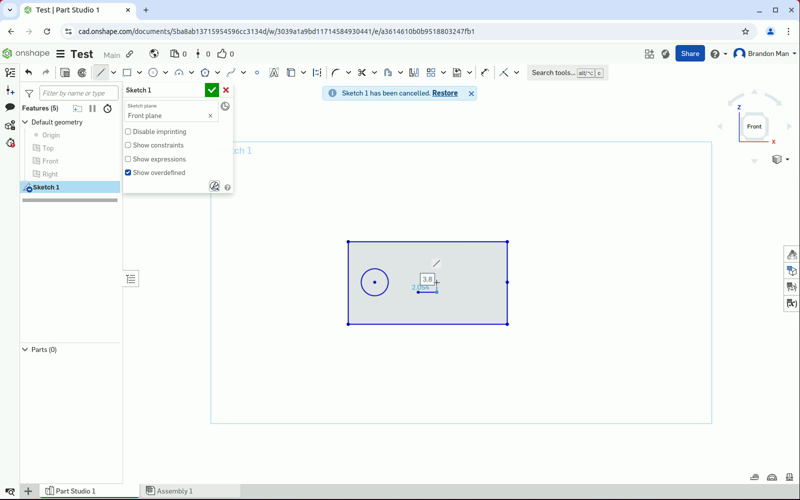
key_down(shift)
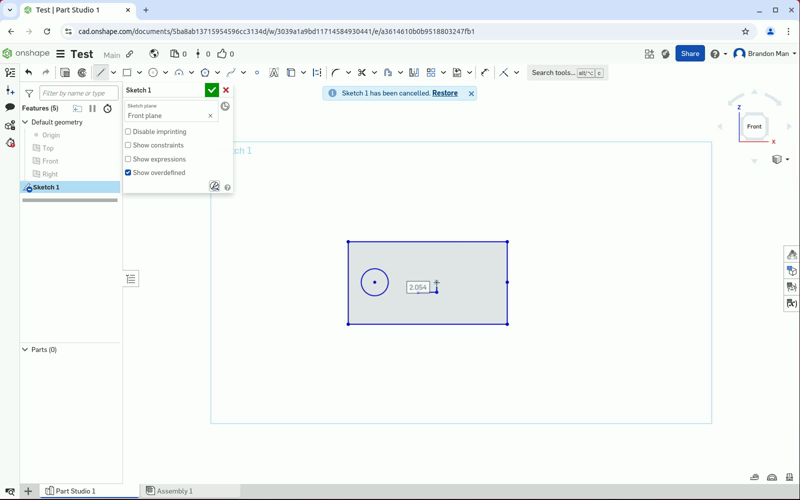
mouse_move(466, 282)
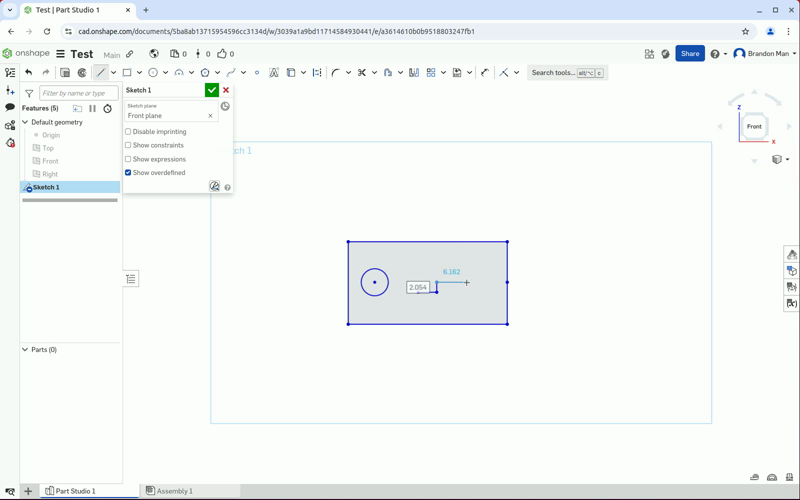
mouse_move(436, 272)
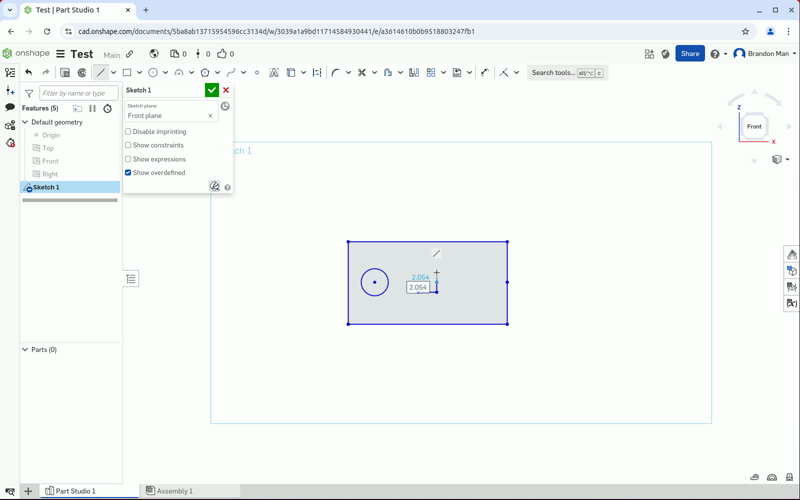
click(436, 272)
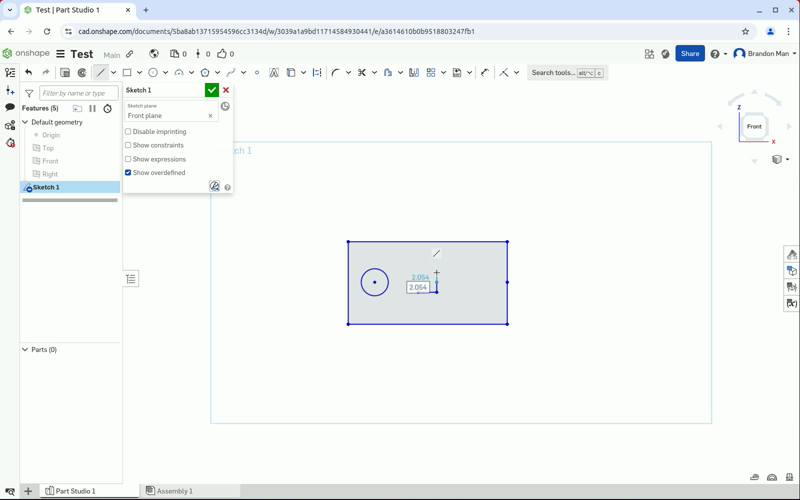
key_up(shift)
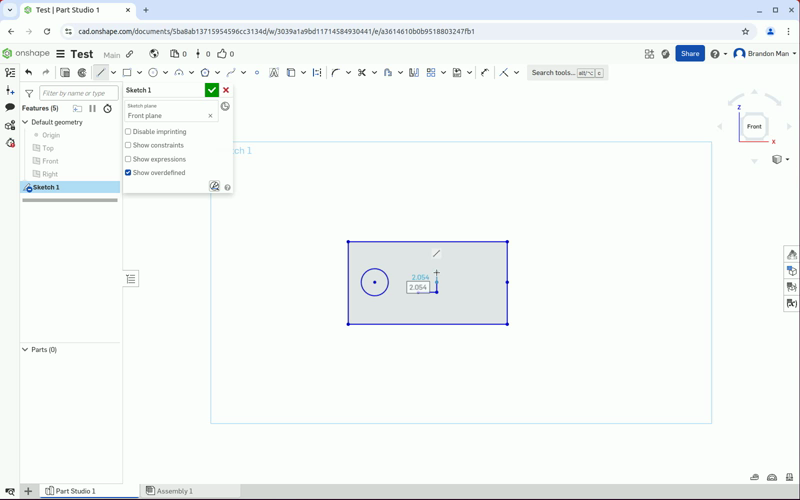
key_down(shift)
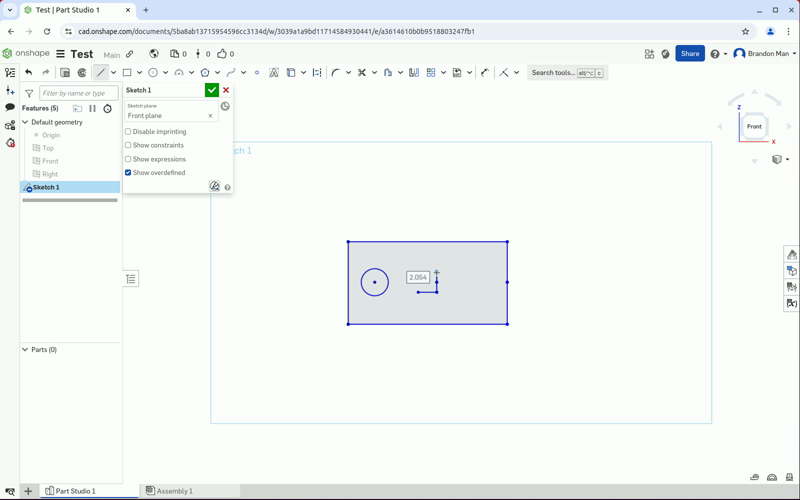
mouse_move(466, 272)
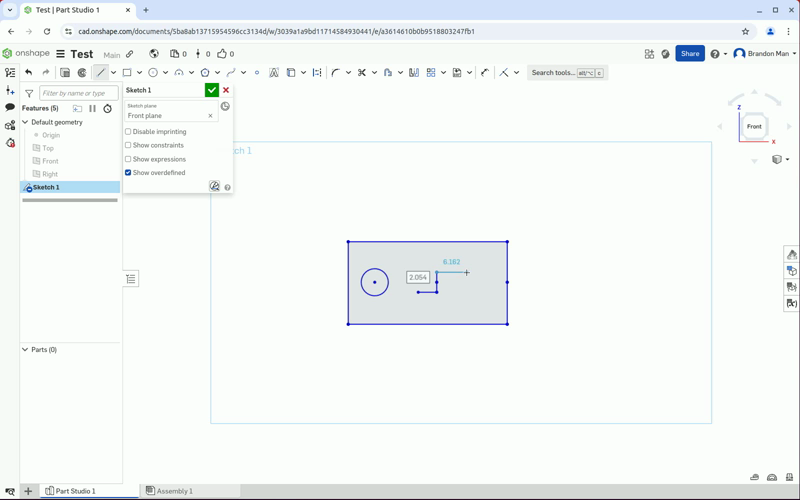
mouse_move(418, 272)
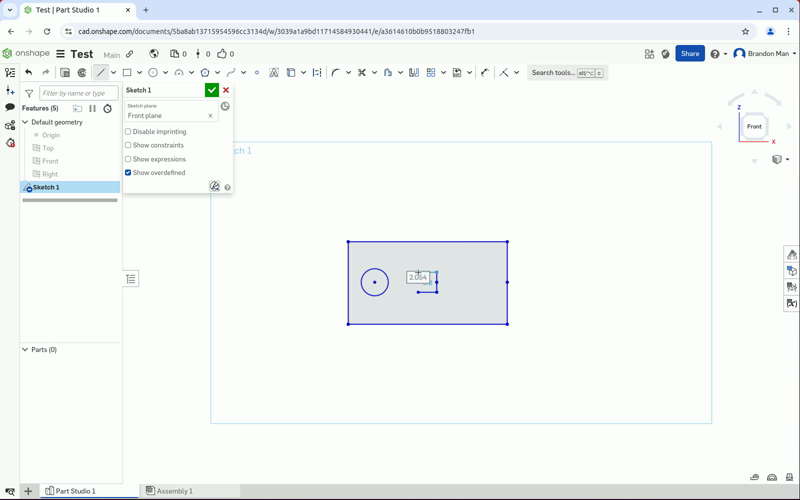
click(418, 272)
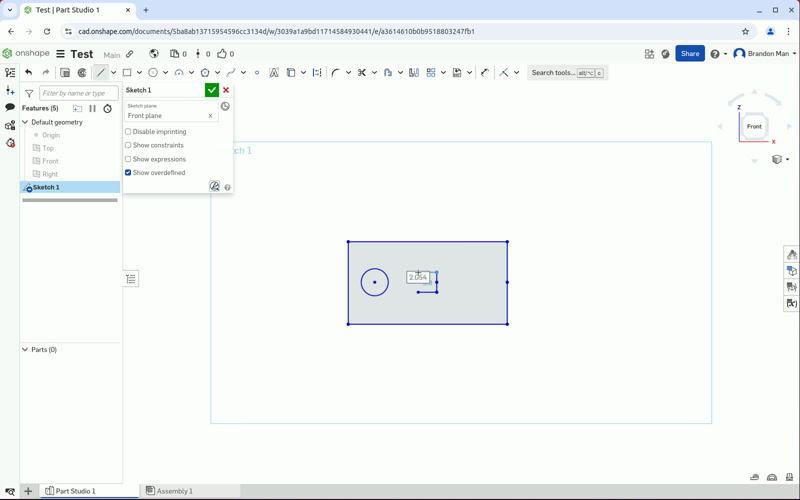
key_up(shift)
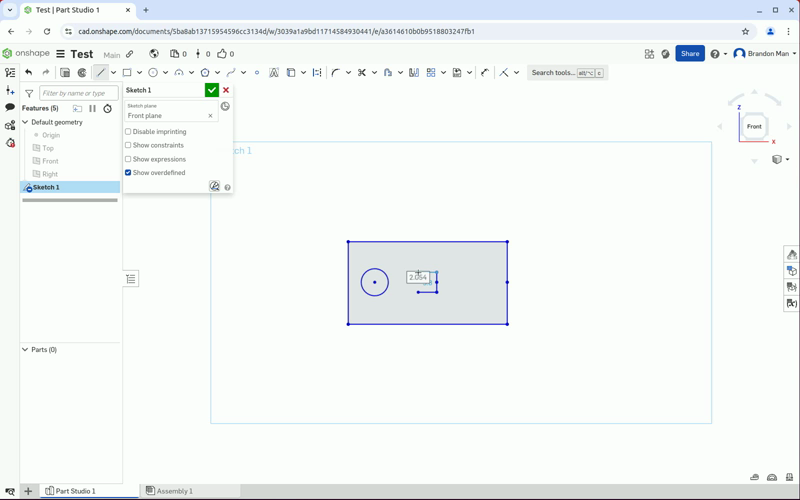
mouse_move(448, 272)
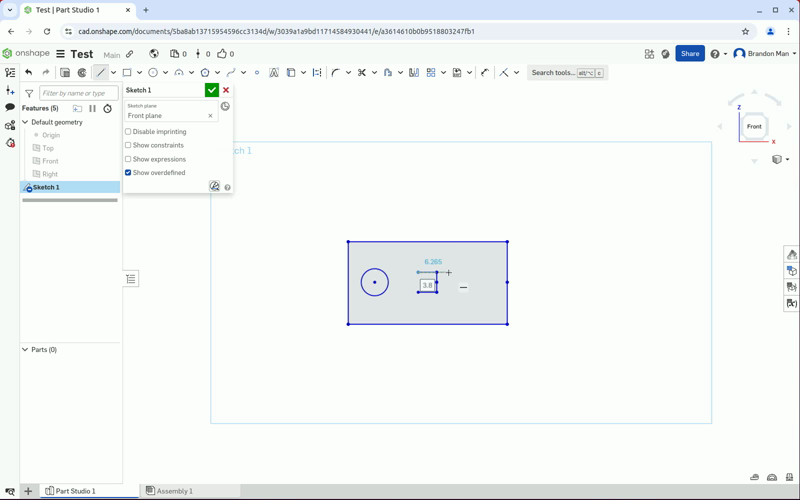
key_down(shift)
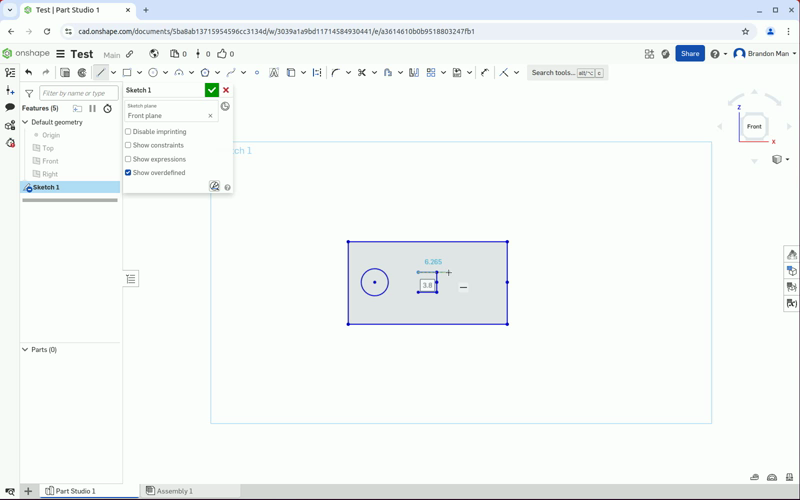
mouse_move(418, 292)
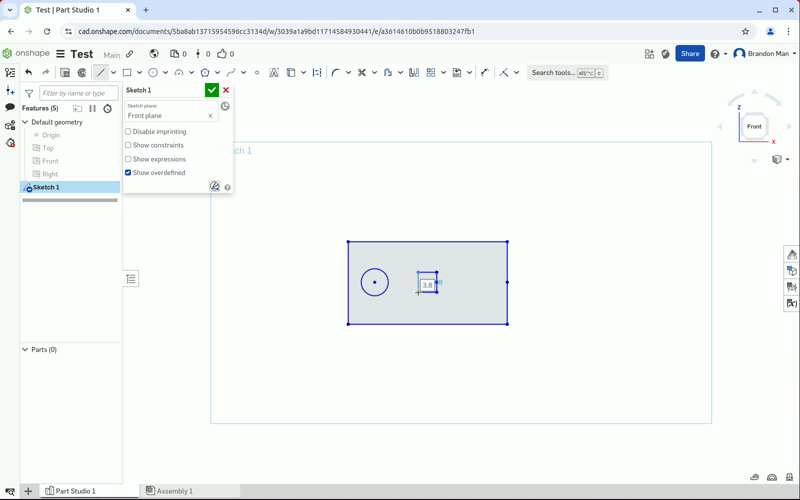
key_up(shift)
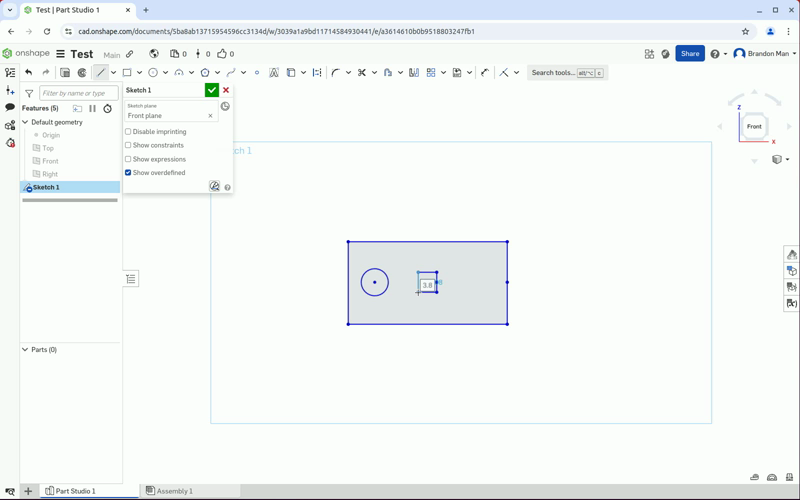
click(418, 292)
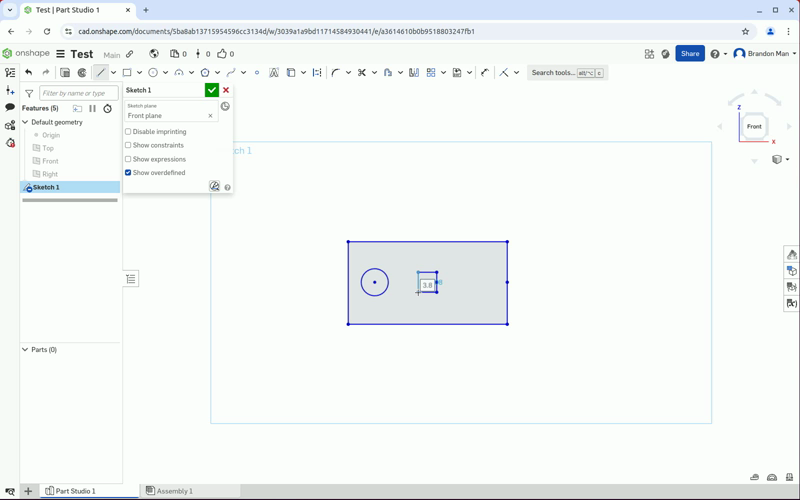
key(esc)
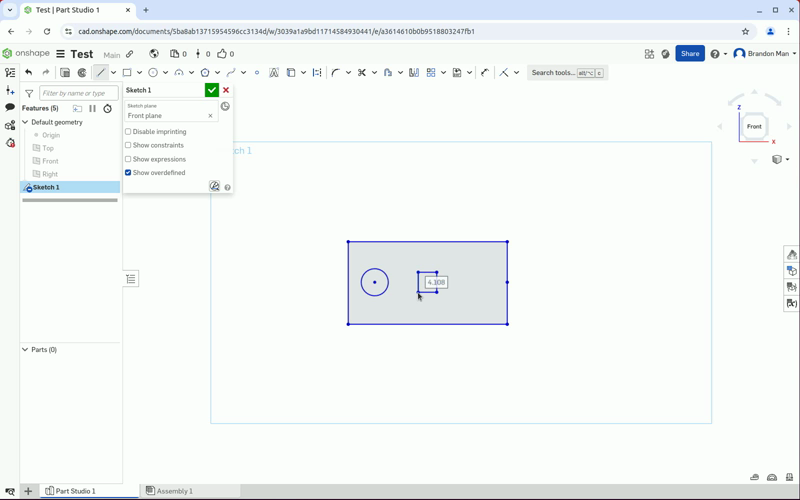
key(l)
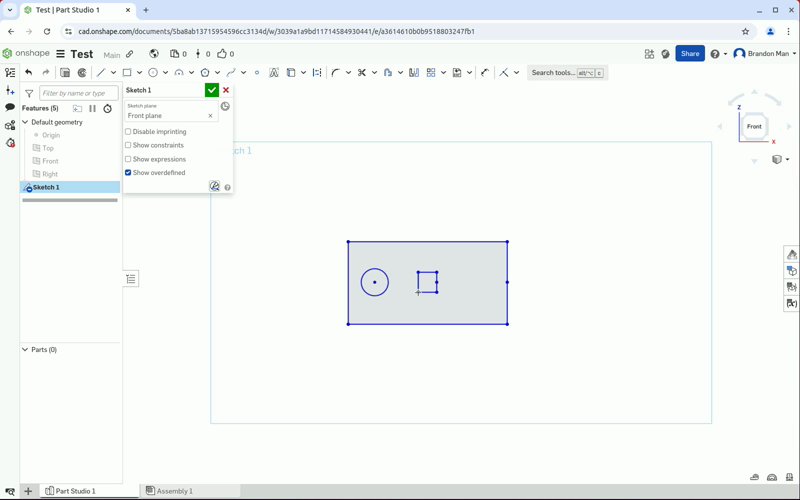
key_down(shift)
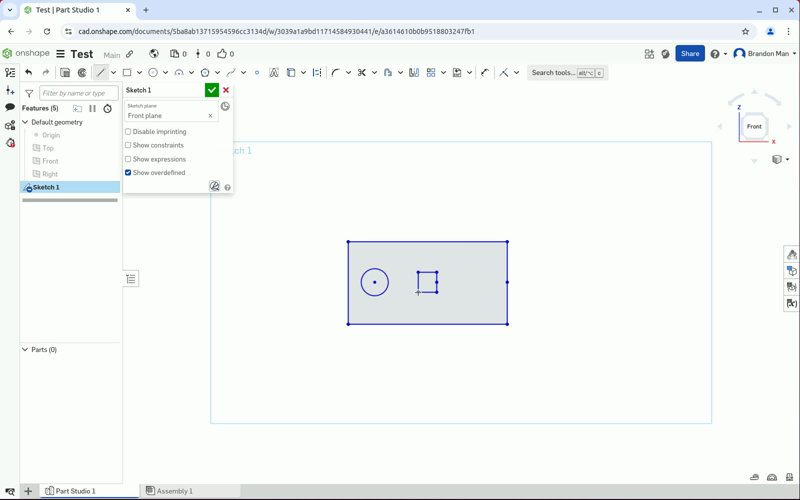
mouse_move(453, 305)
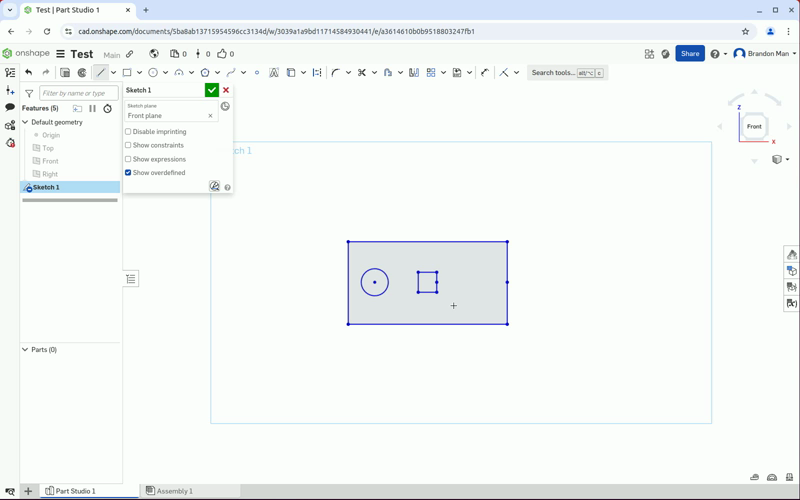
click(453, 305)
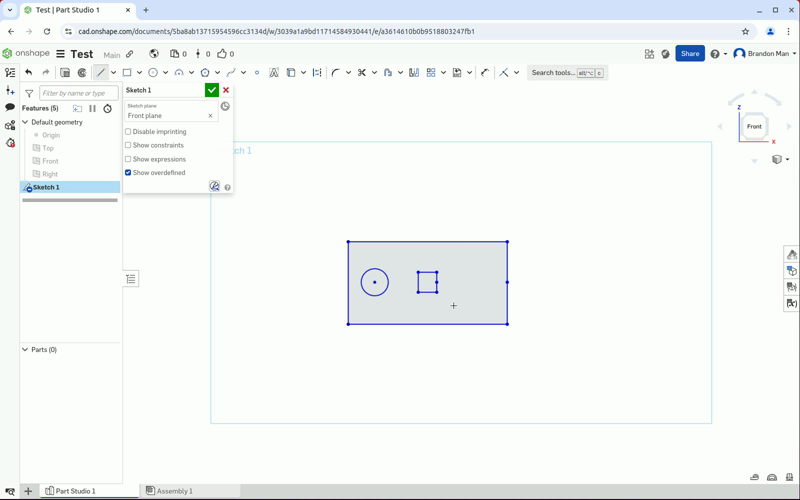
key_up(shift)
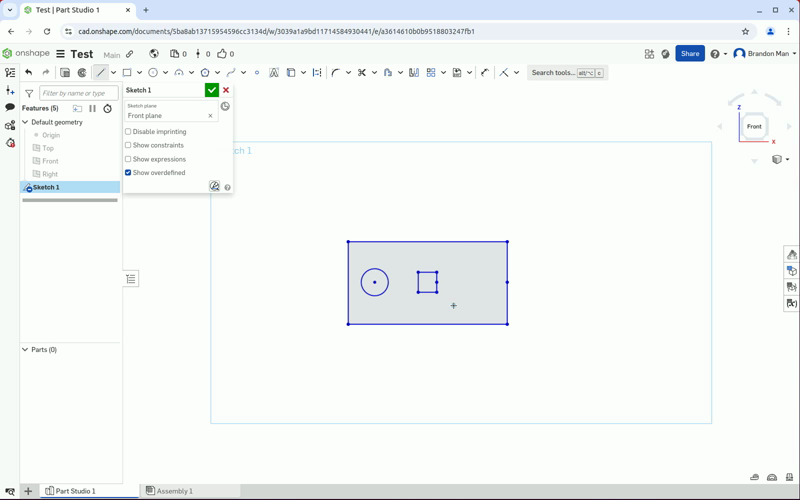
key_down(shift)
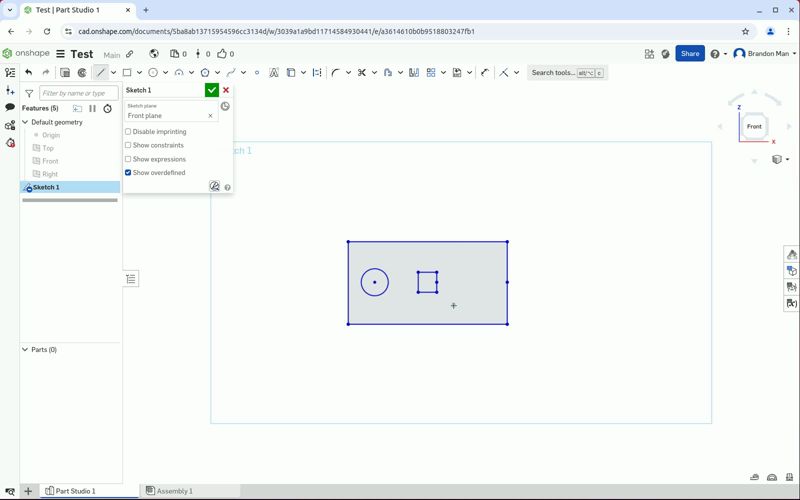
mouse_move(483, 305)
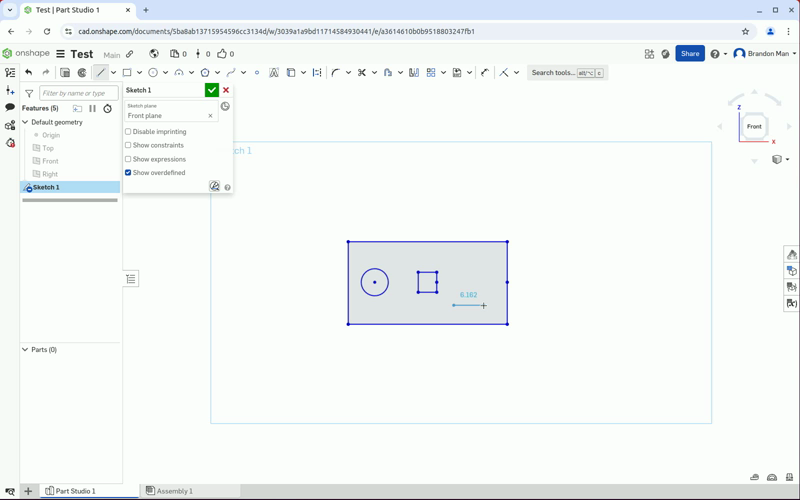
mouse_move(480, 305)
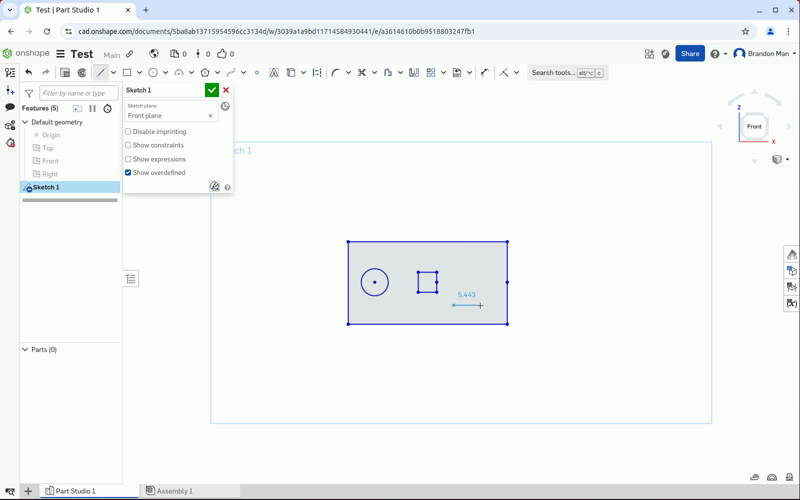
click(480, 305)
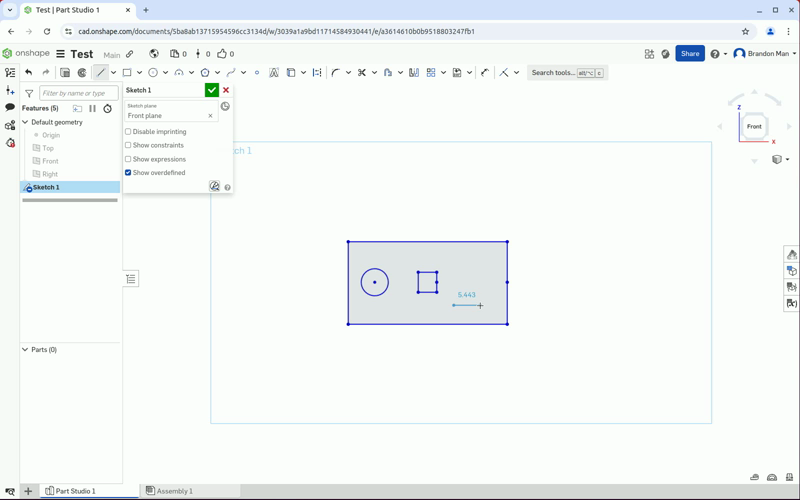
key_up(shift)
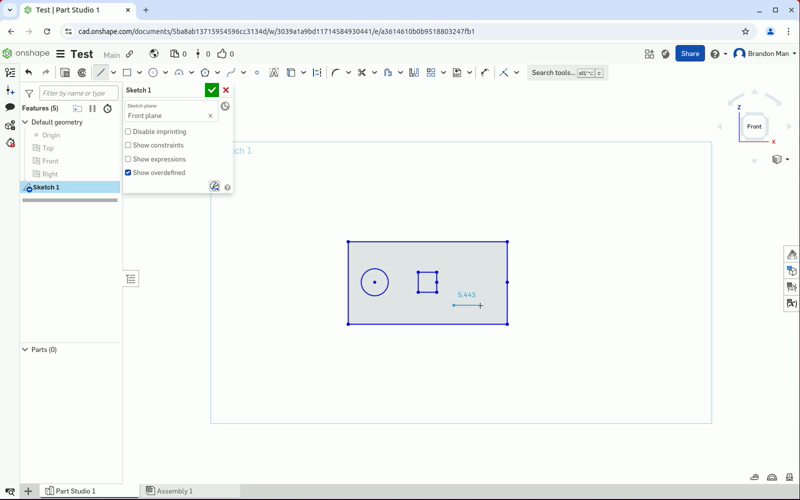
key_down(shift)
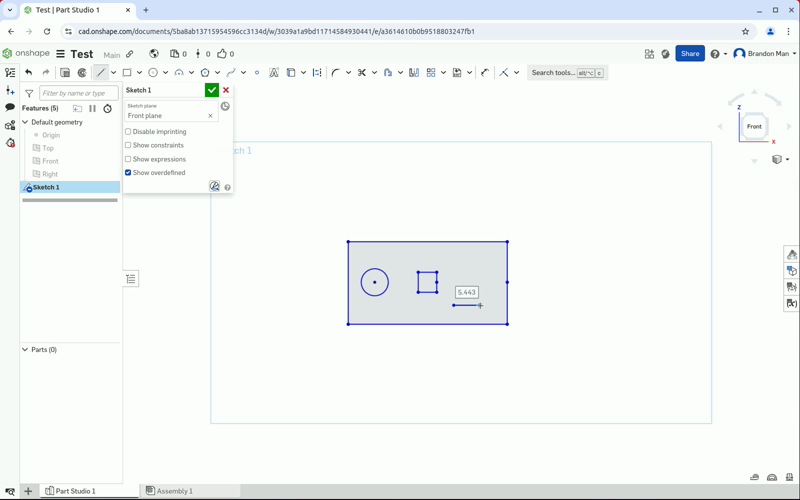
mouse_move(510, 305)
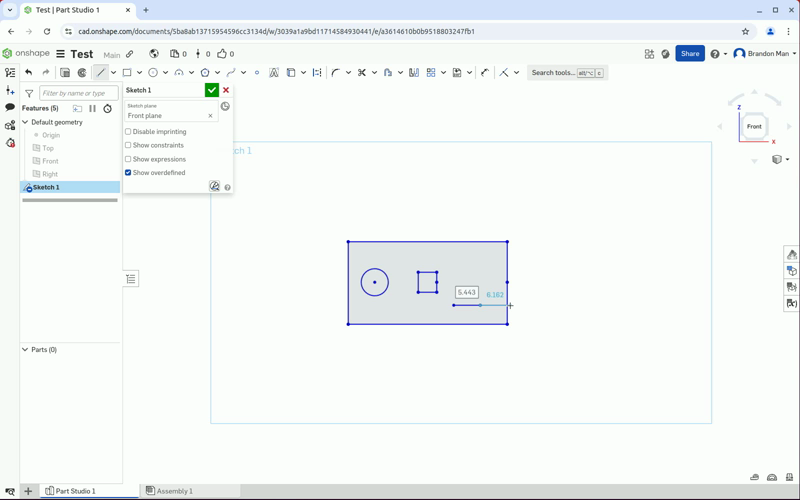
mouse_move(467, 282)
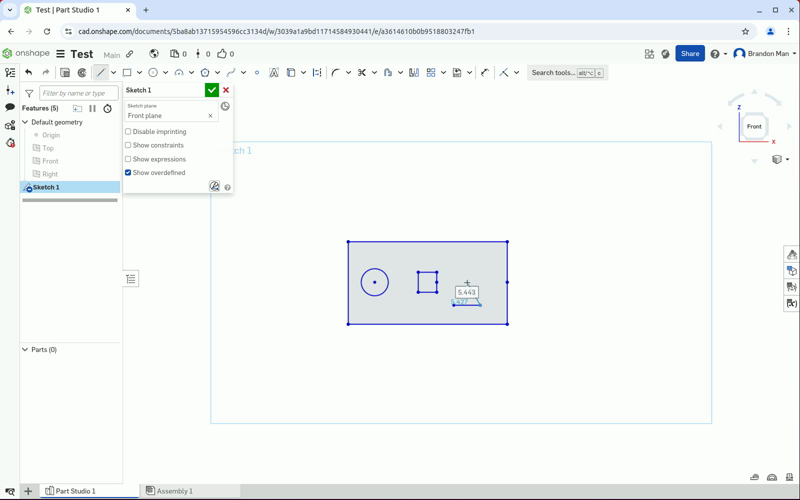
click(467, 282)
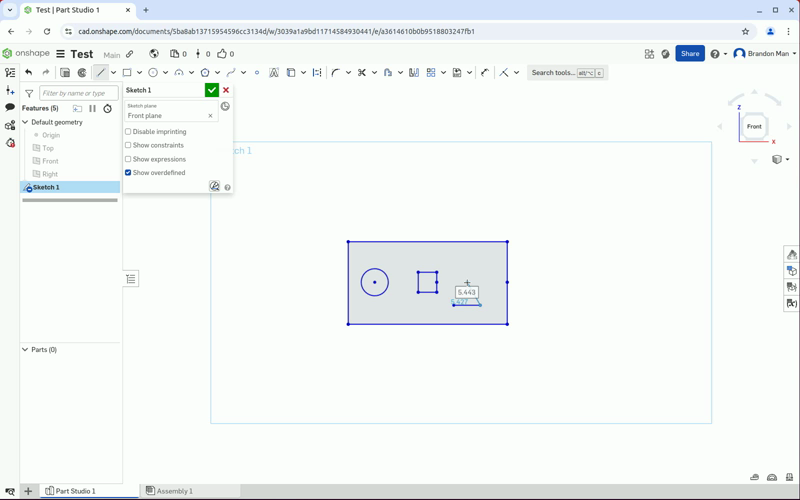
key_up(shift)
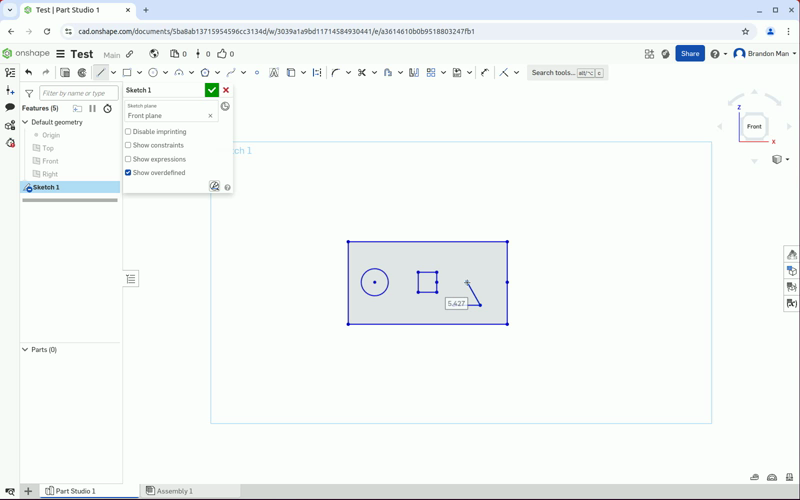
mouse_move(497, 282)
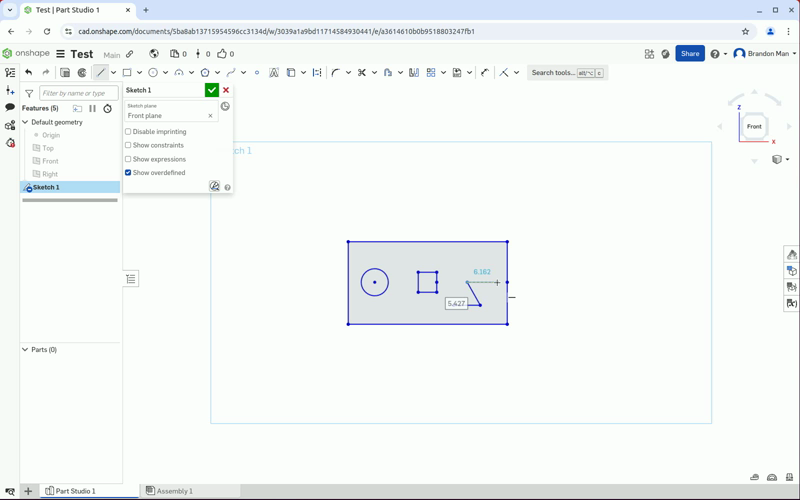
key_down(shift)
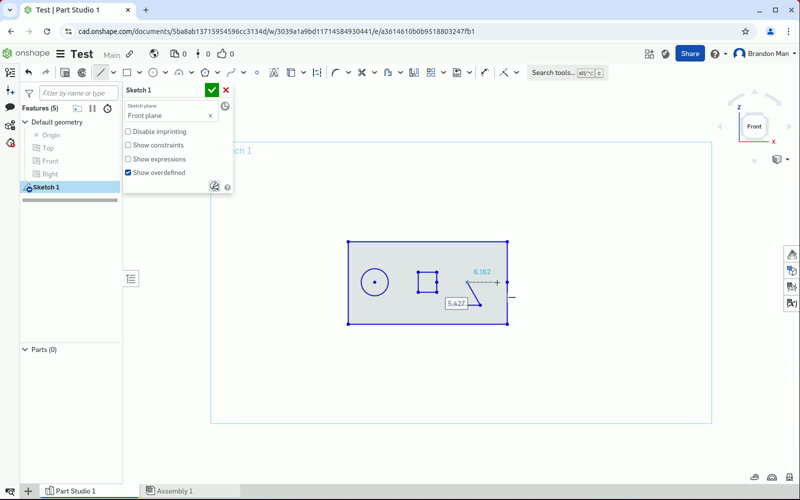
mouse_move(453, 305)
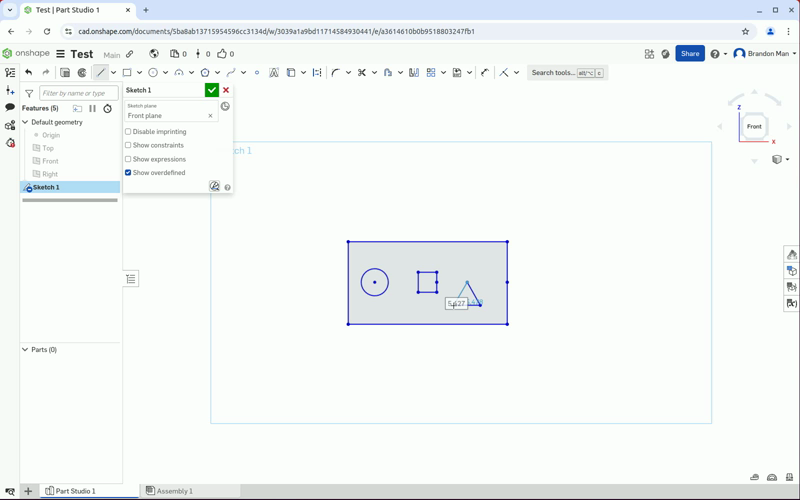
key_up(shift)
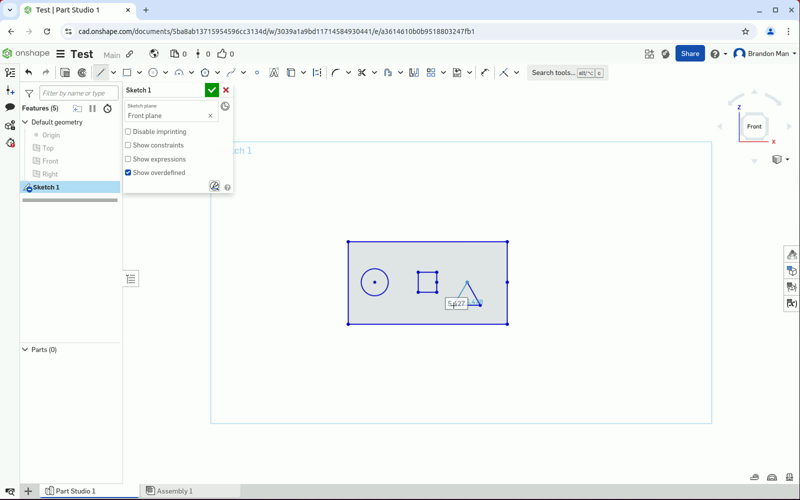
click(453, 305)
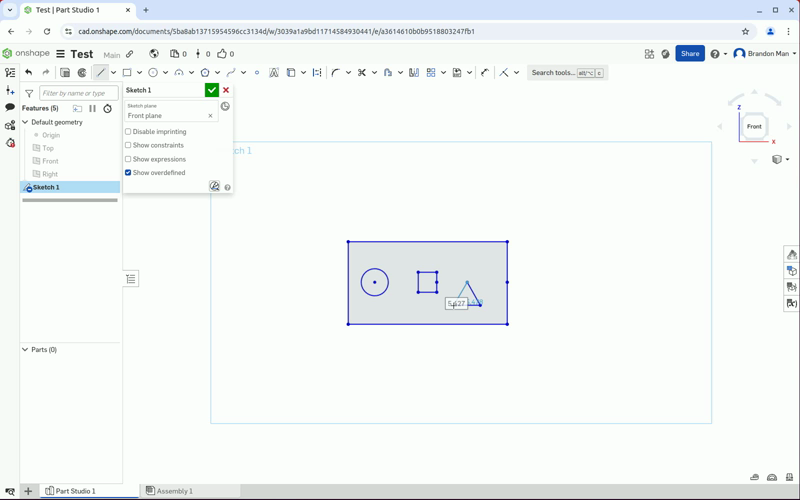
key(esc)
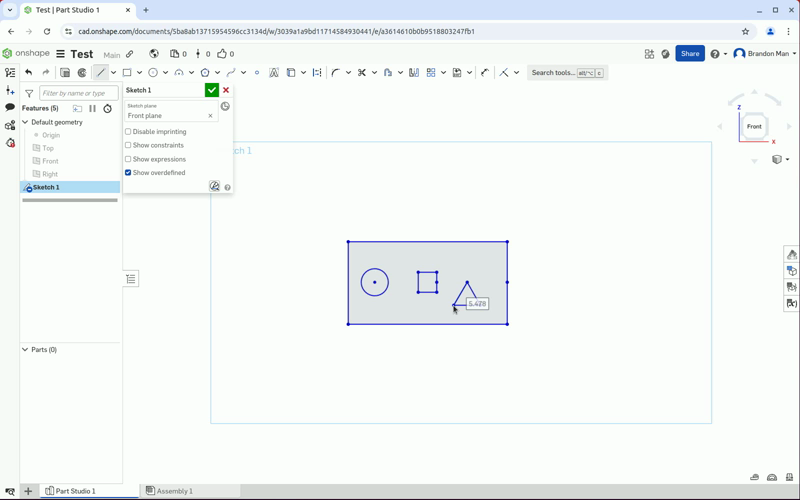
mouse_move(474, 251)
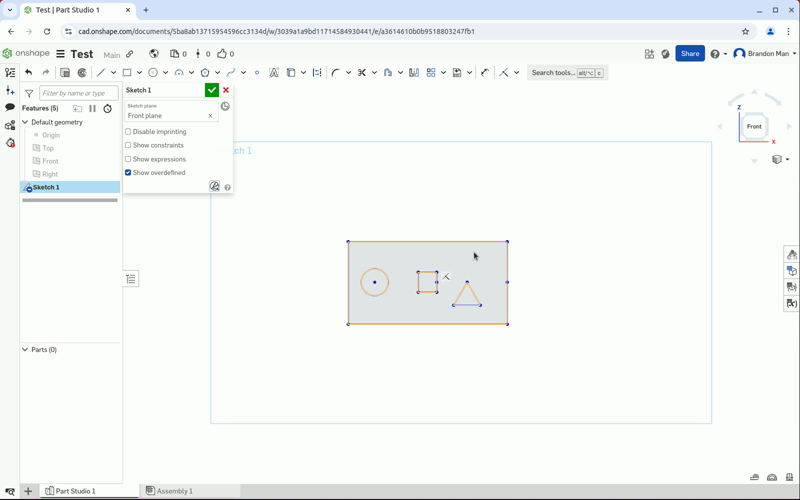
click(474, 251)
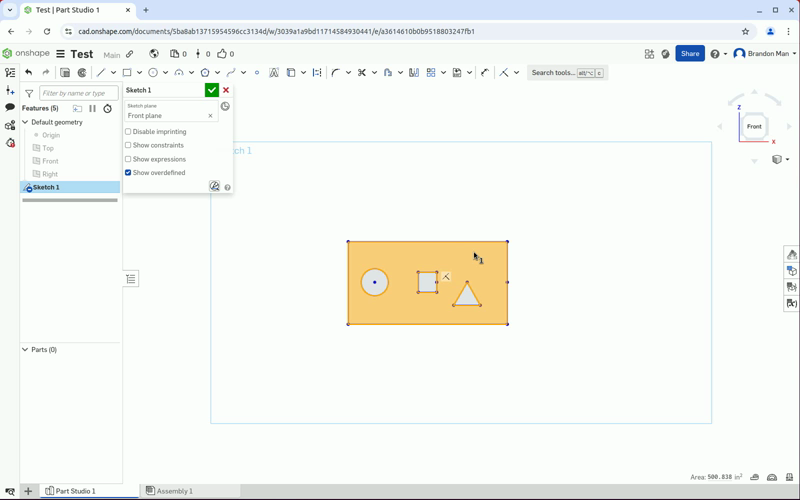
mouse_move(73, 352)
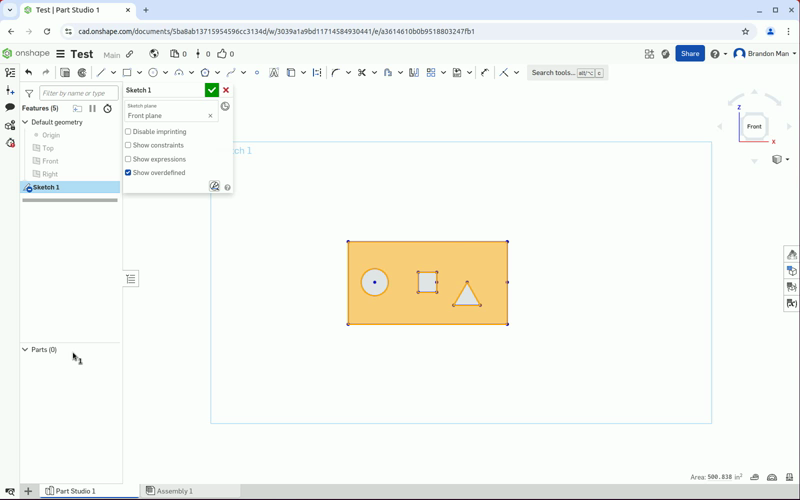
key(shift+y)
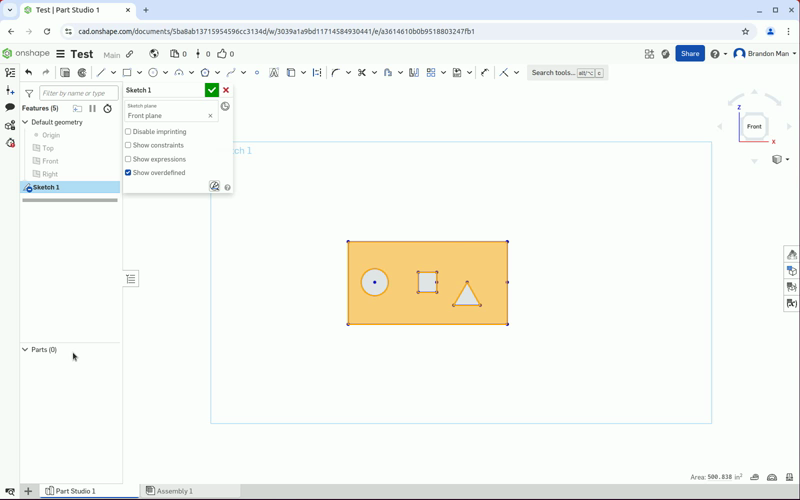
key(shift+e)
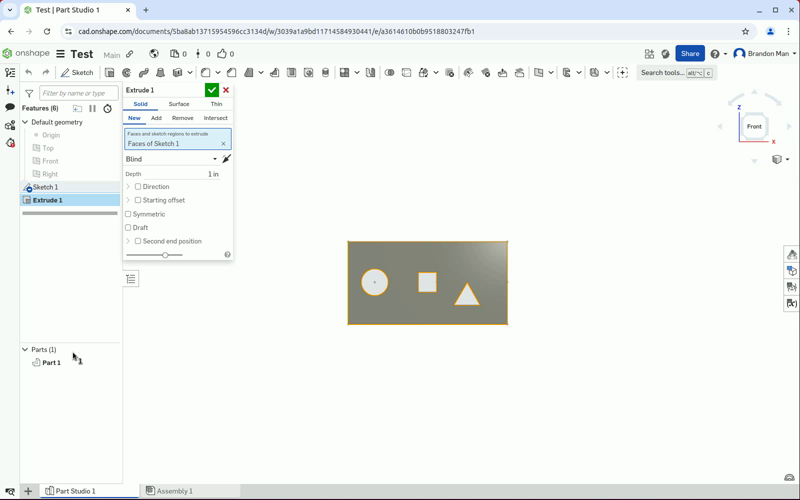
mouse_move(143, 106)
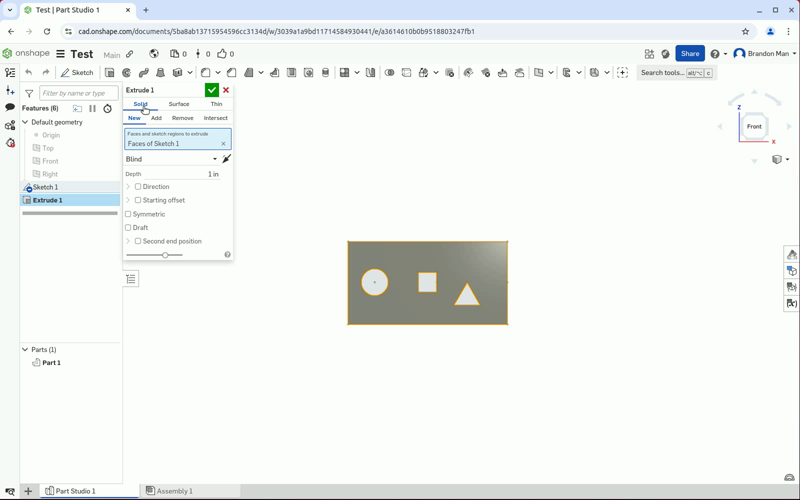
click(143, 106)
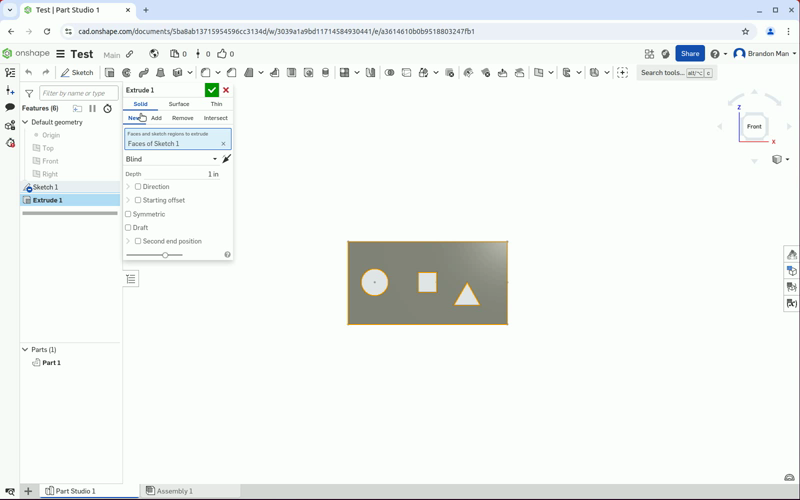
mouse_move(137, 120)
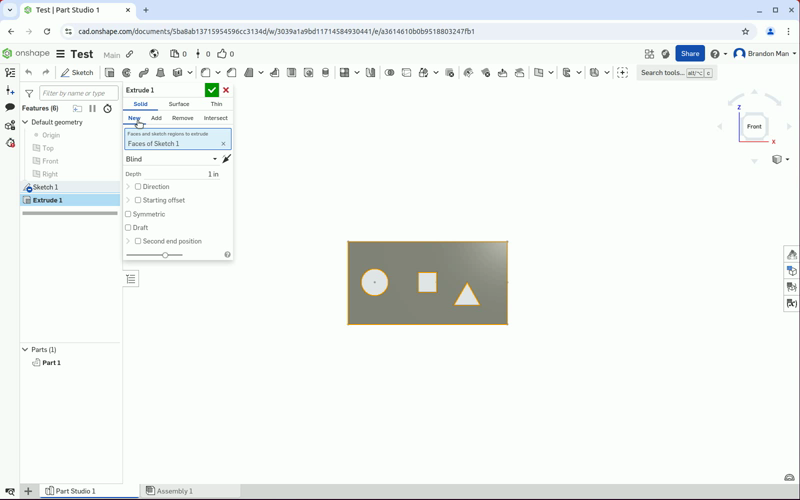
click(137, 120)
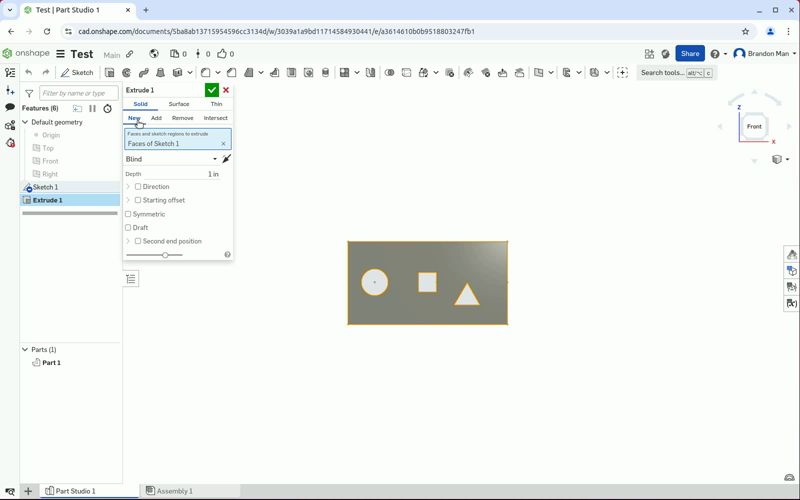
key(tab, 4)
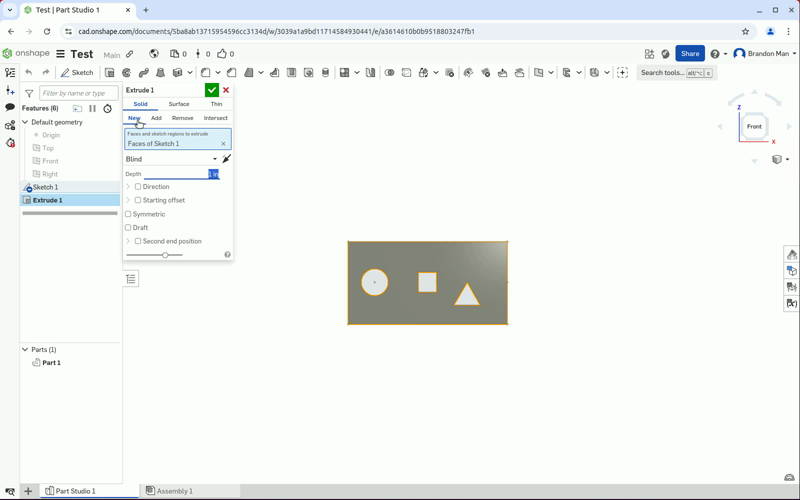
text(4.333)
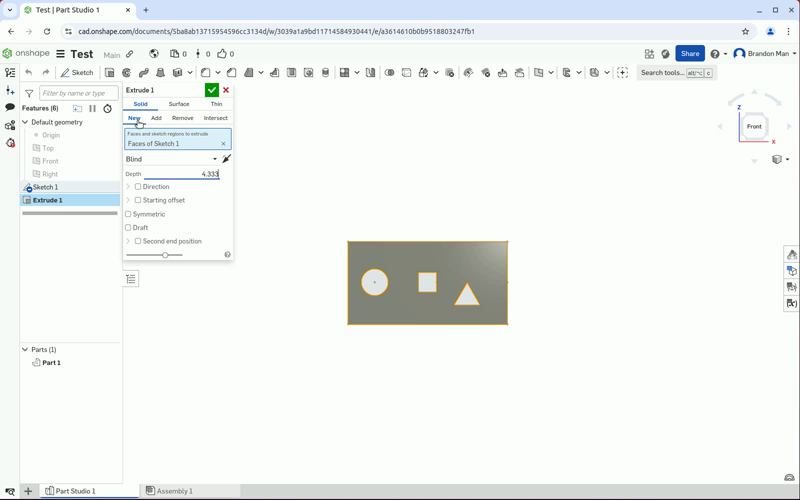
key(enter)
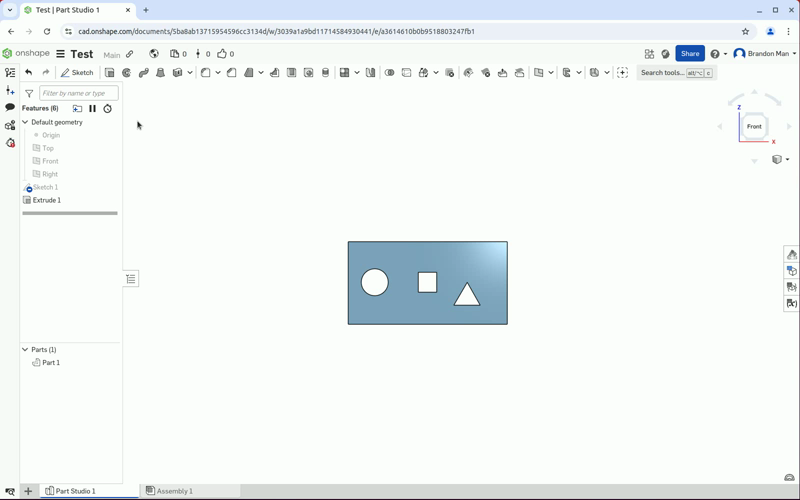
key(shift+h)
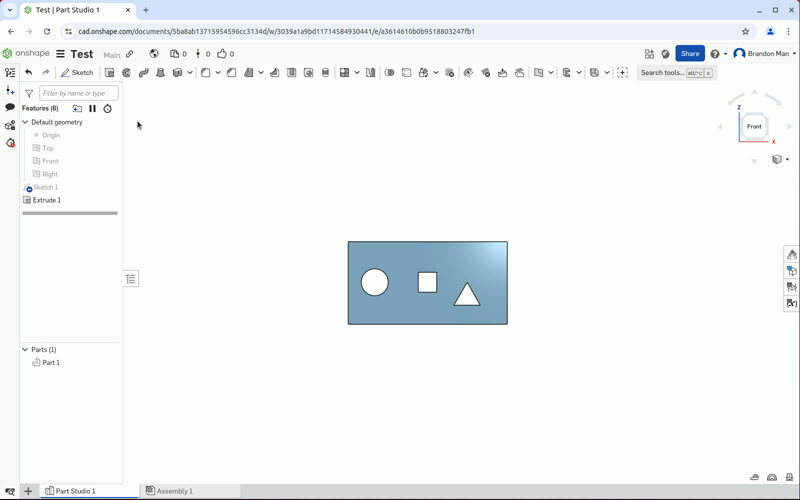
key(shift+h)
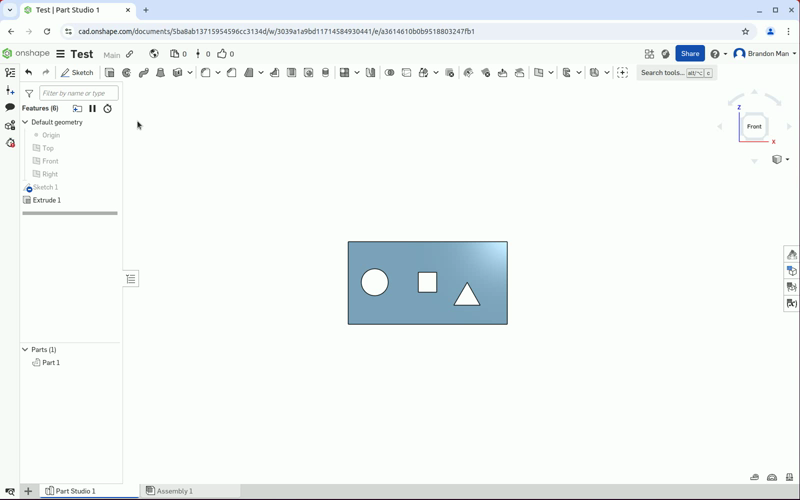
mouse_move(73, 189)
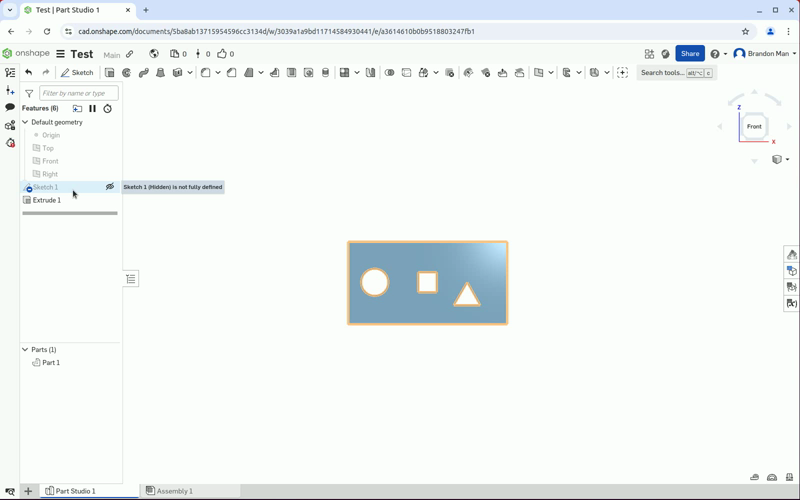
click(73, 189)
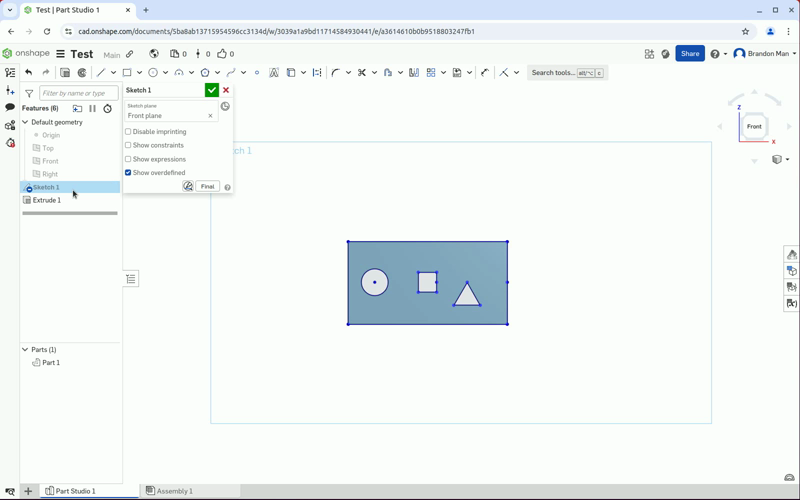
mouse_move(229, 92)
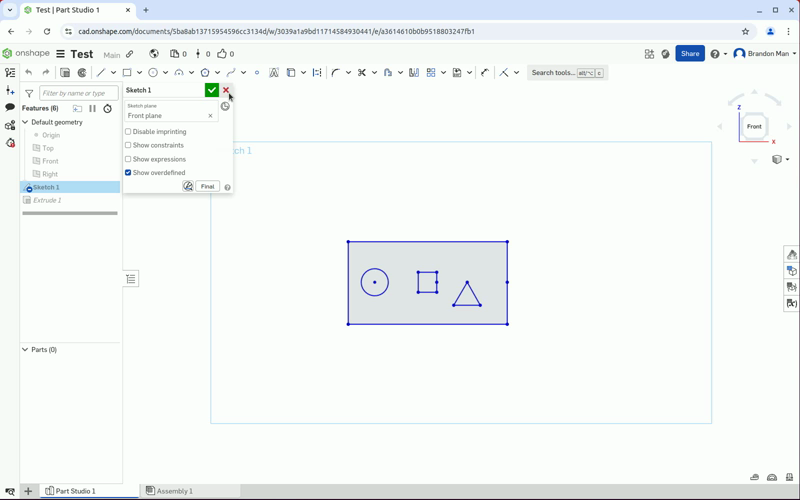
click(229, 92)
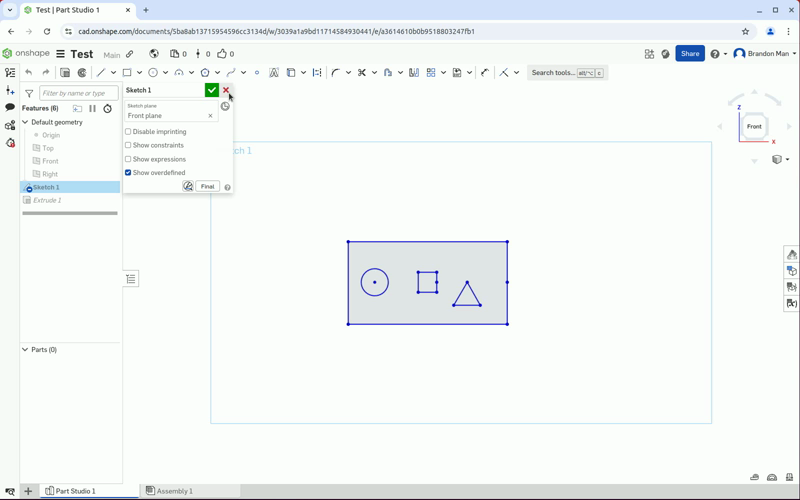
key(shift+s)
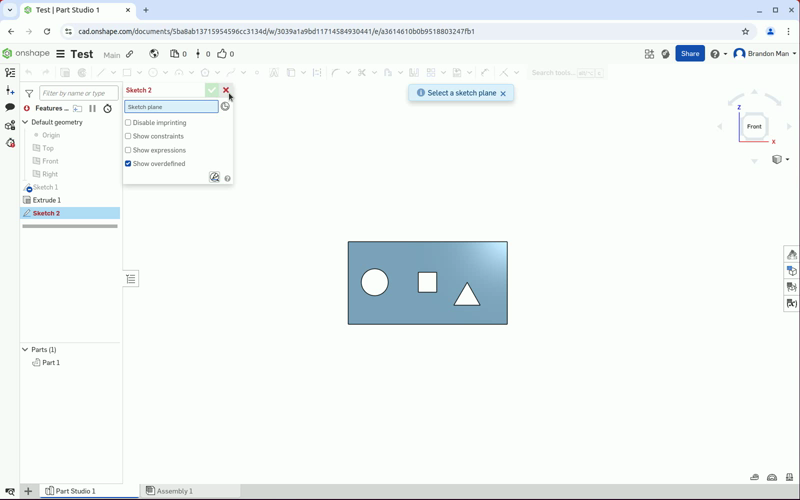
mouse_move(73, 163)
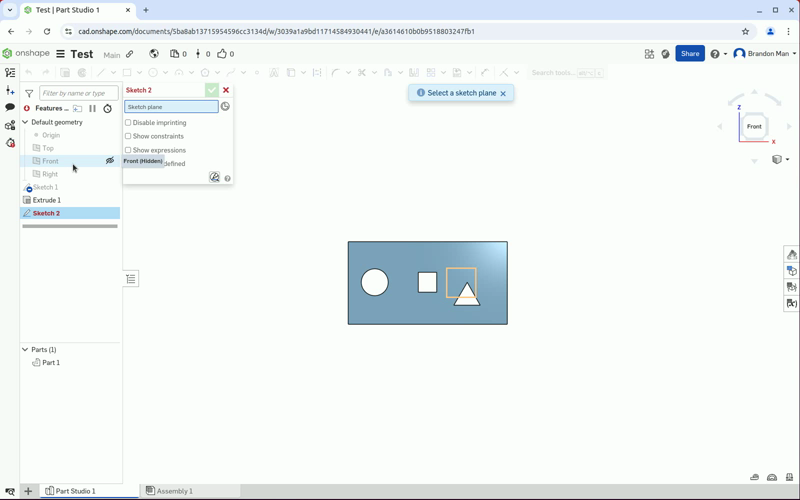
click(73, 163)
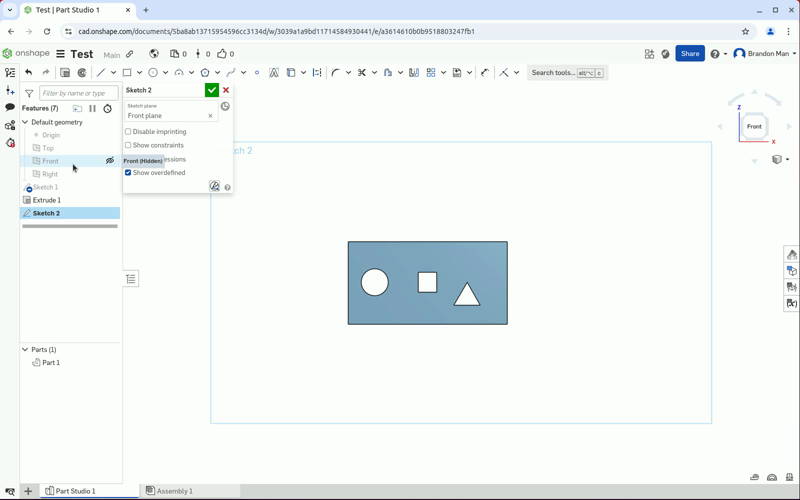
mouse_move(73, 352)
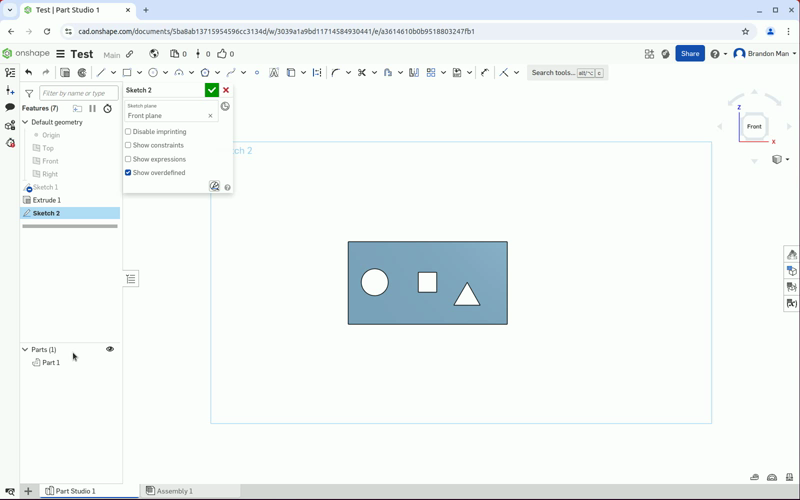
key(y)
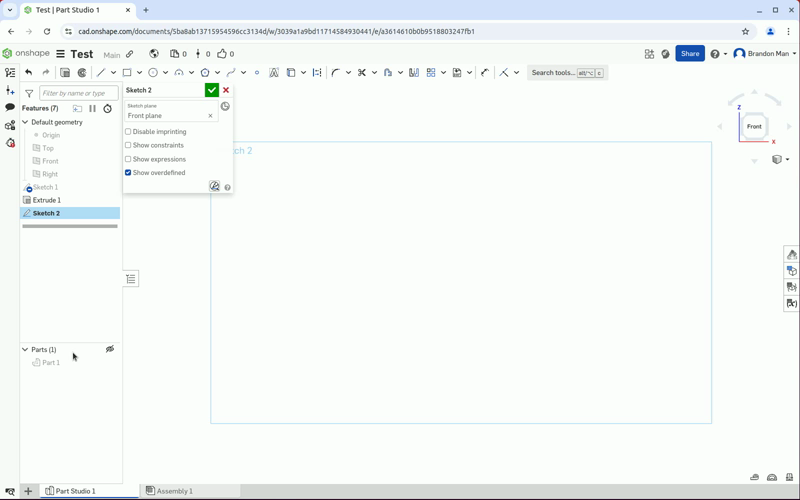
key(c)
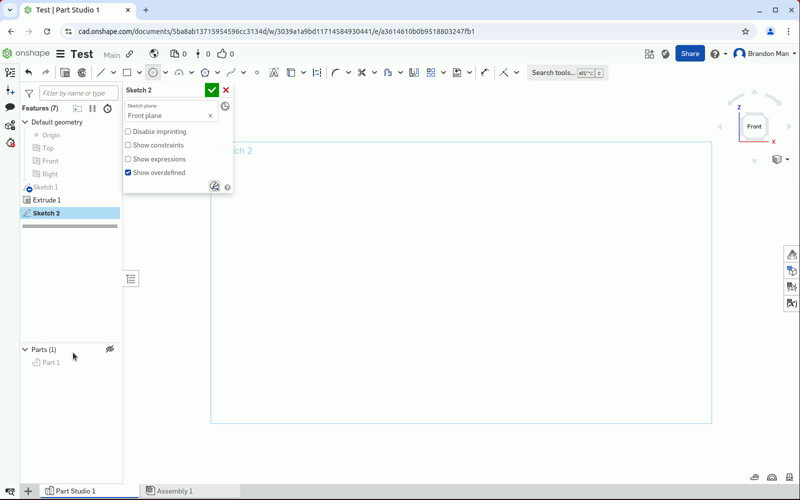
key_down(shift)
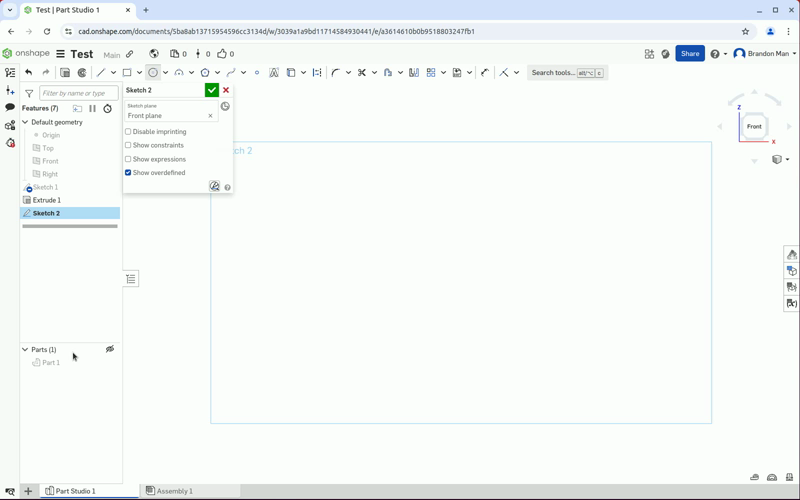
mouse_move(375, 282)
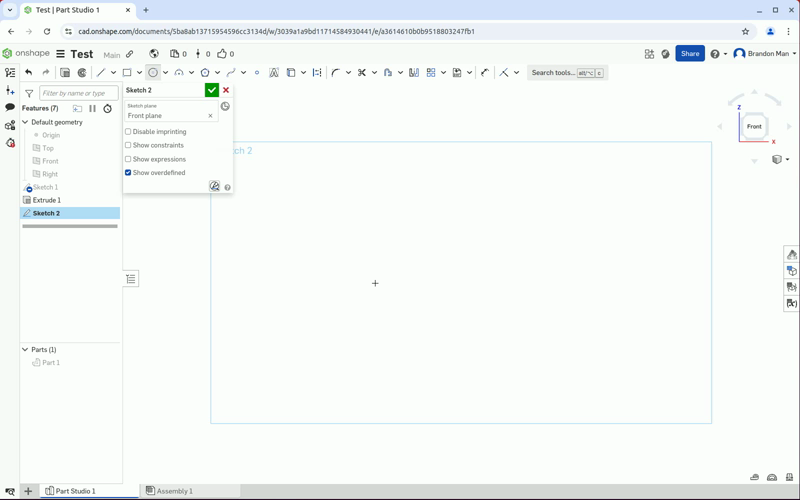
click(375, 282)
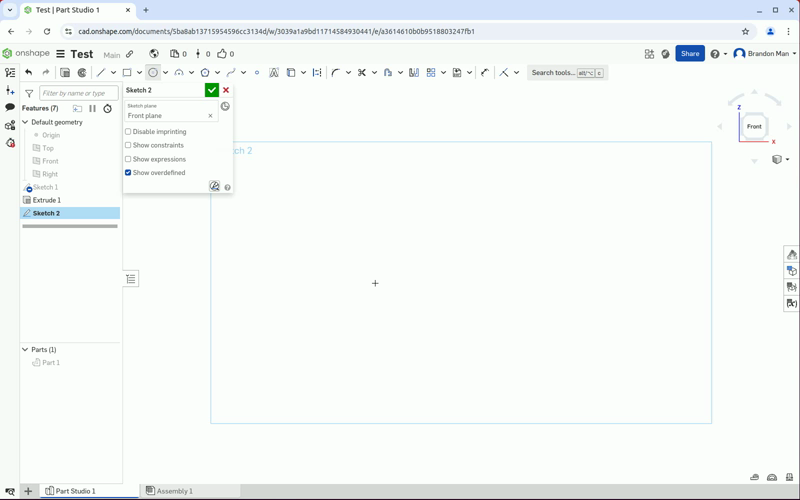
key_up(shift)
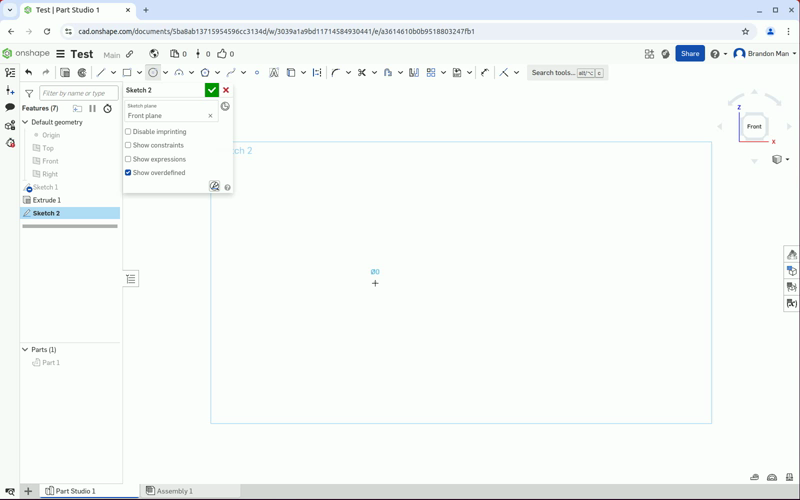
mouse_move(389, 282)
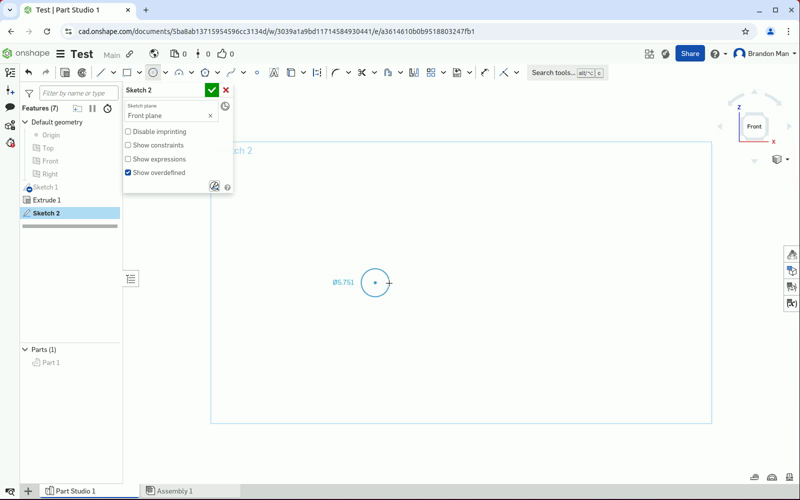
click(389, 282)
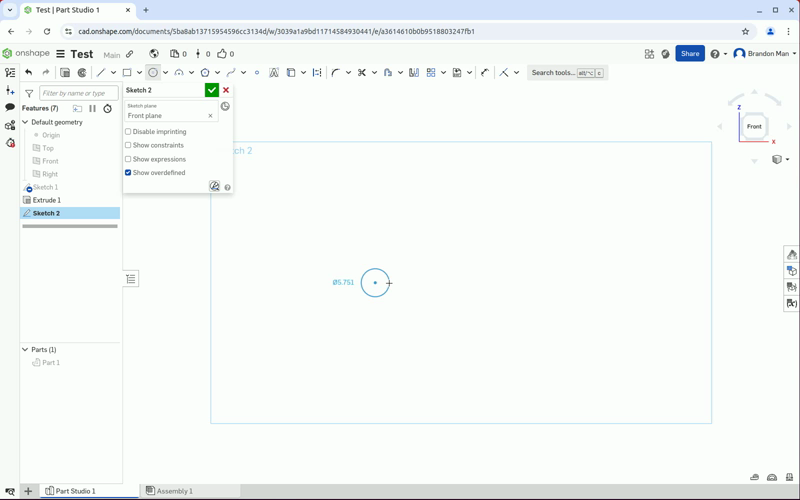
key(esc)
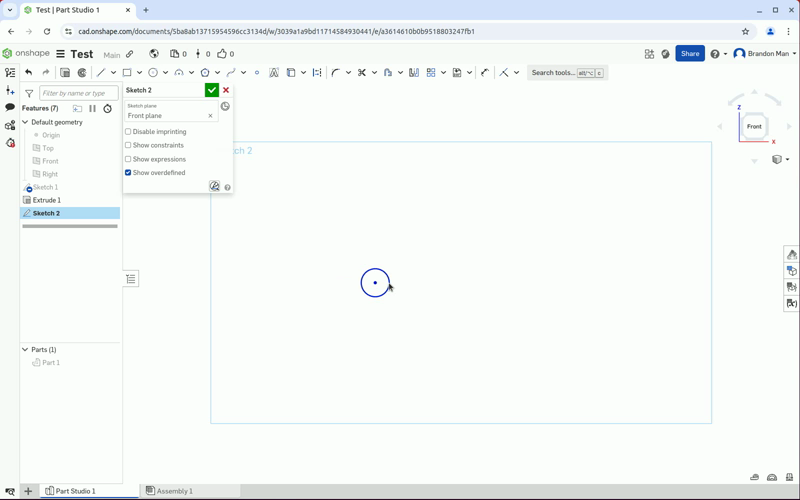
mouse_move(382, 293)
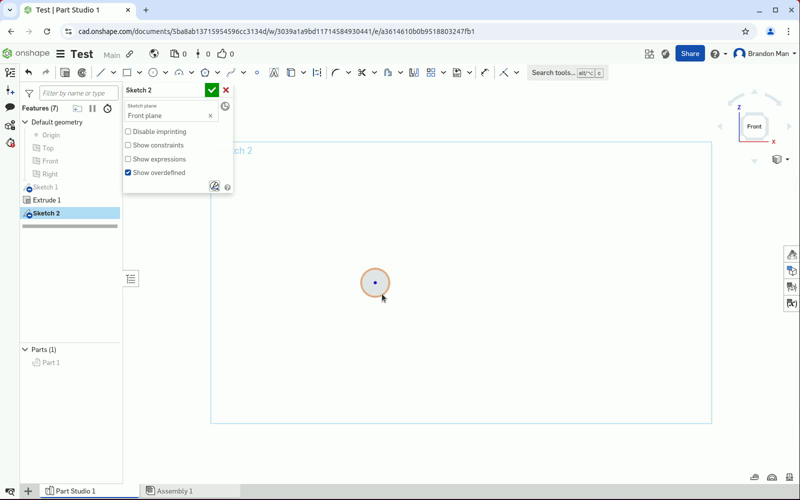
scroll(6)
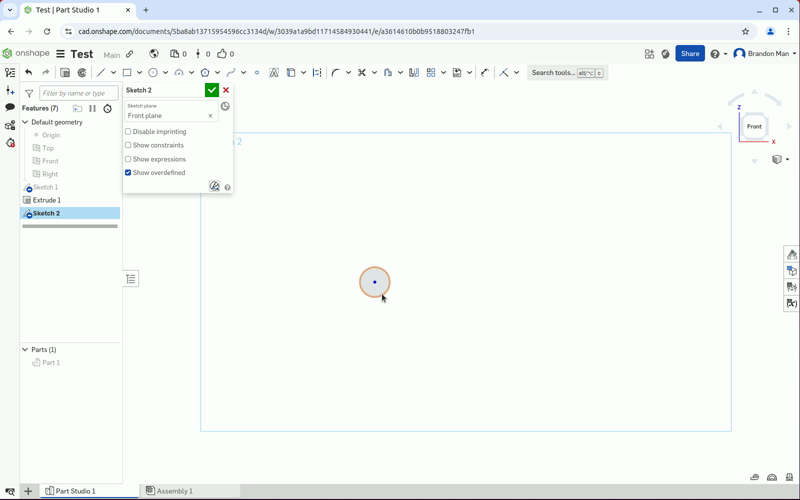
scroll(6)
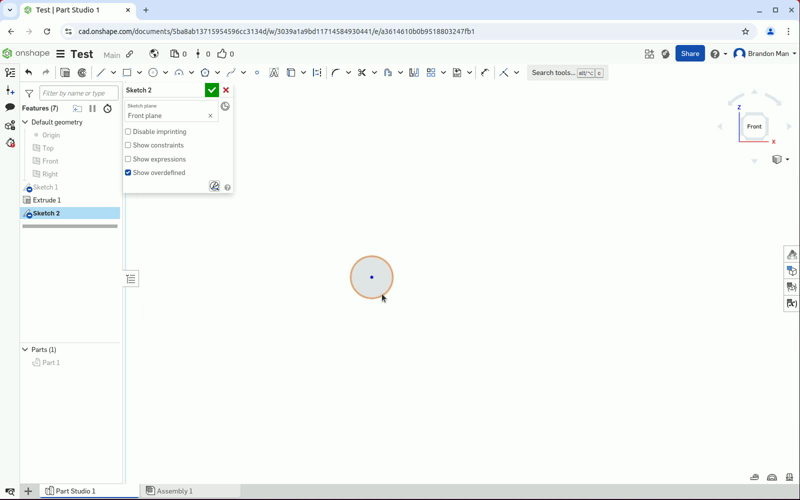
scroll(6)
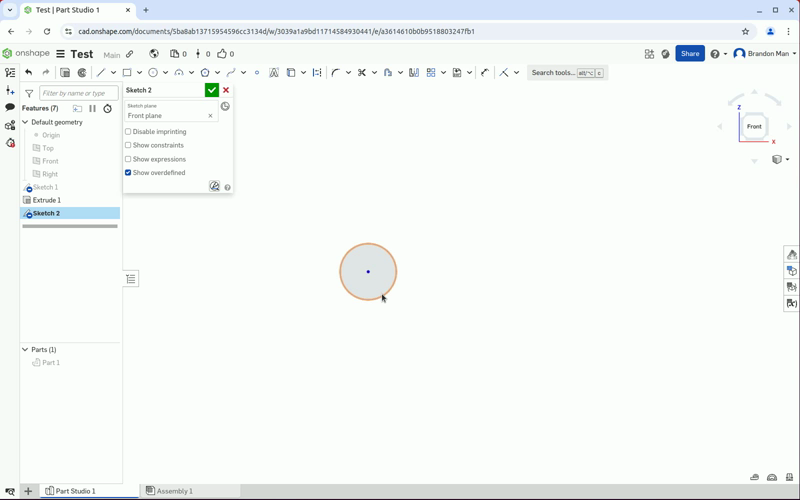
scroll(6)
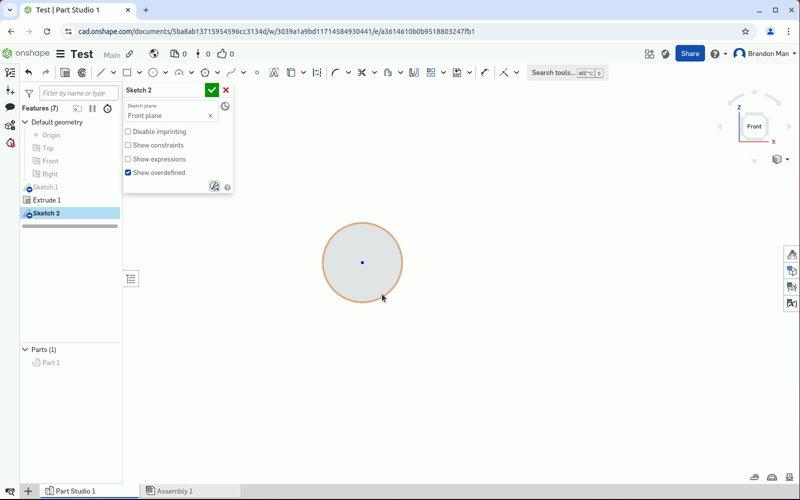
scroll(6)
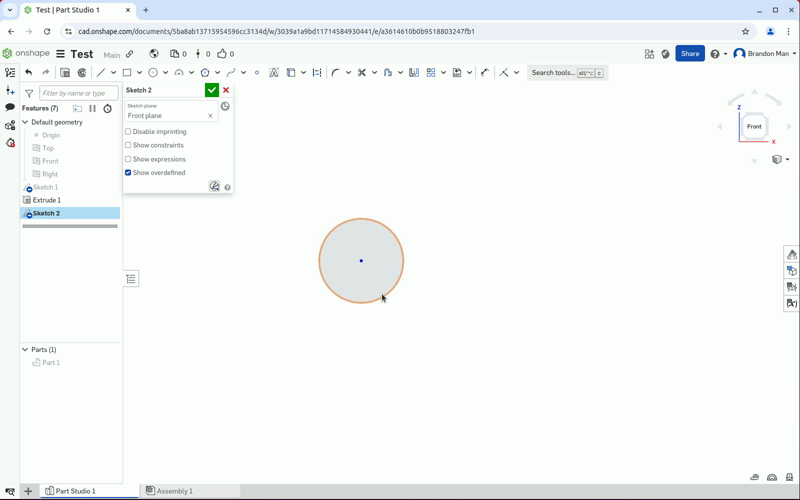
scroll(6)
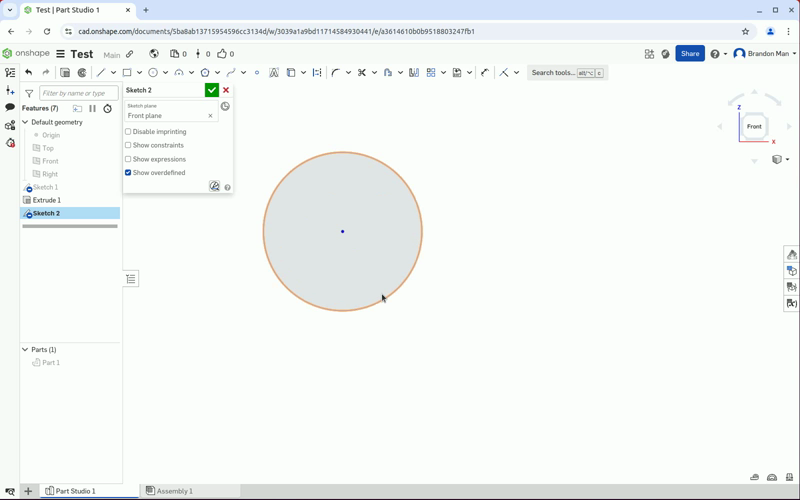
scroll(6)
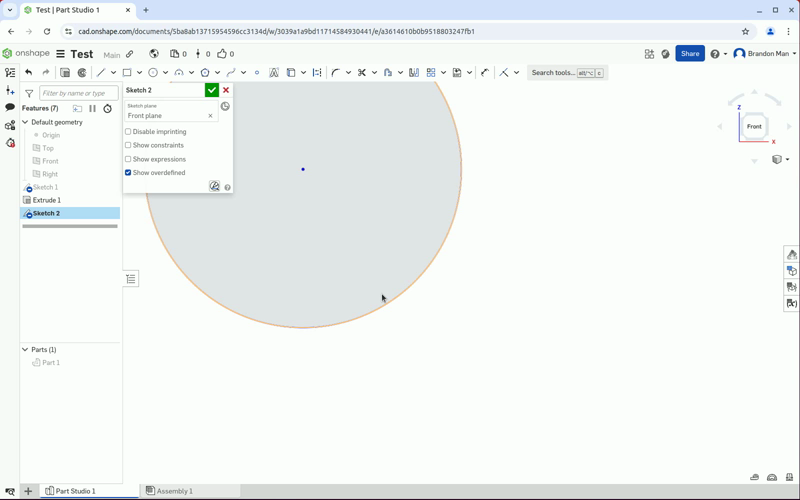
click(382, 293)
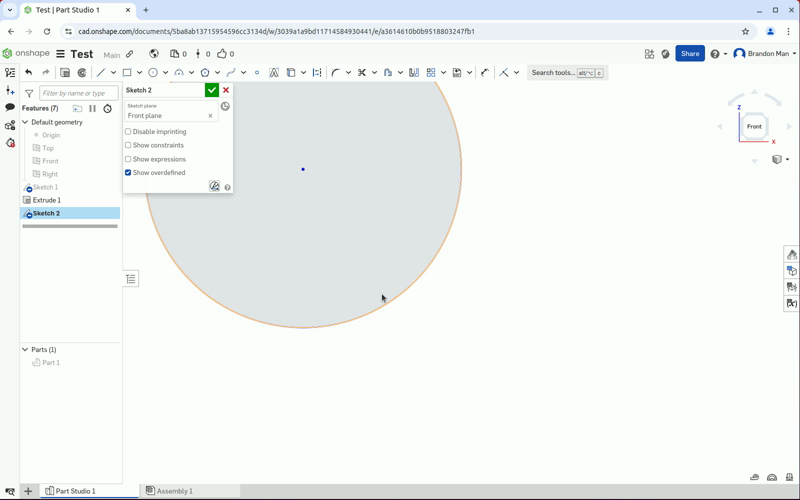
scroll(-6)
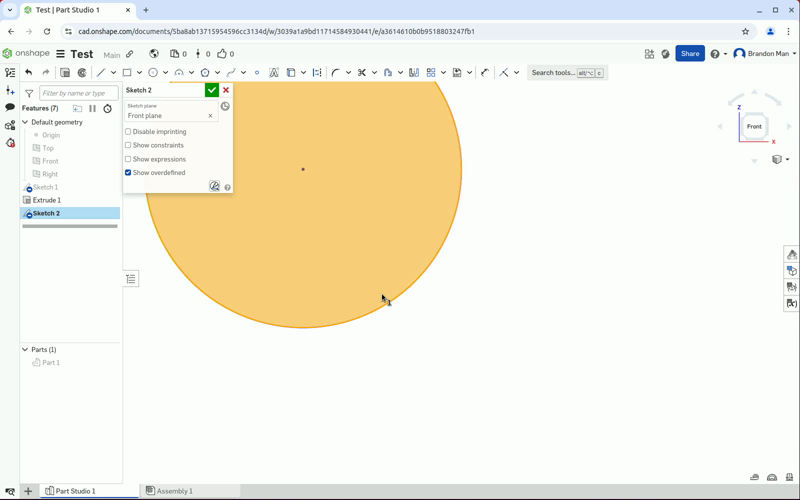
scroll(-6)
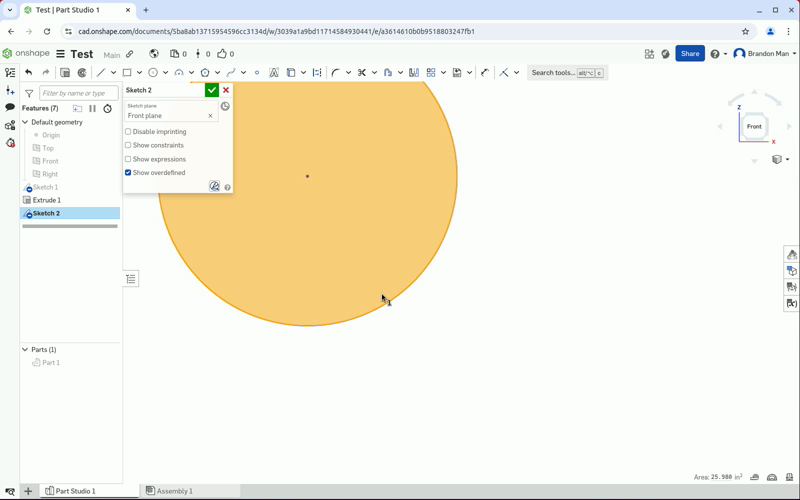
scroll(-6)
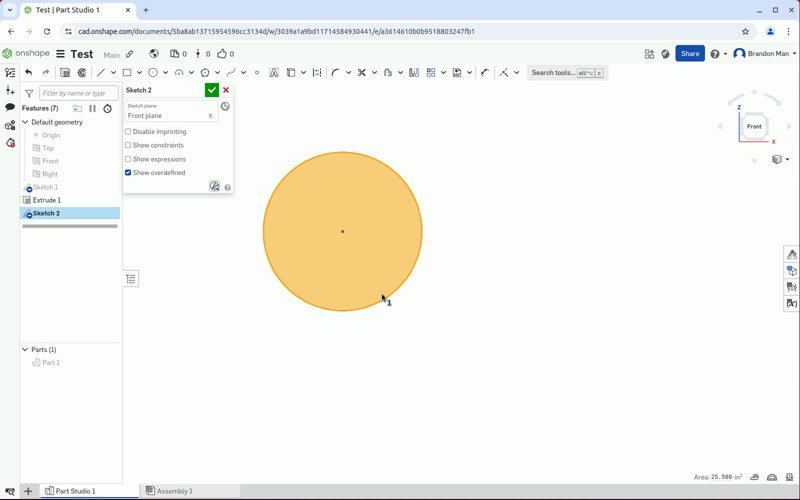
scroll(-6)
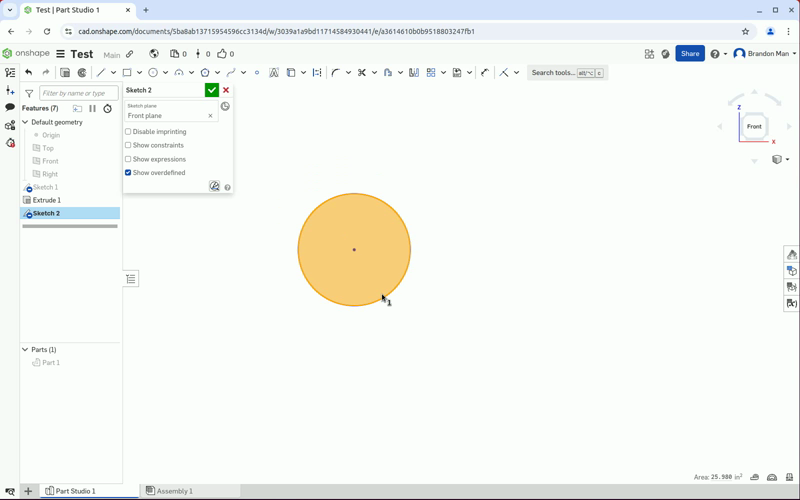
scroll(-6)
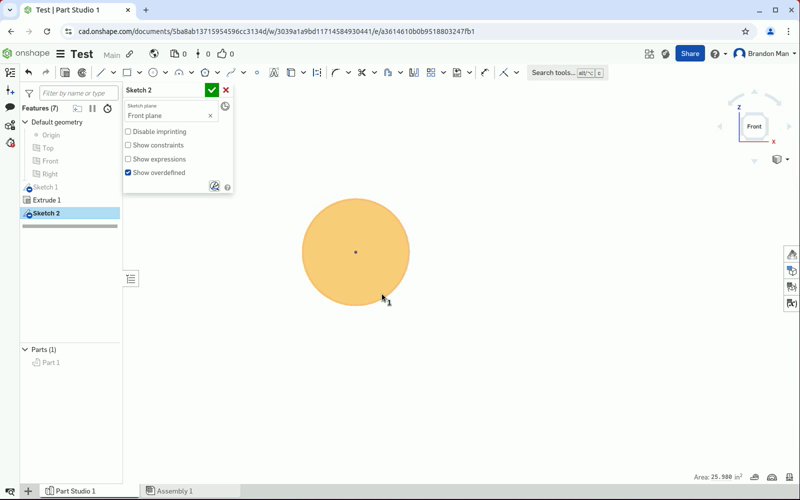
scroll(-6)
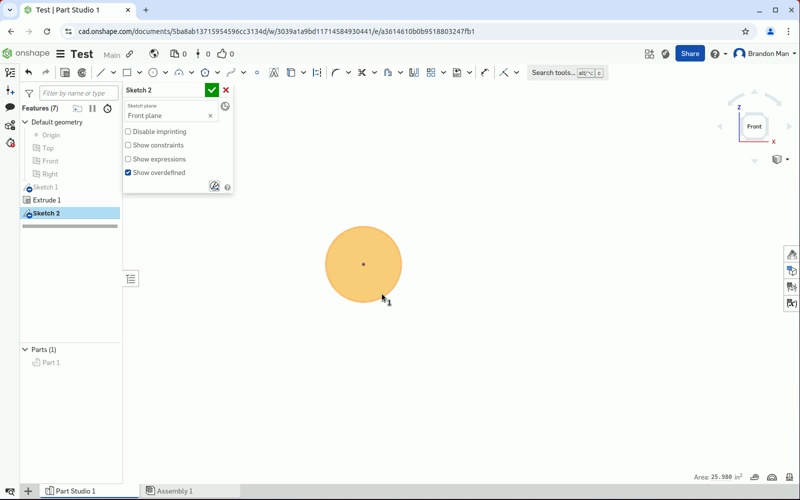
scroll(-6)
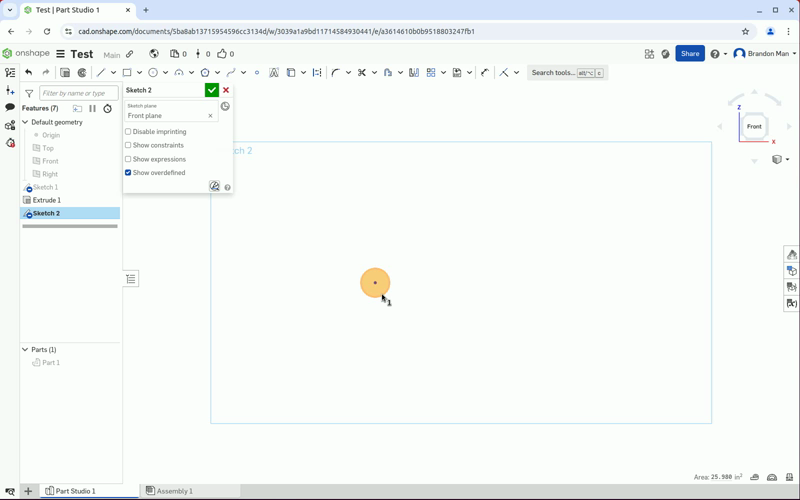
mouse_move(73, 352)
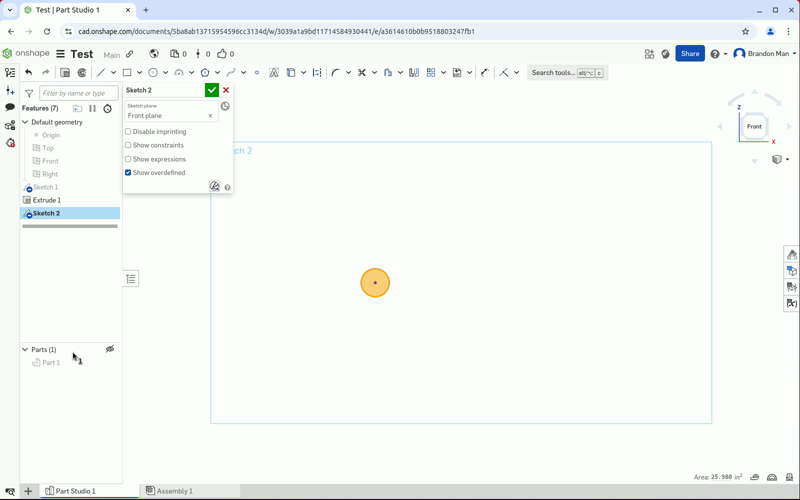
key(shift+y)
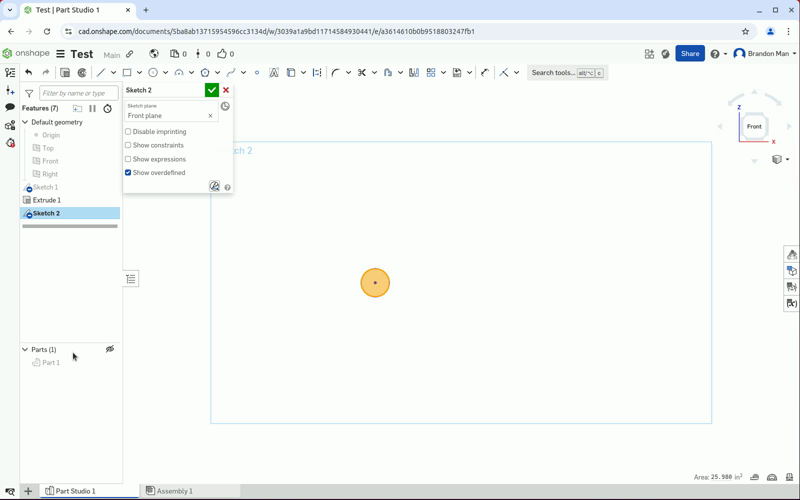
key(shift+e)
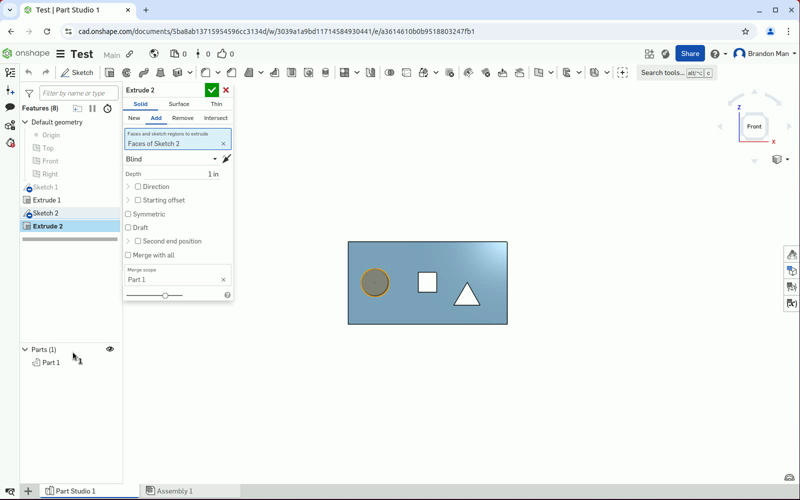
mouse_move(143, 106)
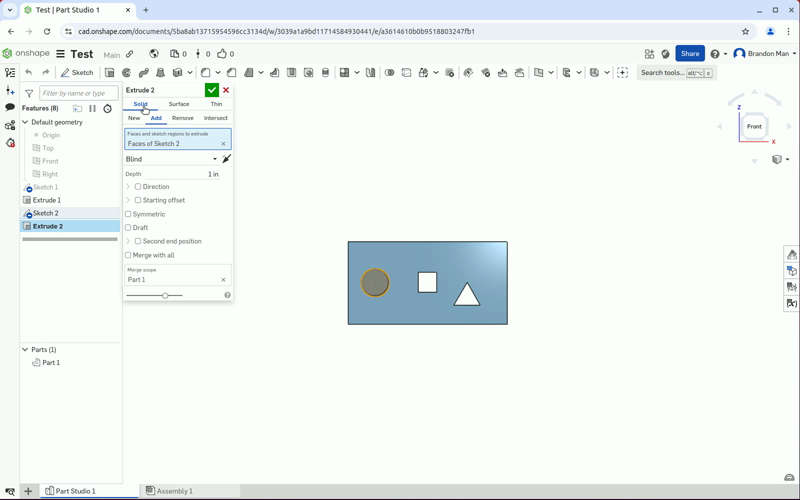
click(143, 106)
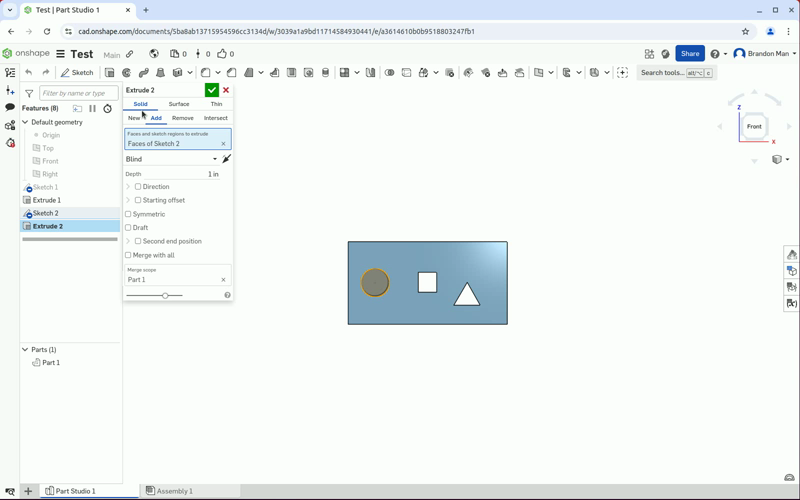
mouse_move(137, 120)
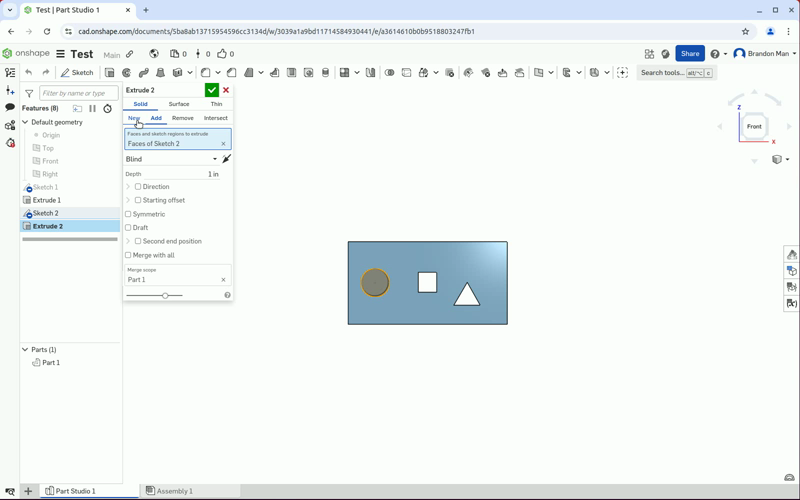
click(137, 120)
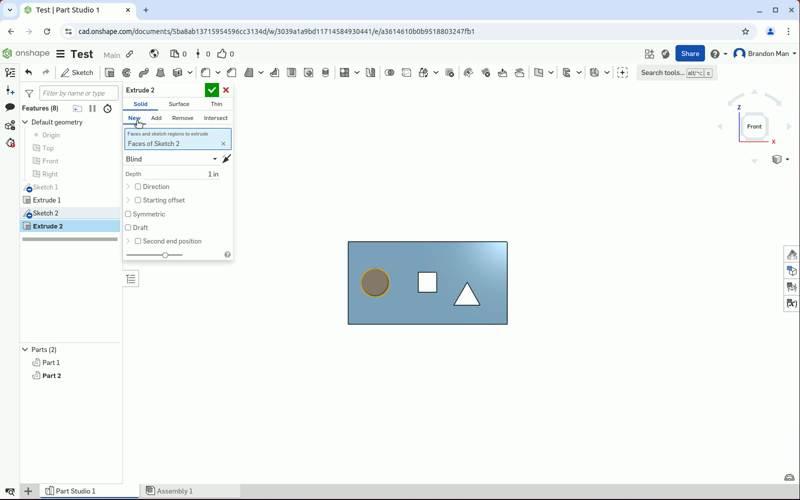
key(tab, 4)
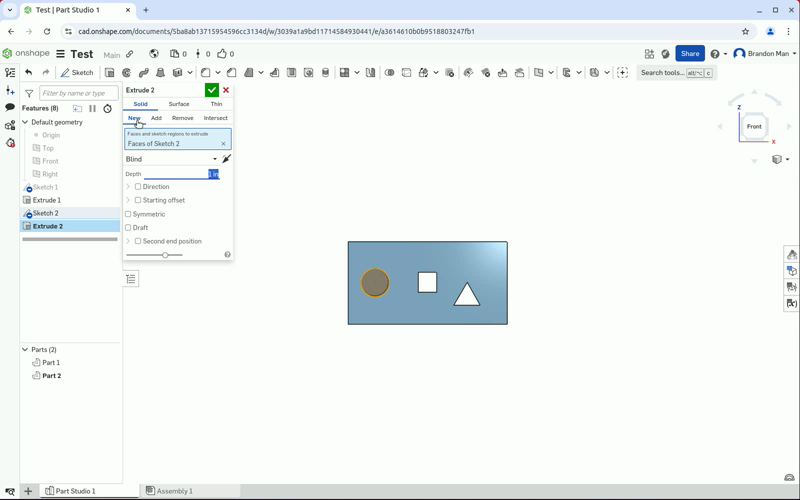
text(4.333)
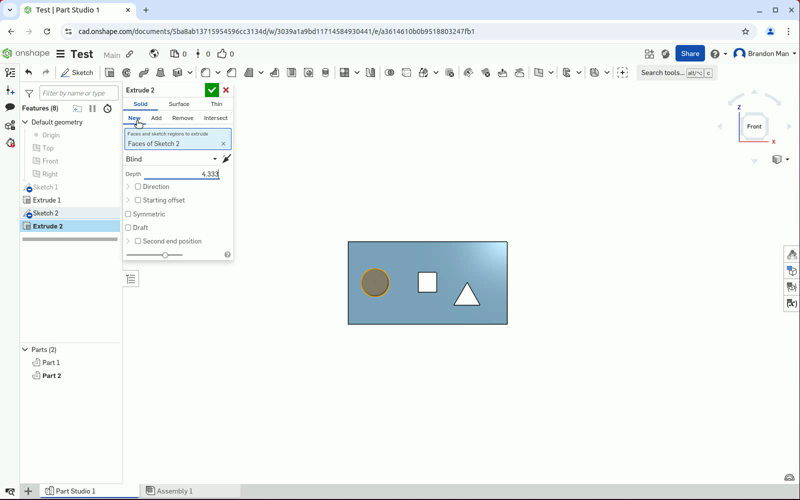
key(enter)
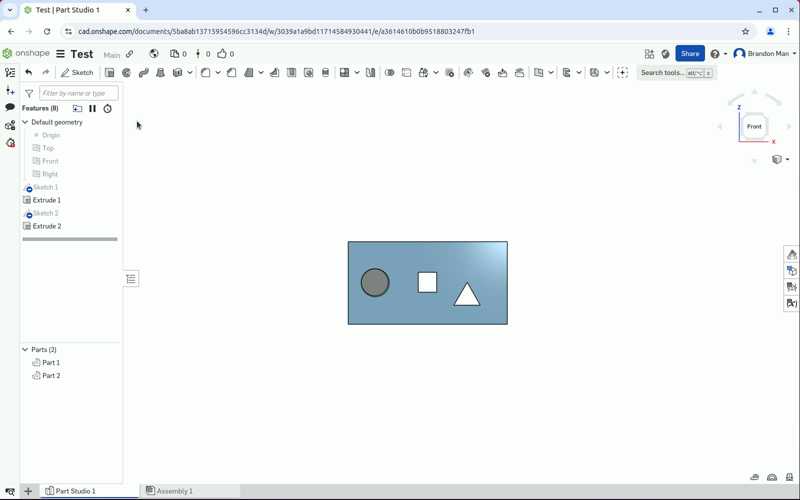
key(shift+h)
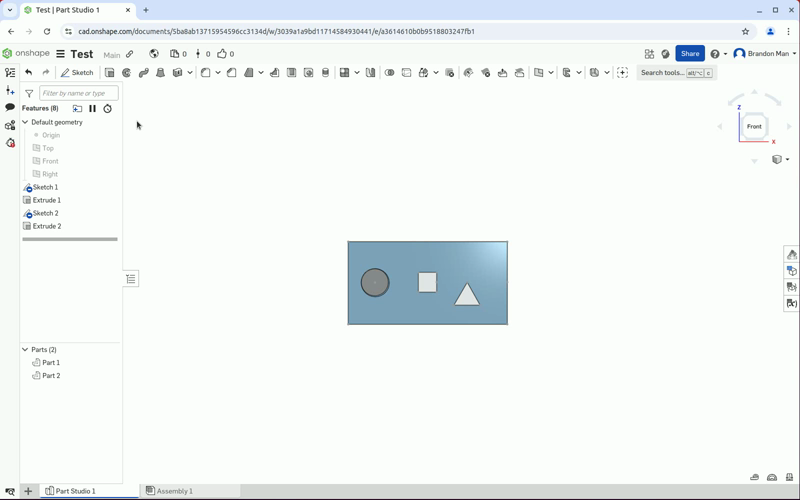
key(shift+h)
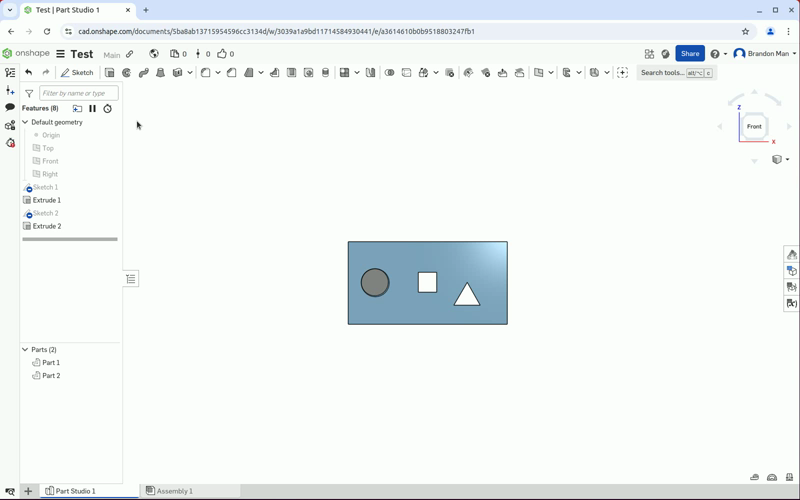
mouse_move(73, 189)
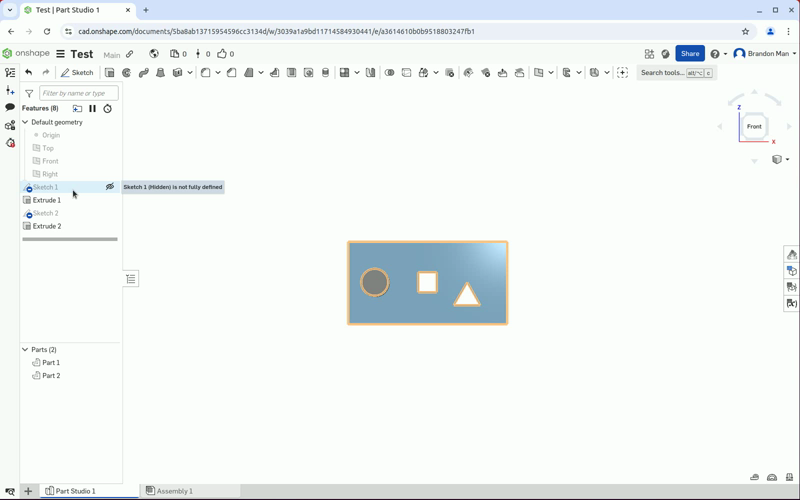
click(73, 189)
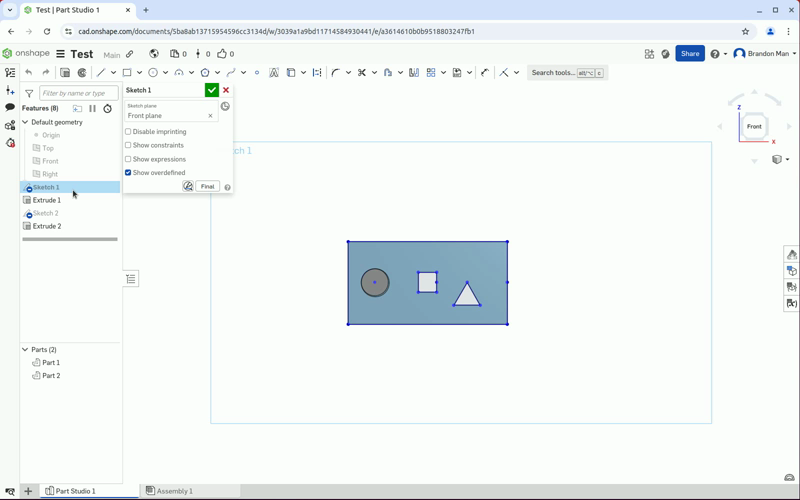
mouse_move(229, 92)
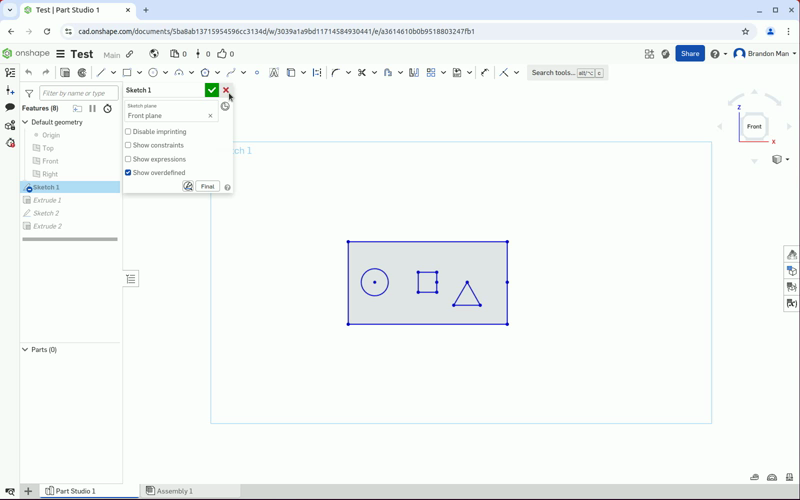
click(229, 92)
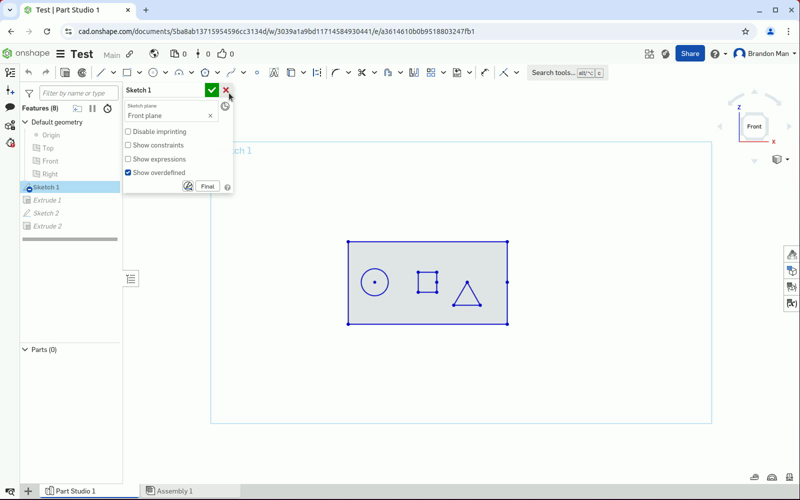
key(shift+s)
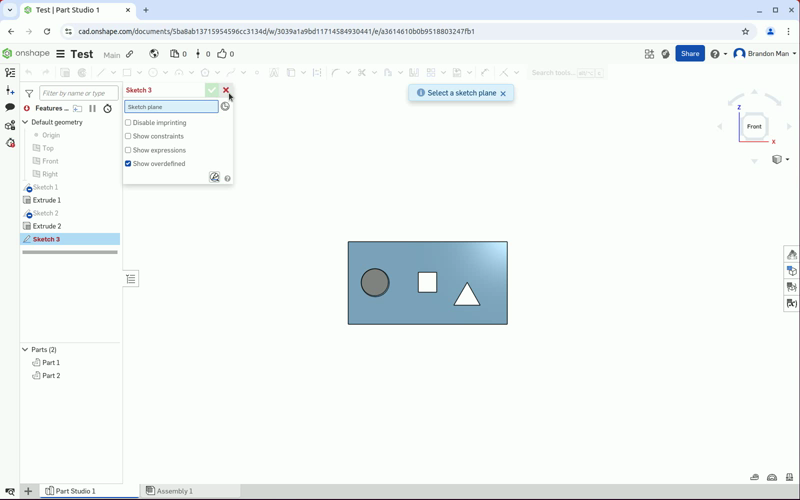
mouse_move(73, 163)
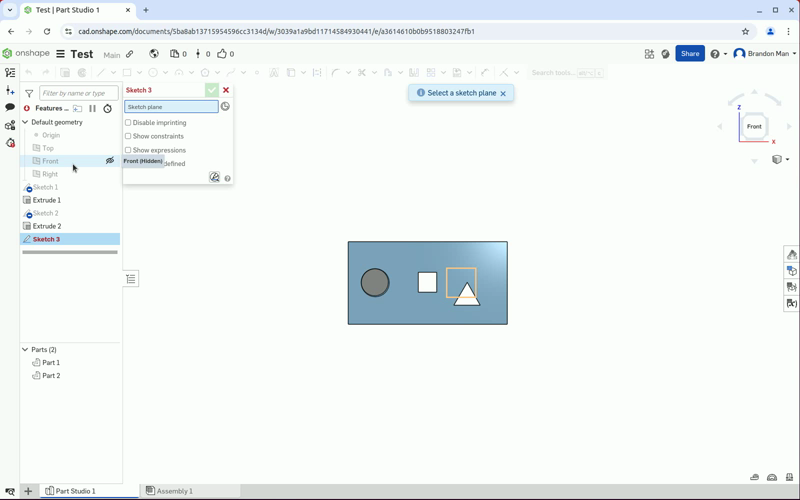
click(73, 163)
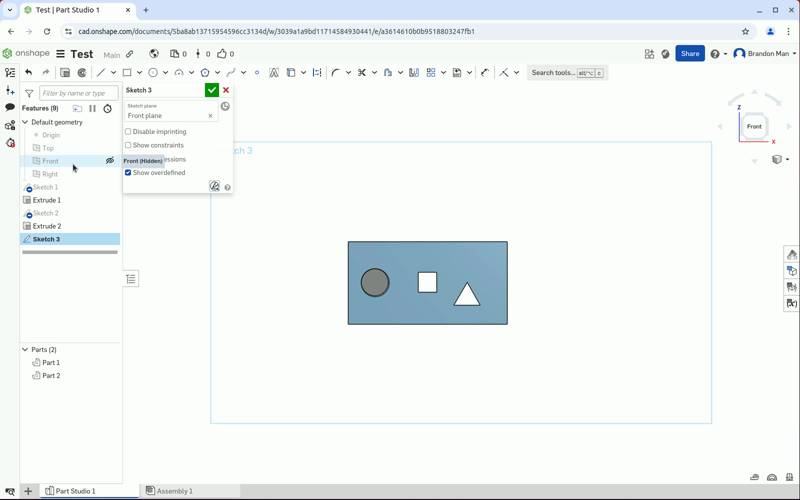
mouse_move(73, 352)
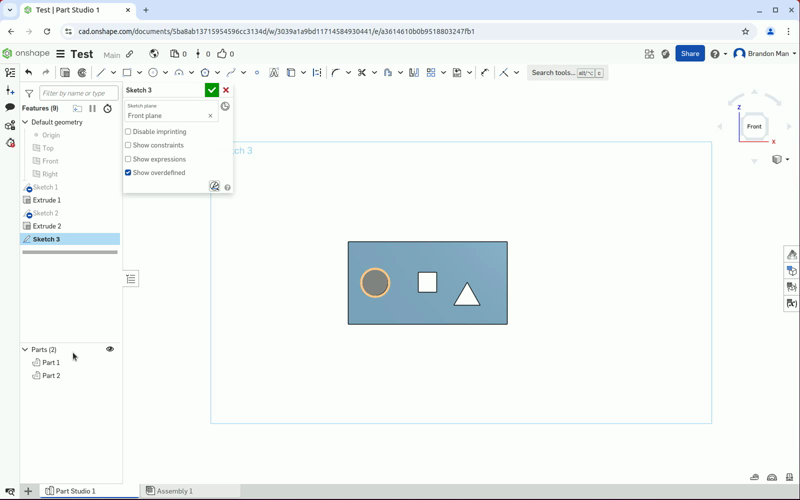
key(y)
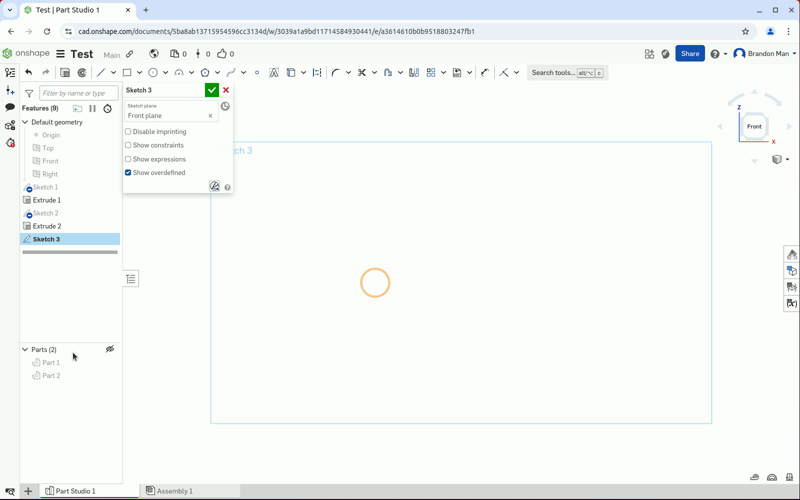
key(c)
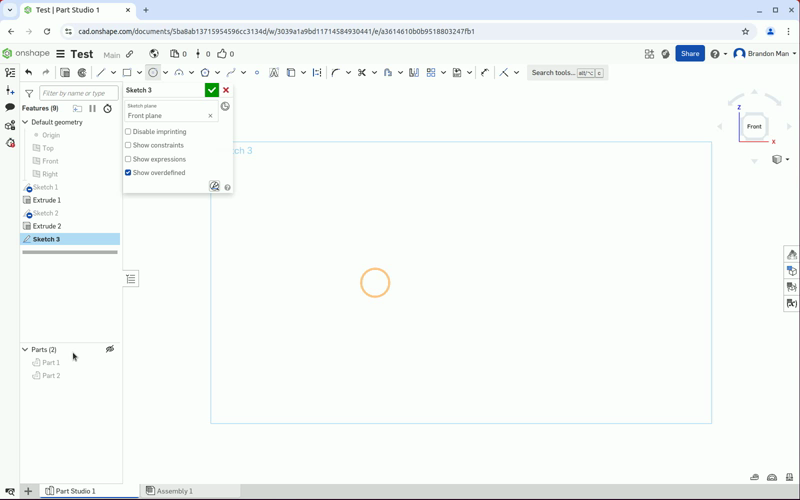
key_down(shift)
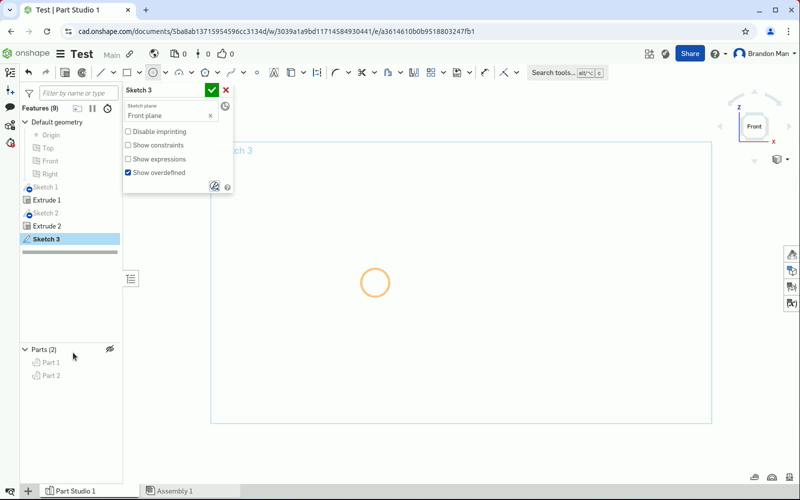
mouse_move(375, 282)
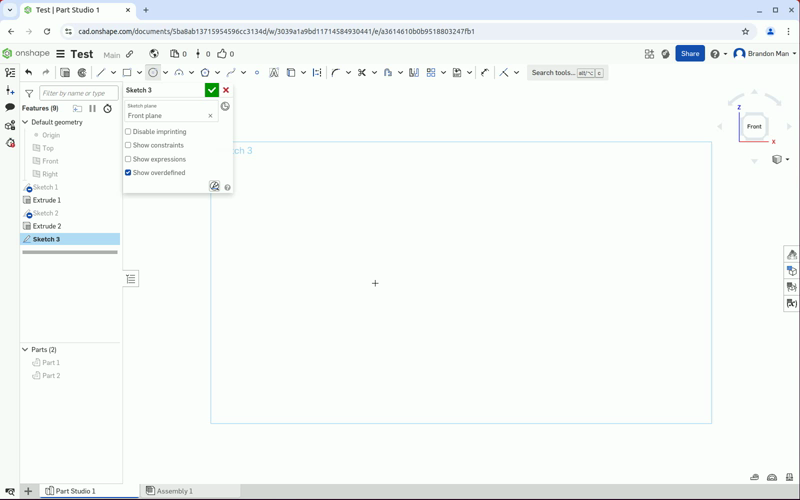
click(375, 282)
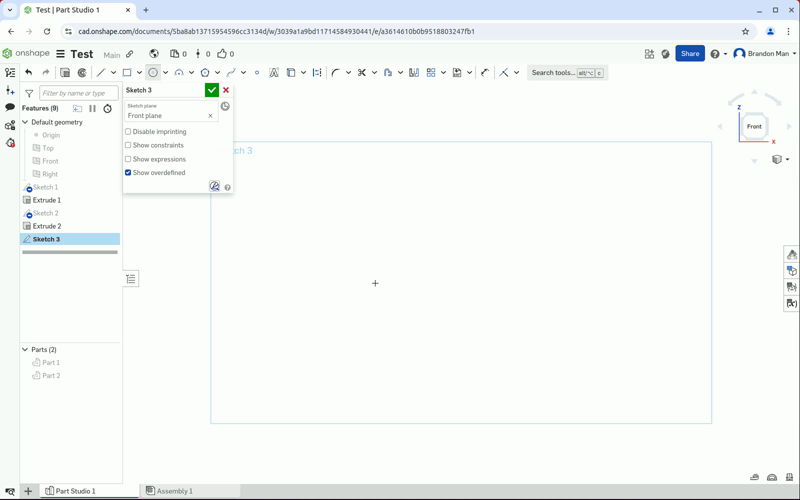
key_up(shift)
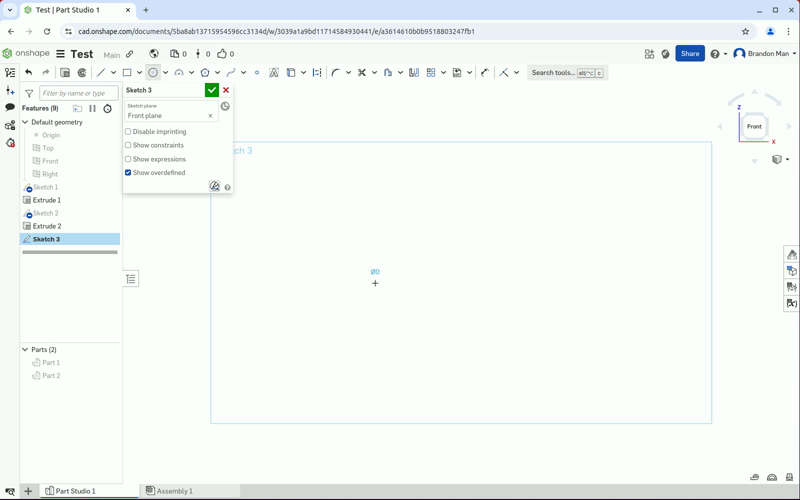
mouse_move(389, 282)
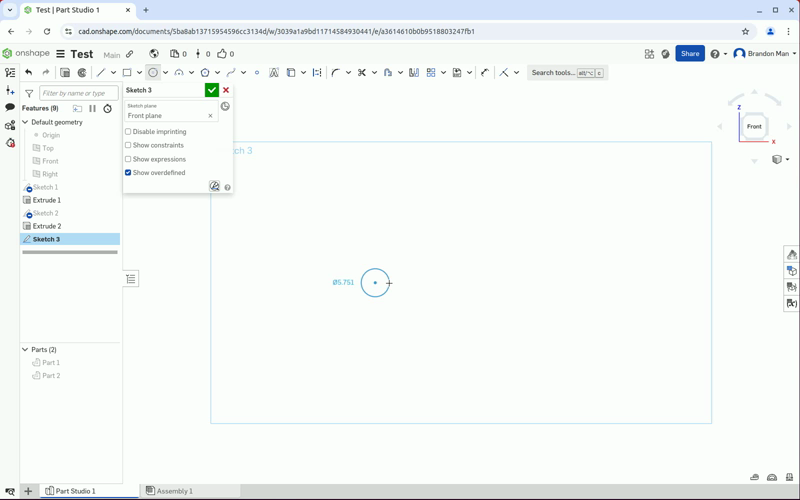
click(389, 282)
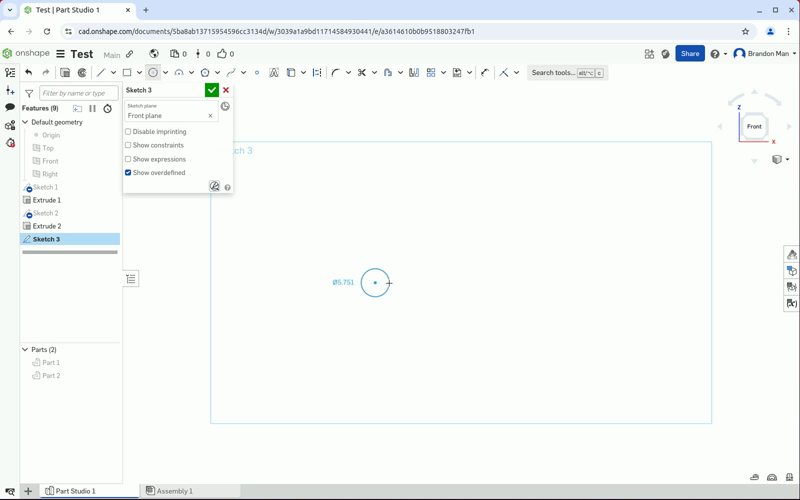
key(esc)
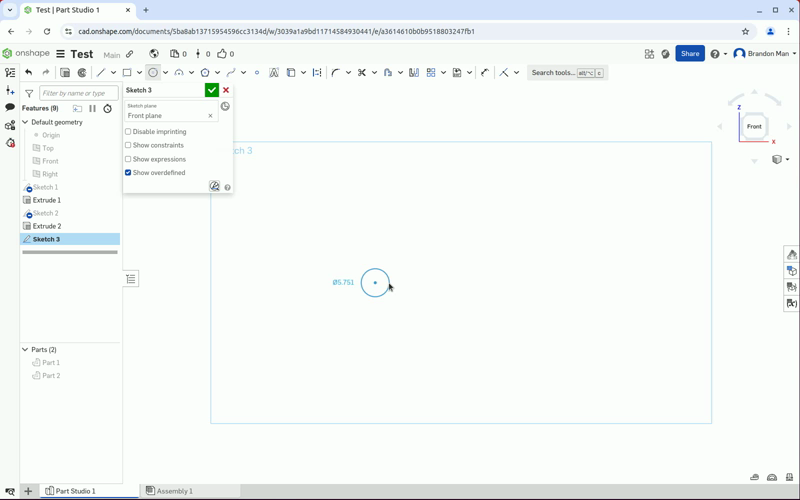
mouse_move(384, 273)
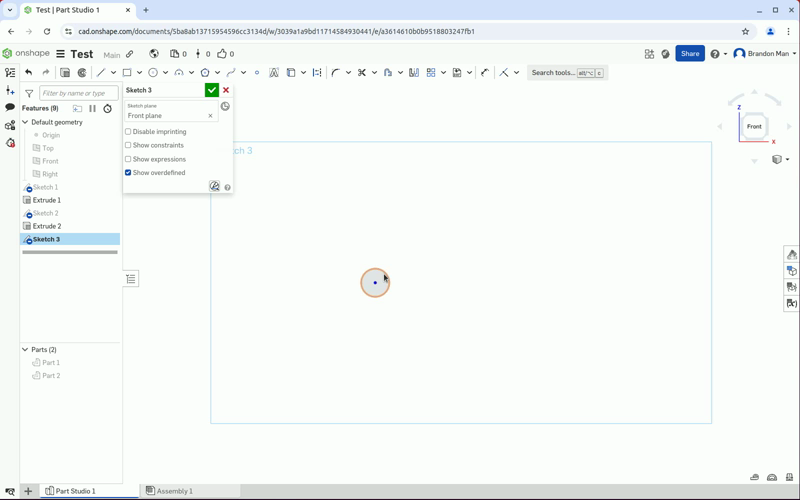
scroll(6)
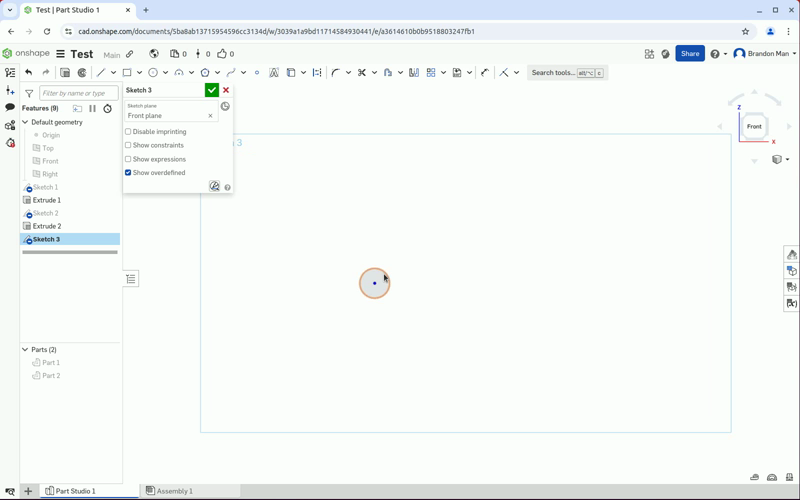
scroll(6)
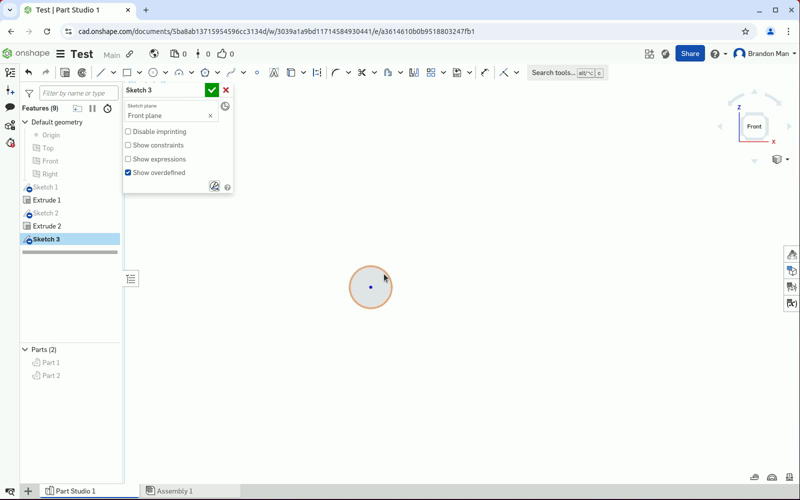
scroll(6)
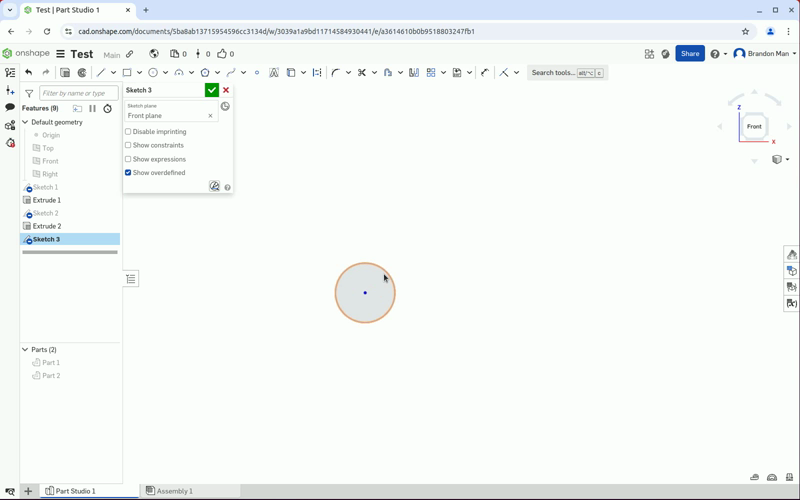
scroll(6)
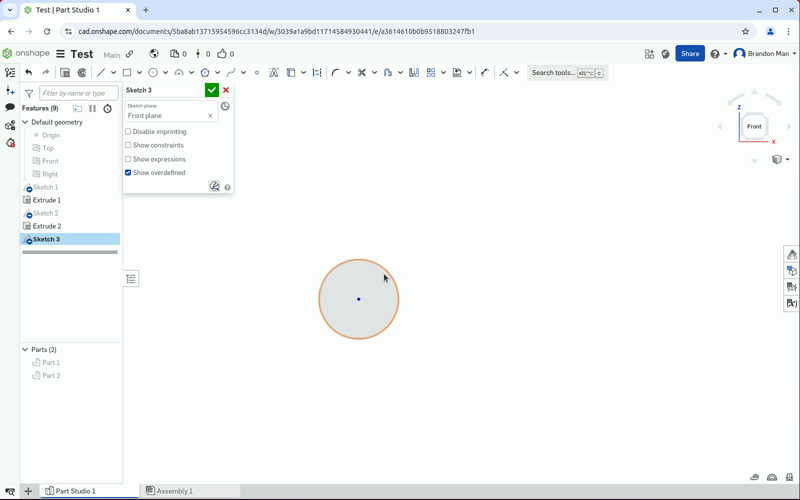
scroll(6)
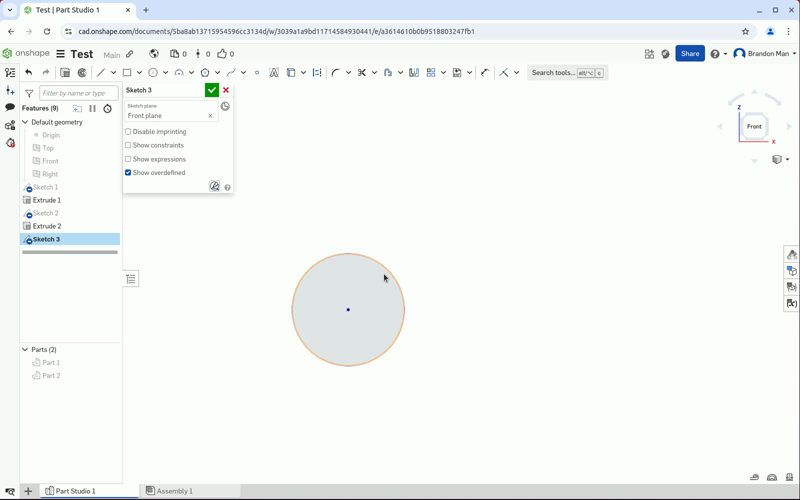
scroll(6)
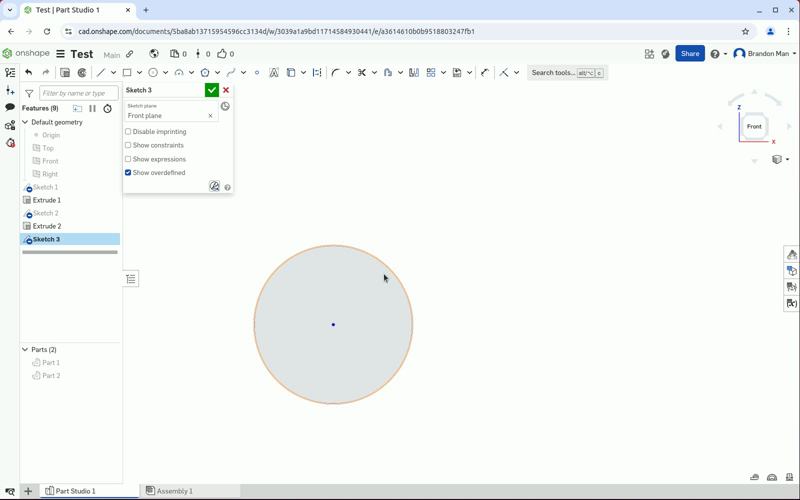
scroll(6)
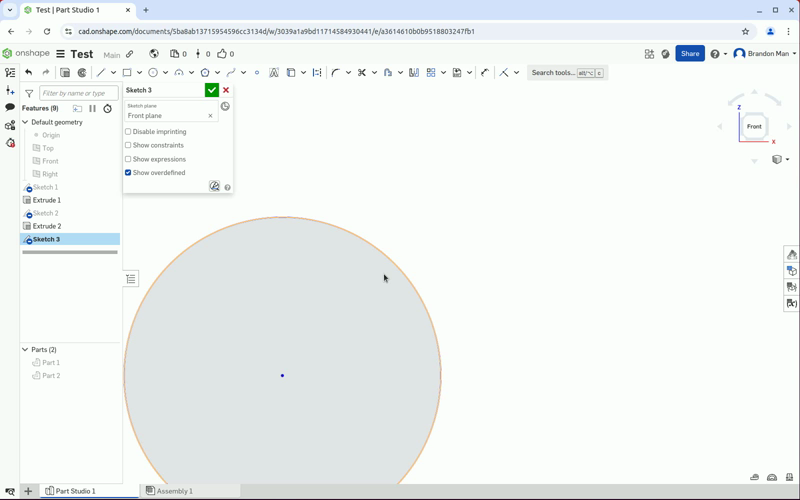
click(384, 273)
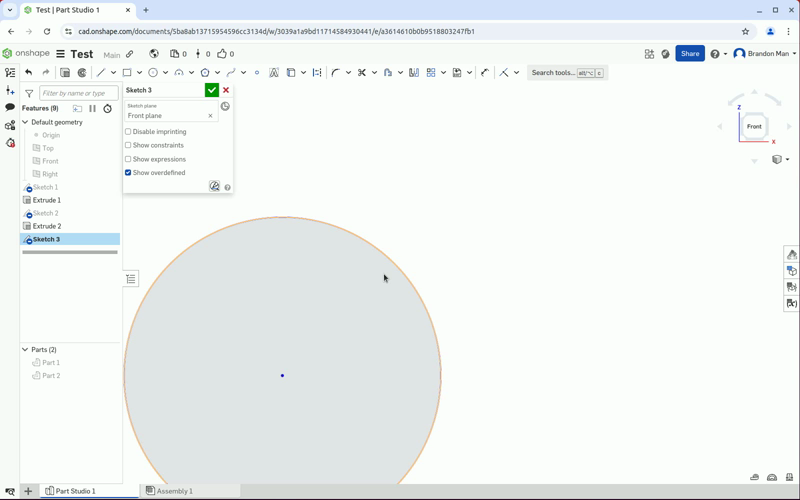
scroll(-6)
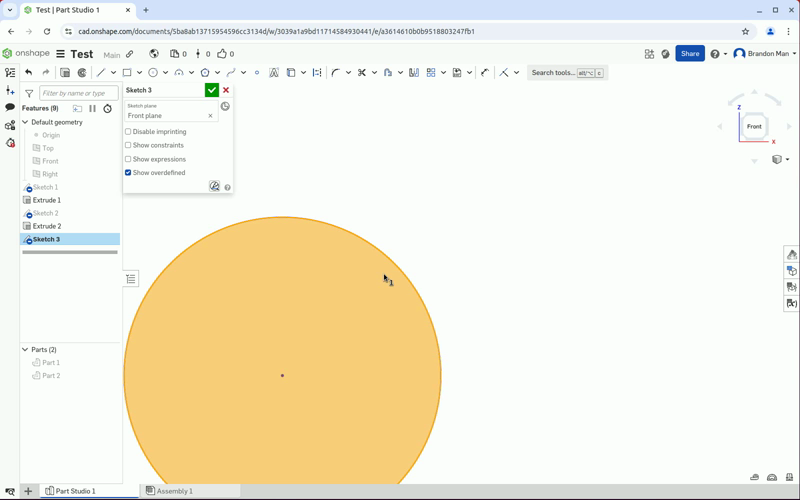
scroll(-6)
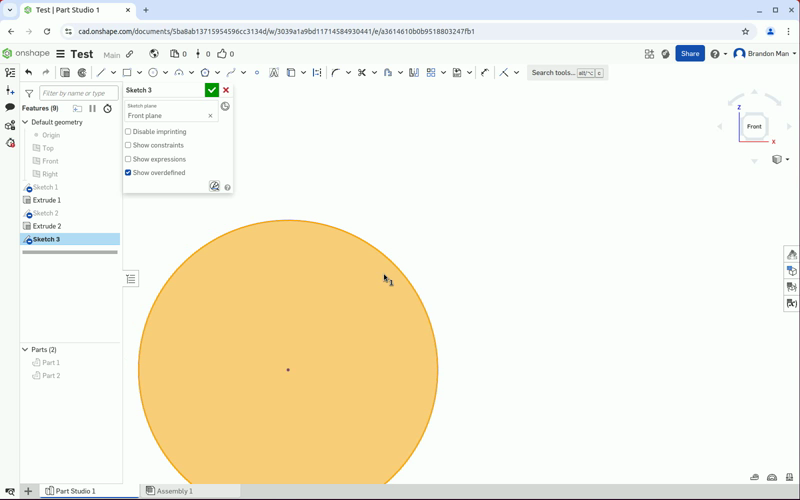
scroll(-6)
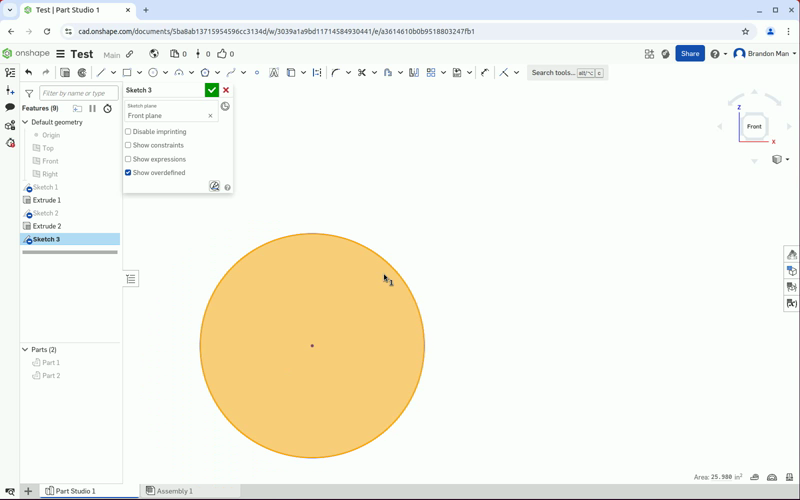
scroll(-6)
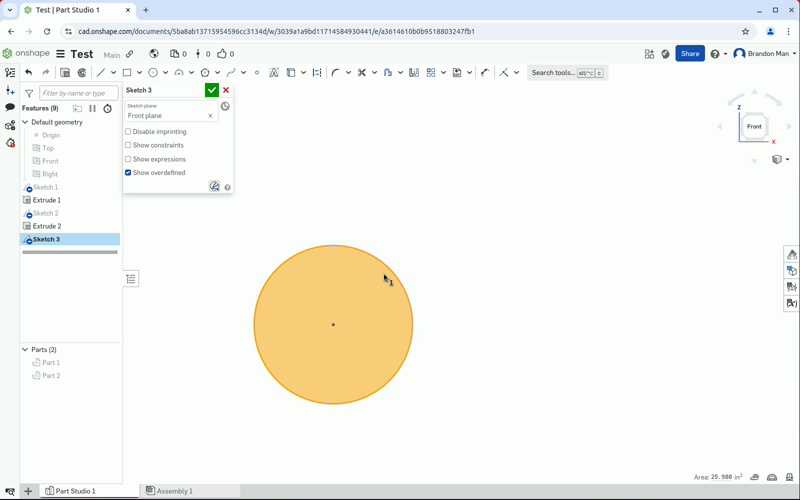
scroll(-6)
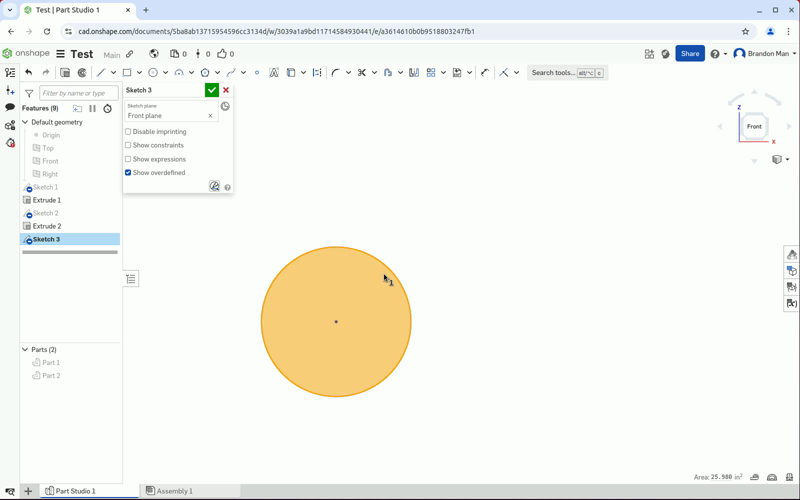
scroll(-6)
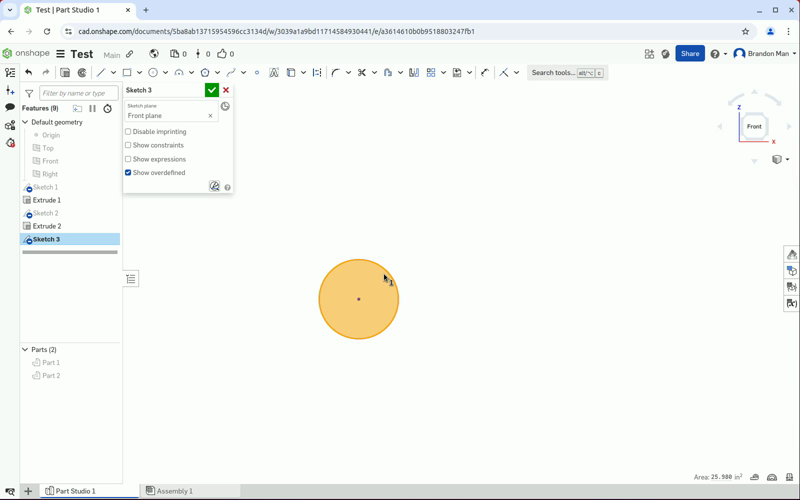
scroll(-6)
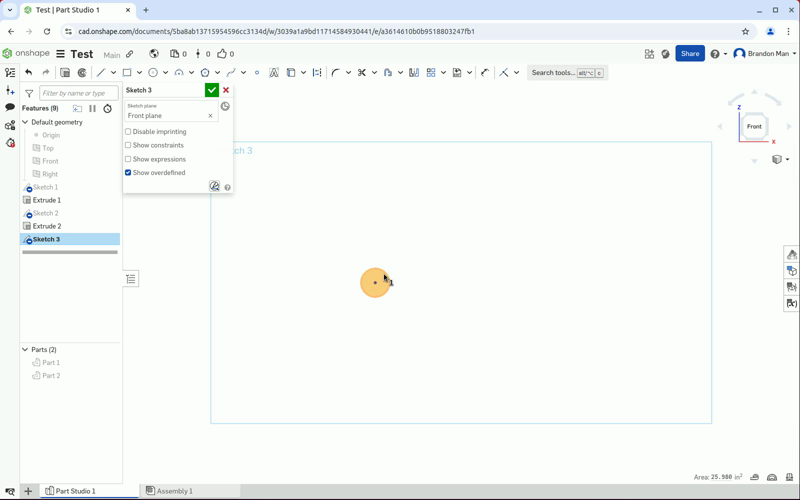
mouse_move(73, 352)
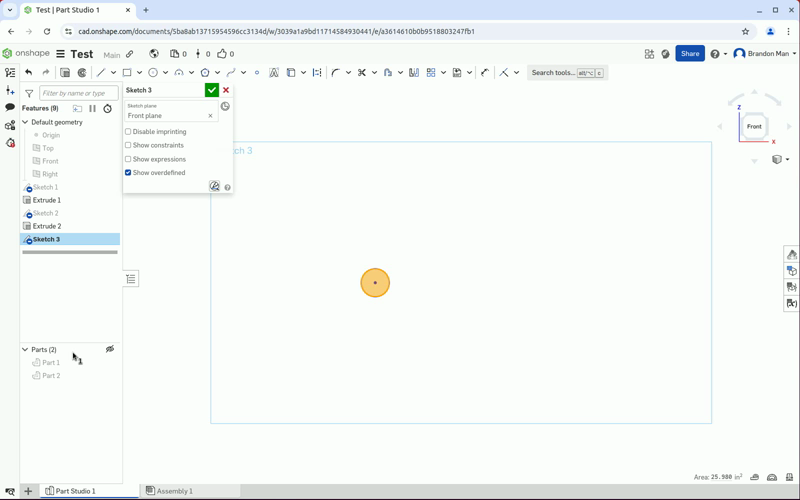
key(shift+y)
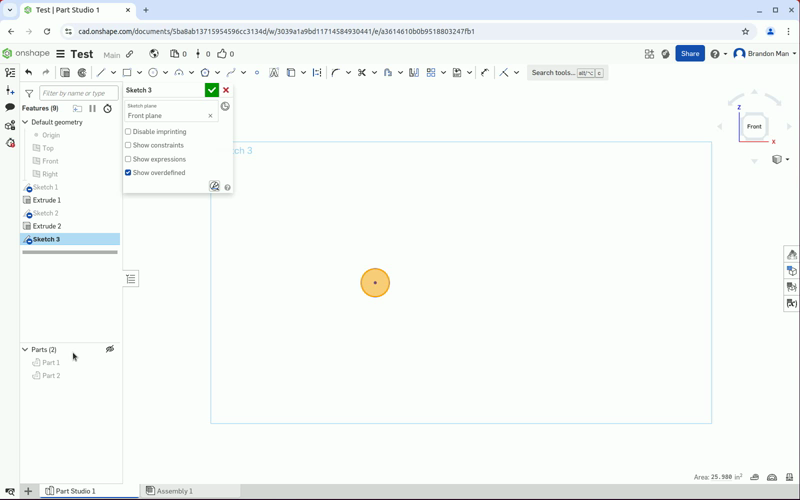
key(shift+e)
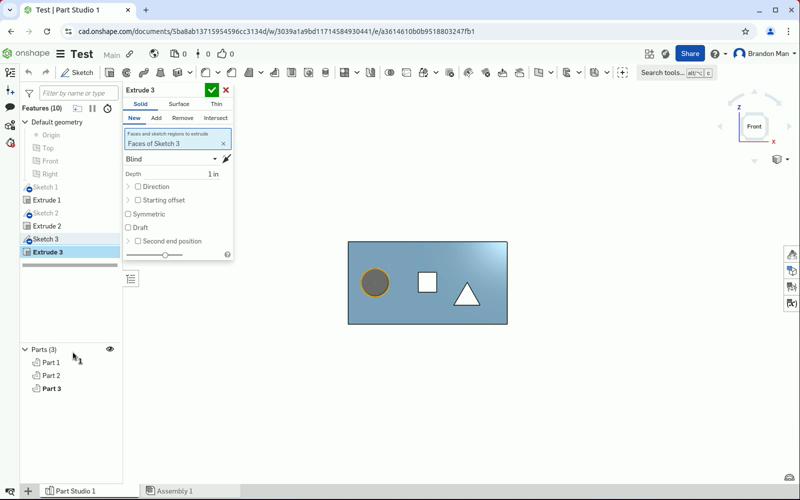
mouse_move(143, 106)
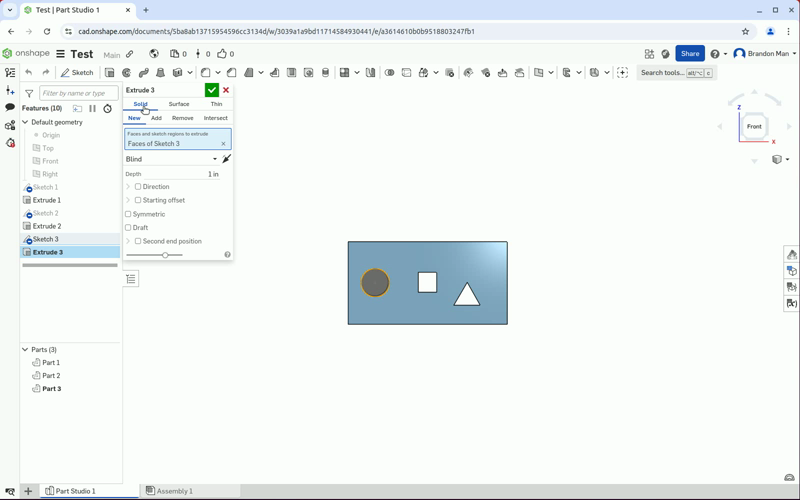
click(143, 106)
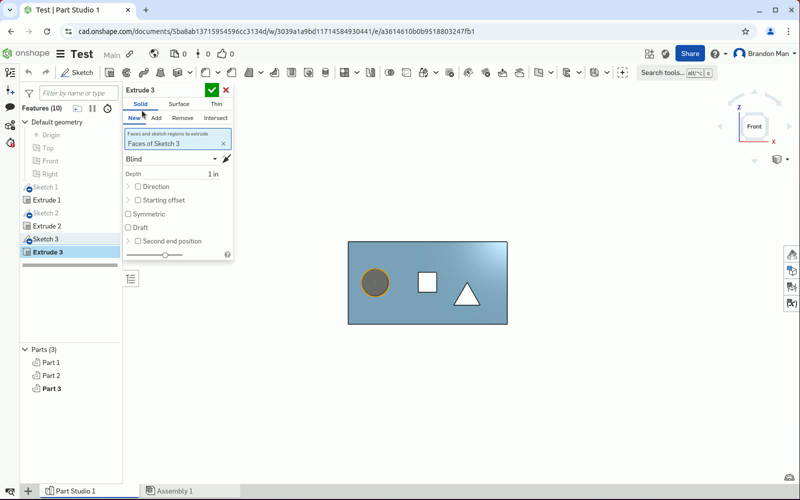
mouse_move(137, 120)
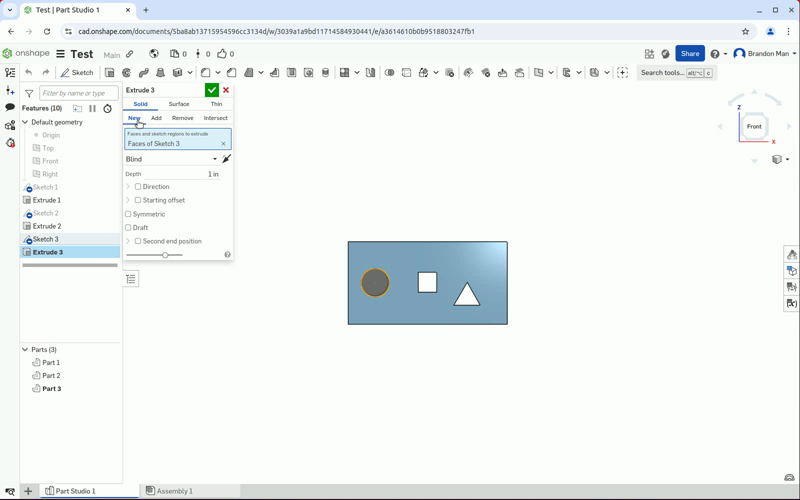
click(137, 120)
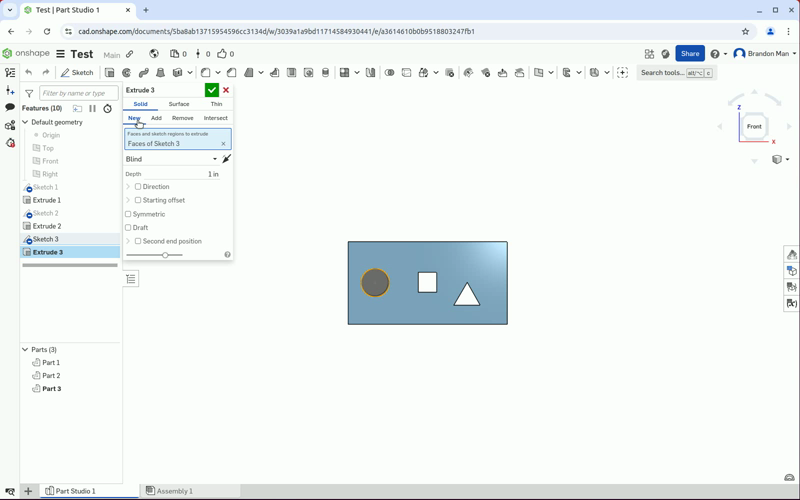
key(tab, 4)
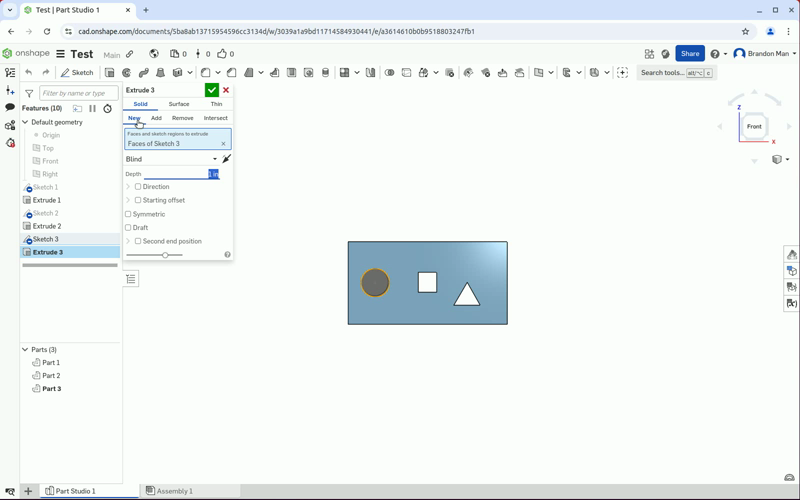
text(-6.74)
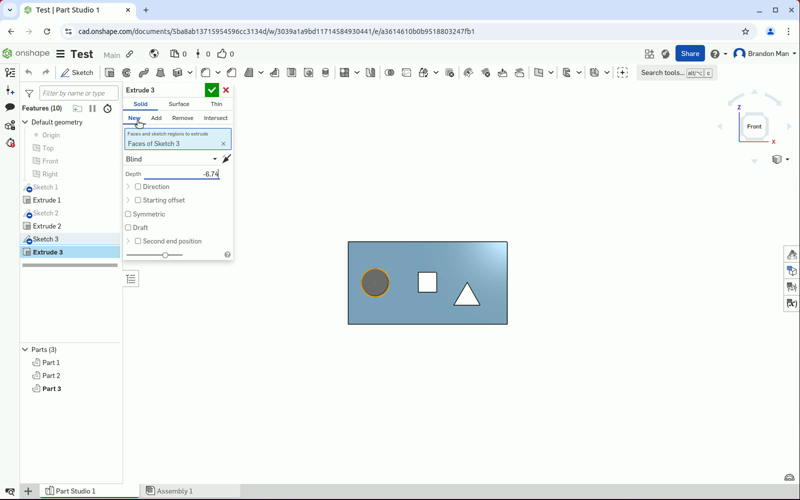
key(enter)
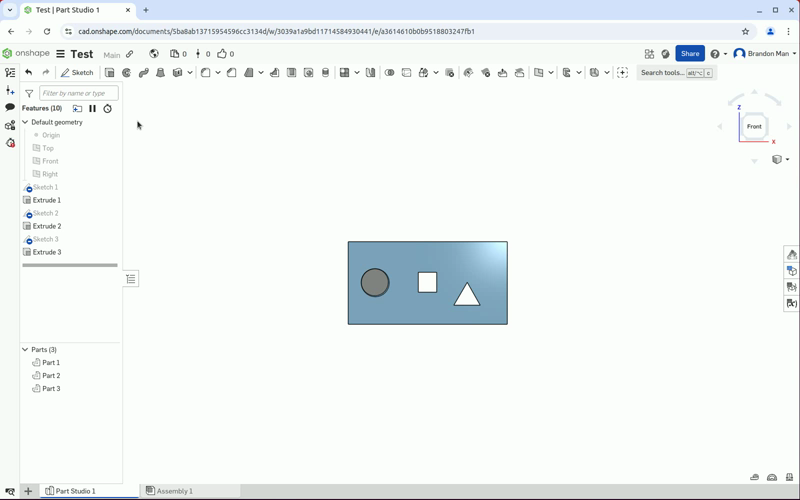
key(shift+h)
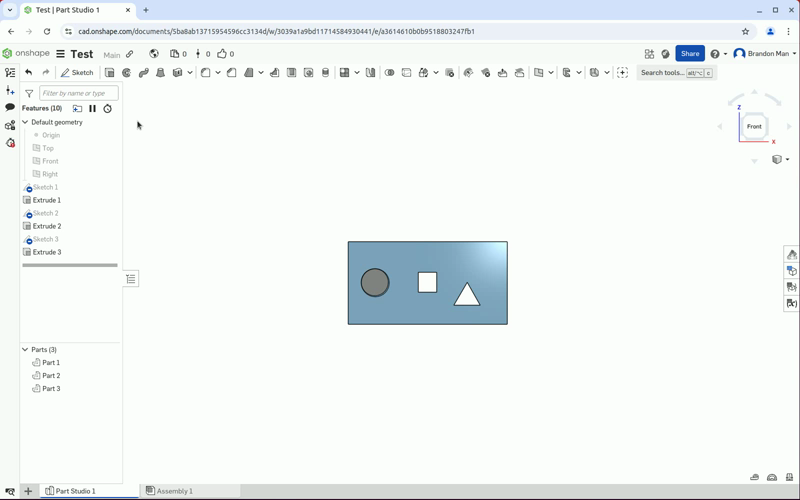
key(shift+h)
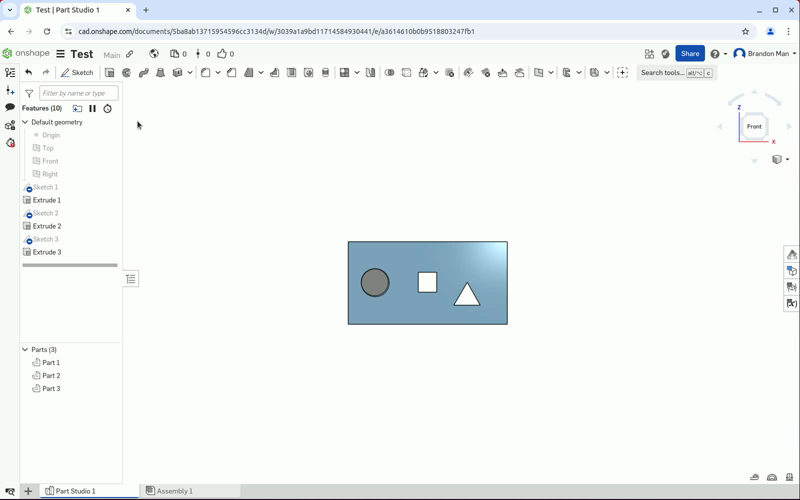
mouse_move(73, 189)
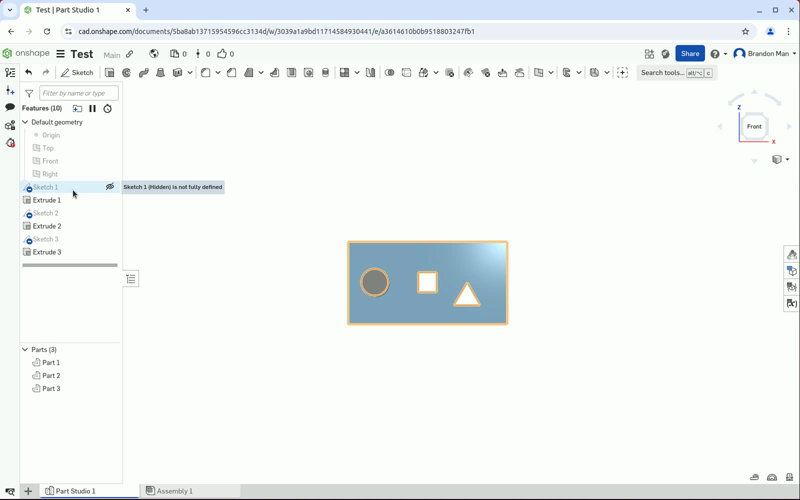
click(73, 189)
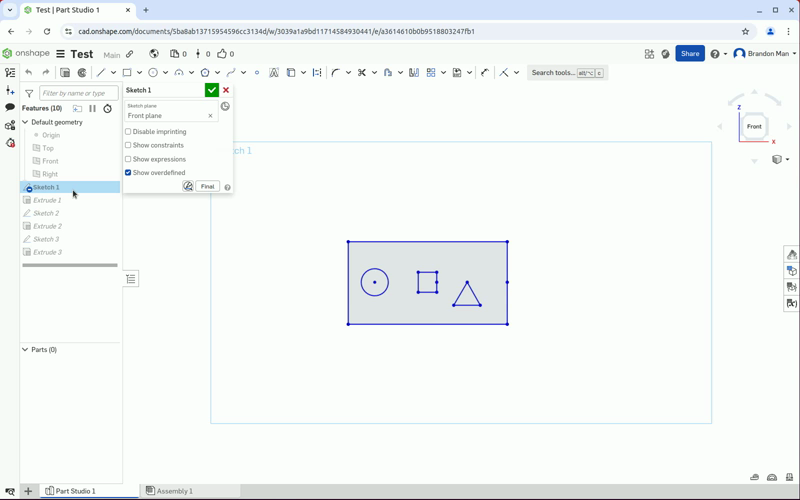
mouse_move(229, 92)
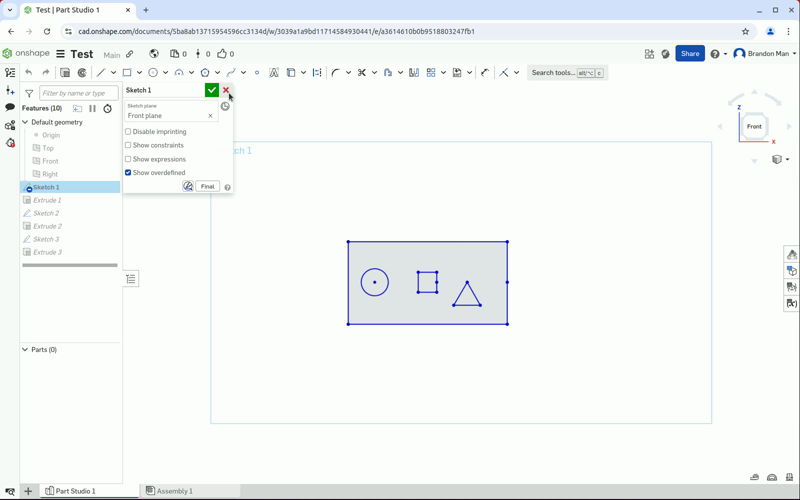
click(229, 92)
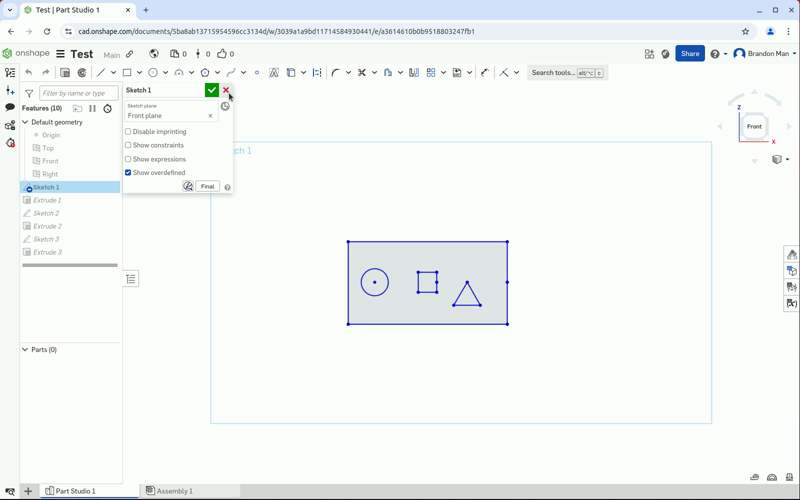
key(shift+s)
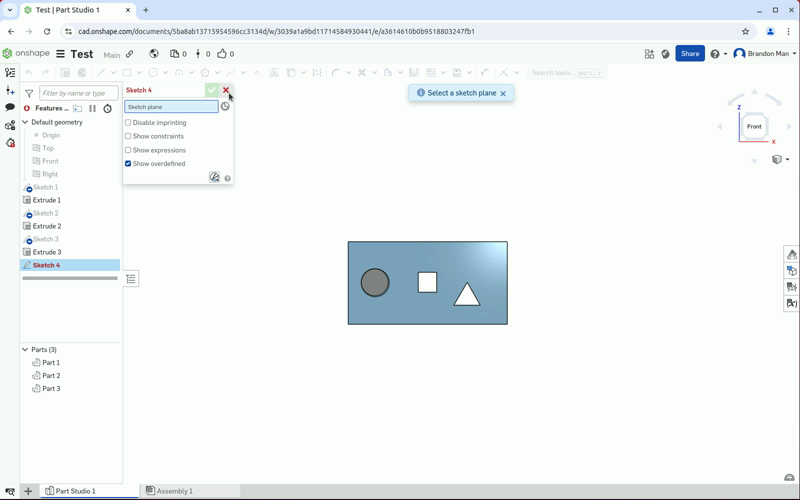
mouse_move(73, 163)
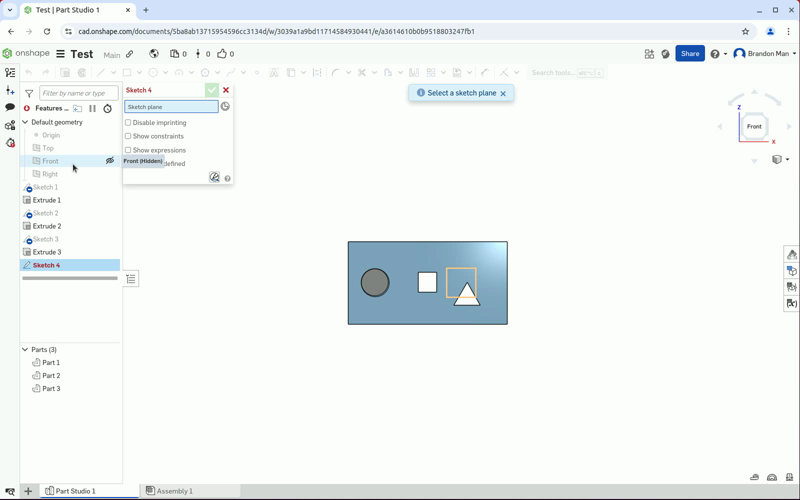
click(73, 163)
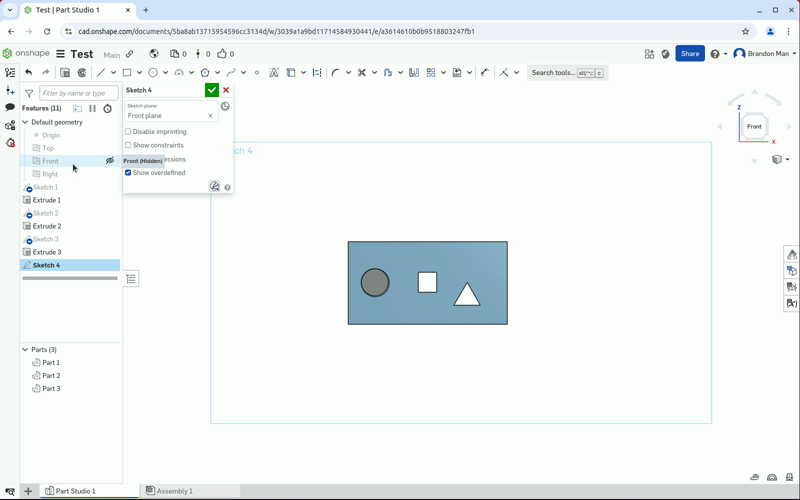
mouse_move(73, 352)
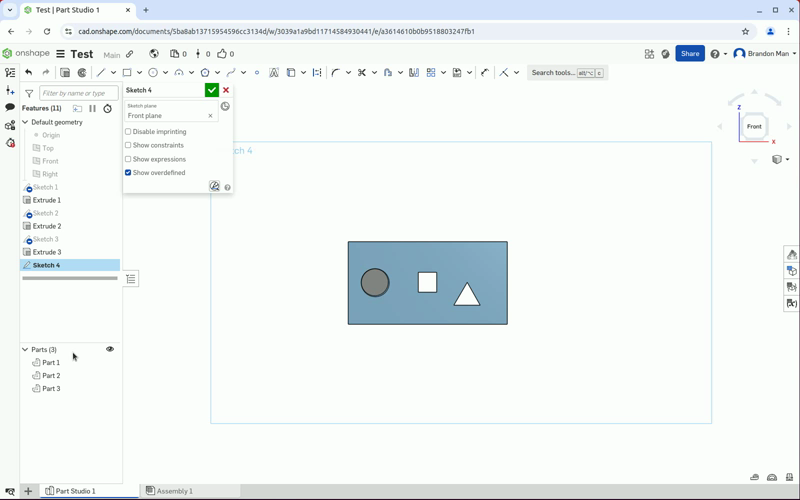
key(y)
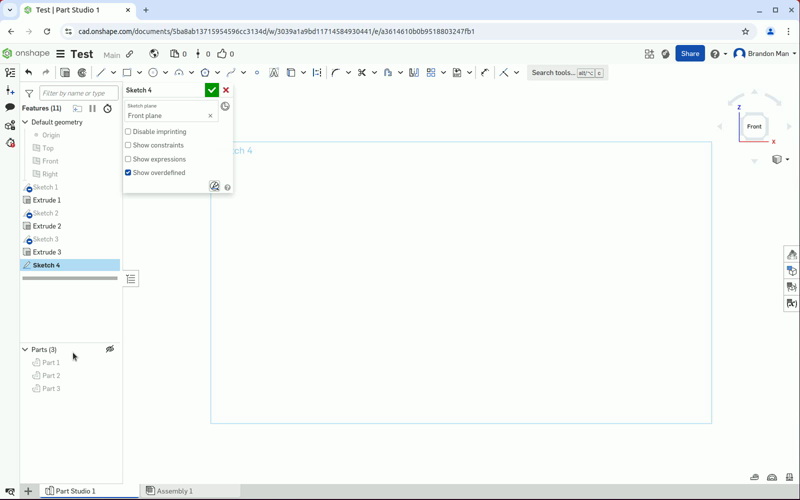
key(l)
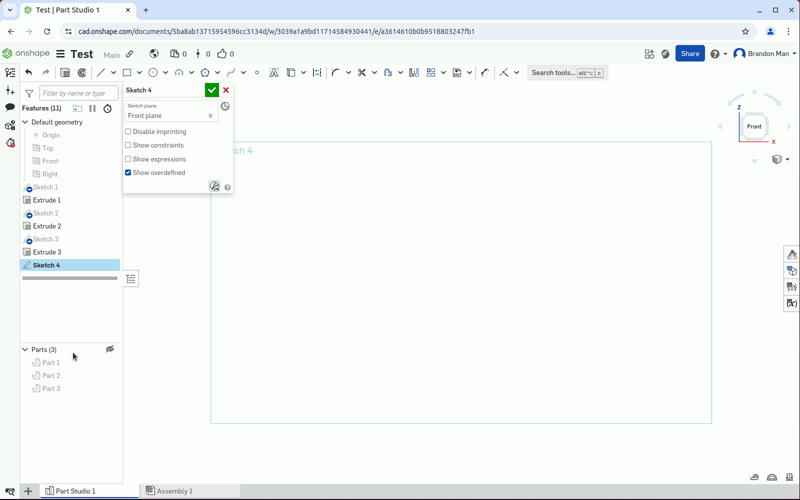
key_down(shift)
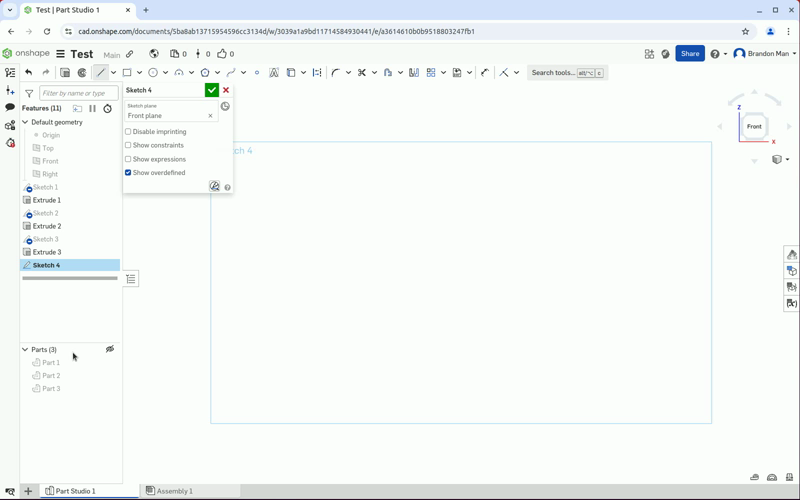
mouse_move(417, 292)
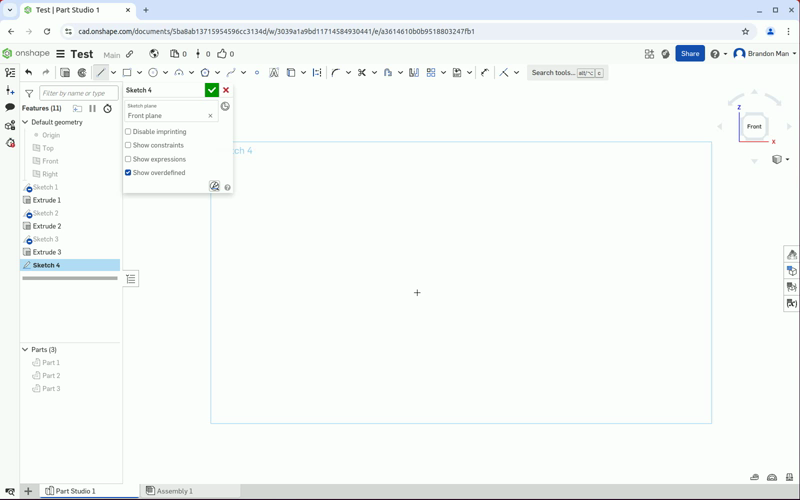
click(417, 292)
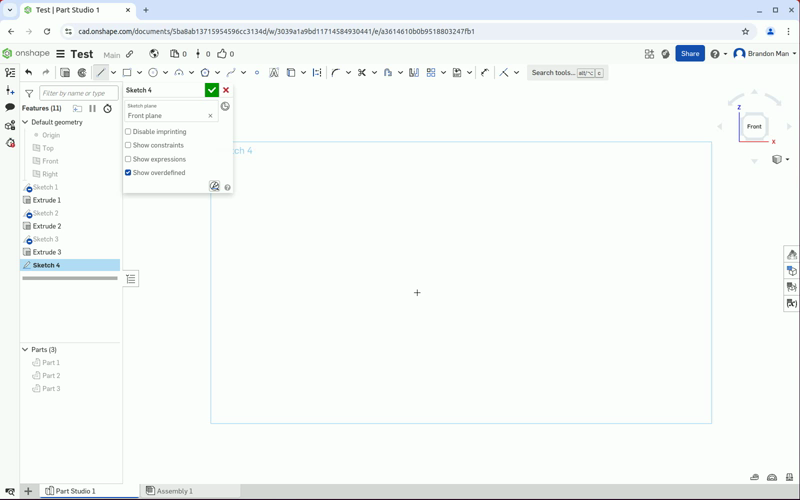
key_up(shift)
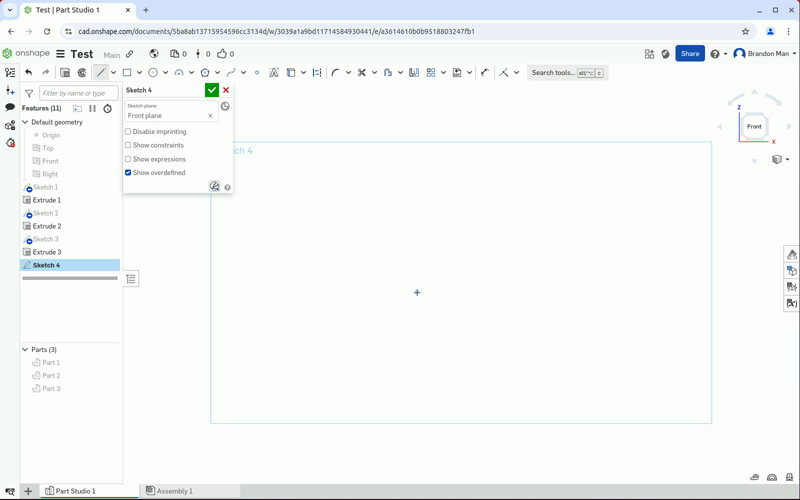
key_down(shift)
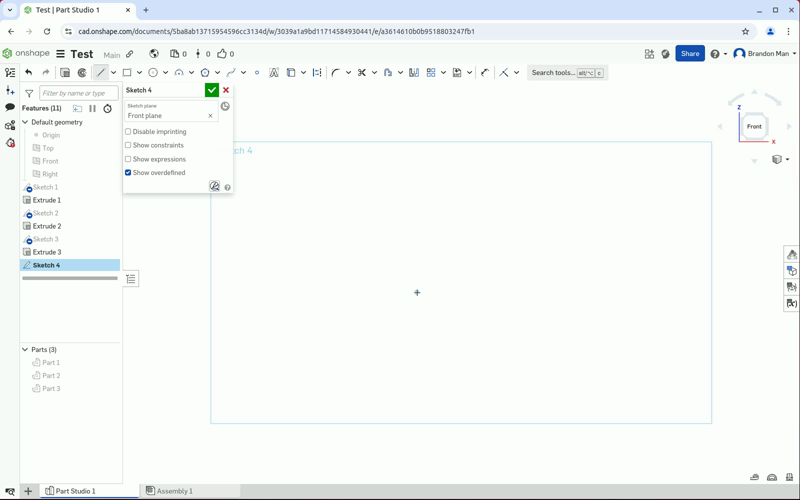
mouse_move(447, 292)
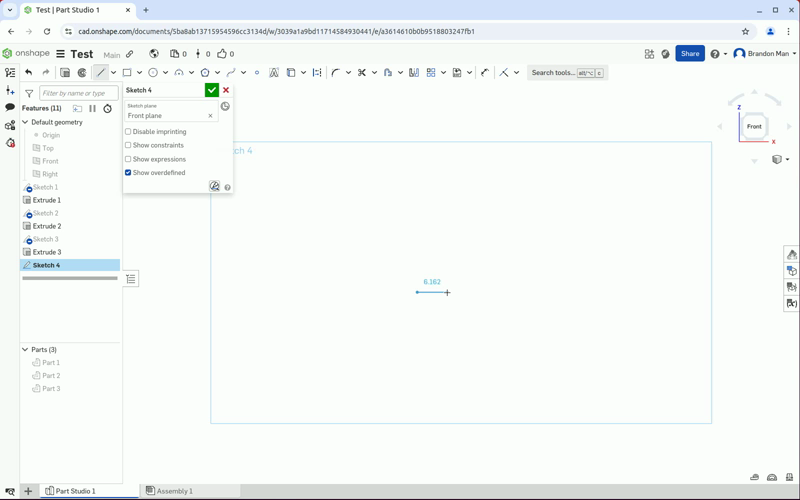
mouse_move(438, 292)
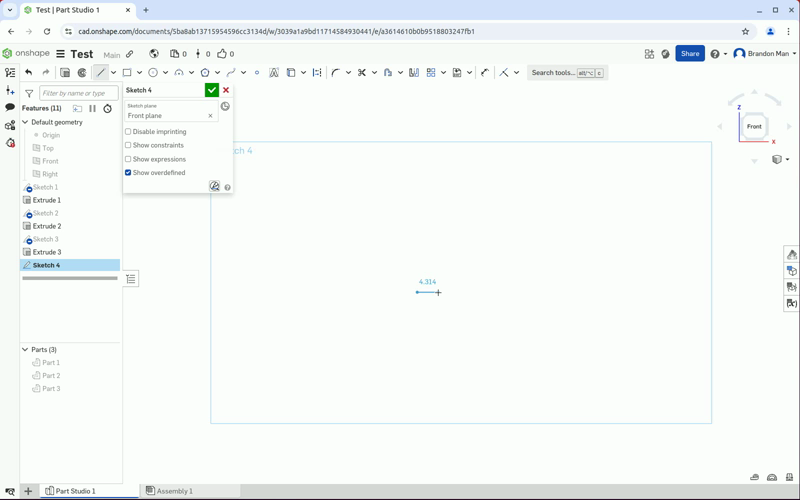
click(438, 292)
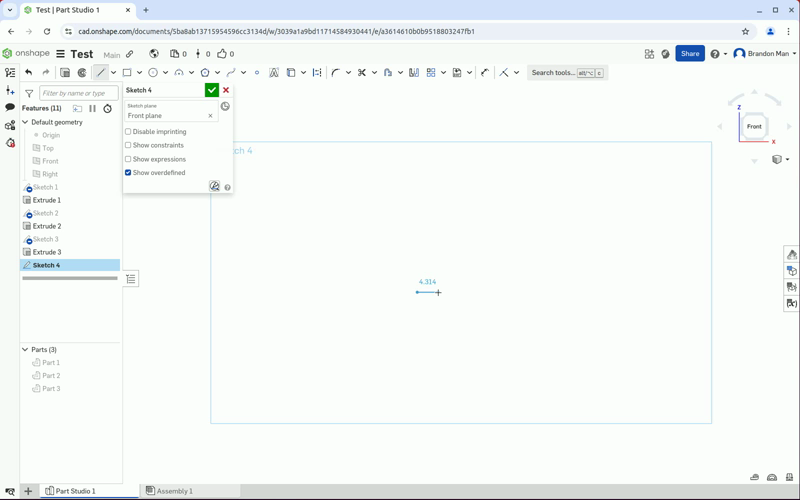
key_up(shift)
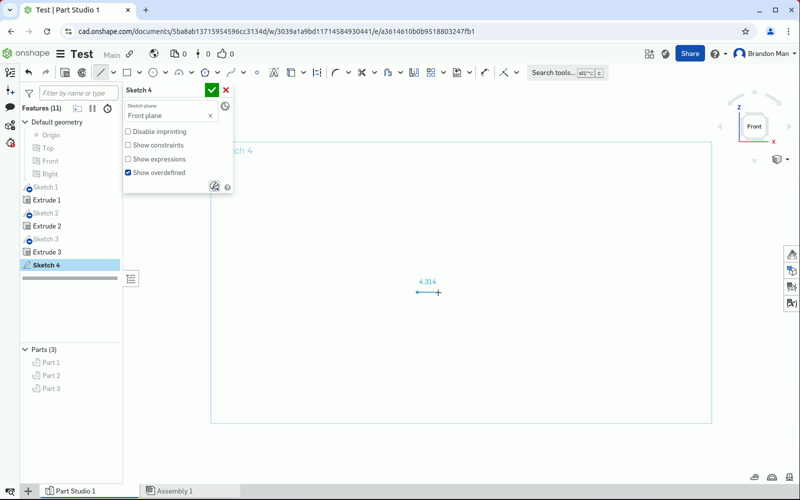
key_down(shift)
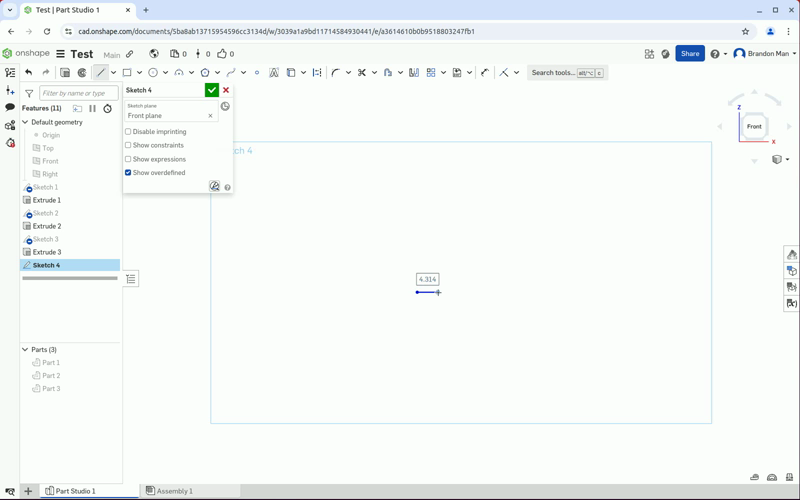
mouse_move(468, 292)
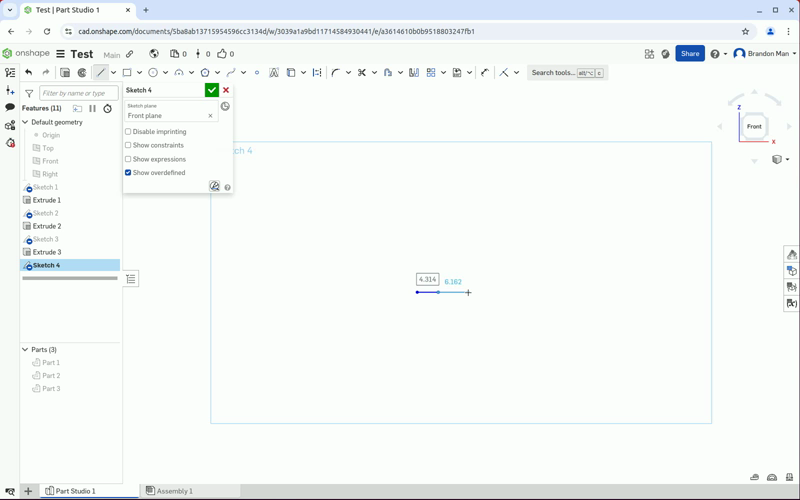
mouse_move(438, 281)
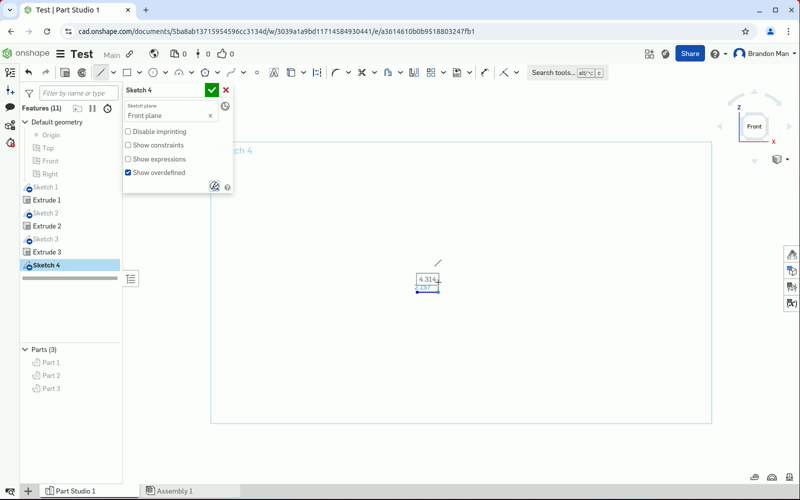
click(438, 281)
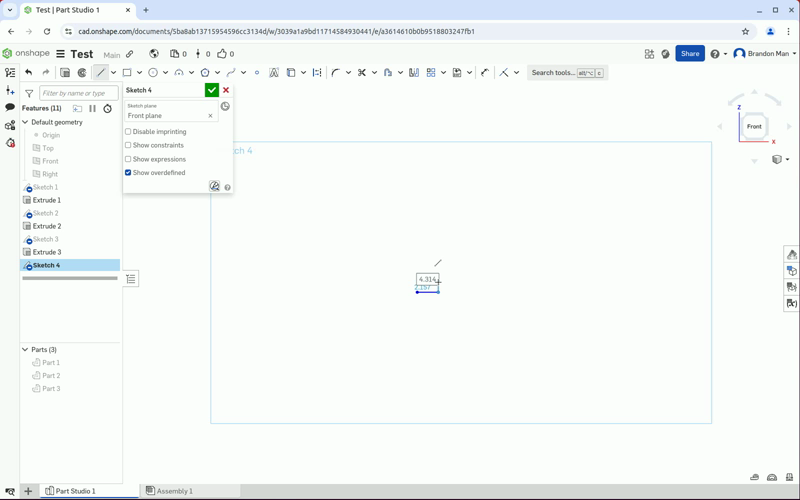
key_up(shift)
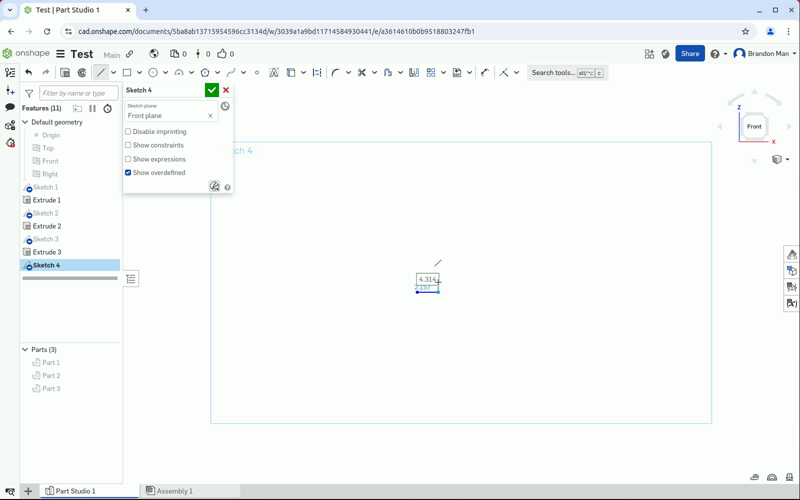
key_down(shift)
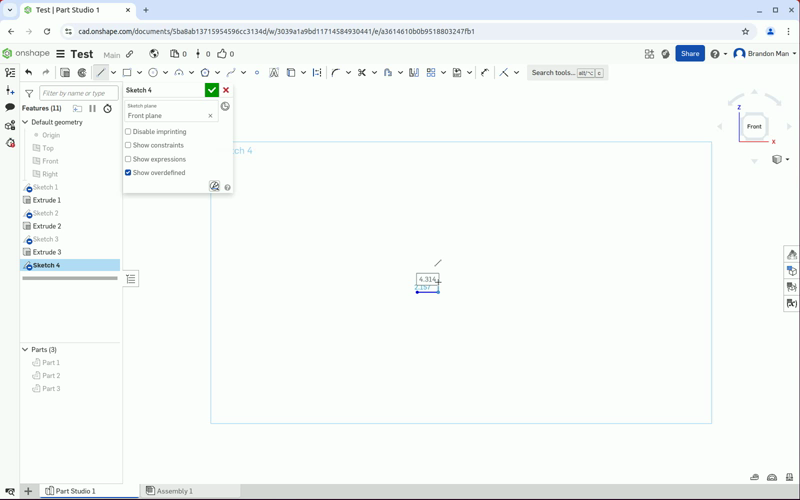
mouse_move(468, 281)
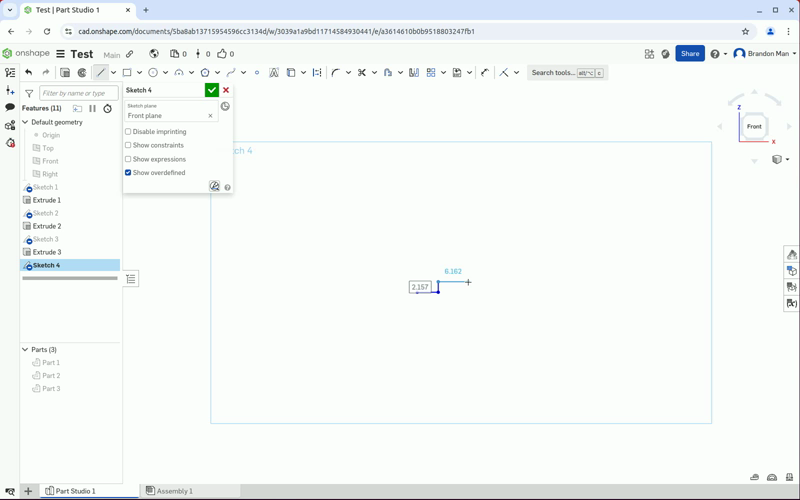
mouse_move(438, 271)
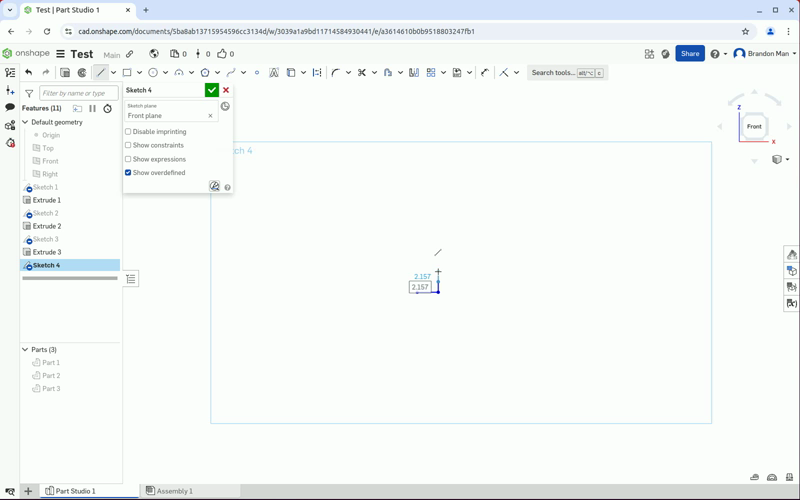
click(438, 271)
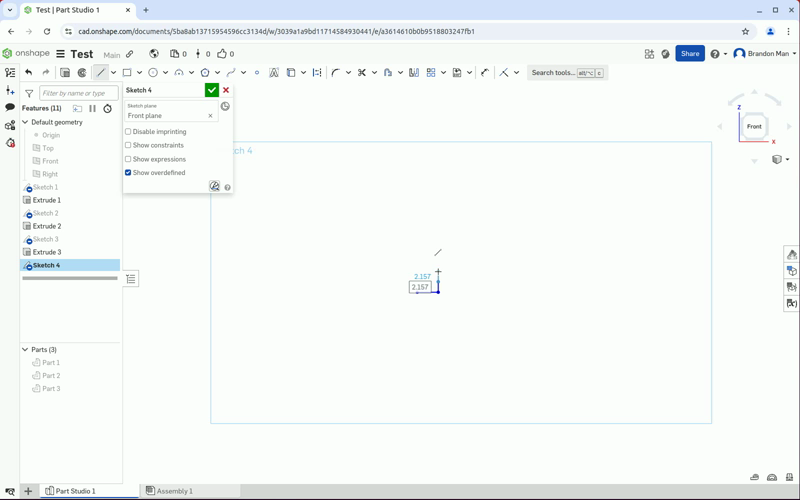
key_up(shift)
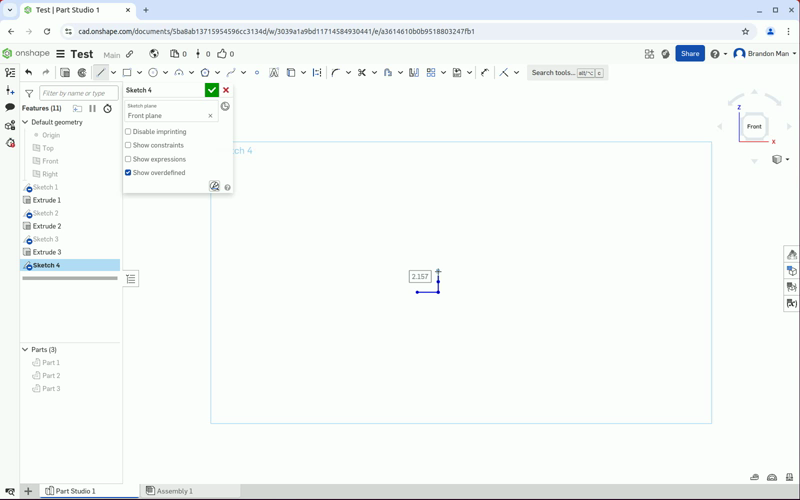
key_down(shift)
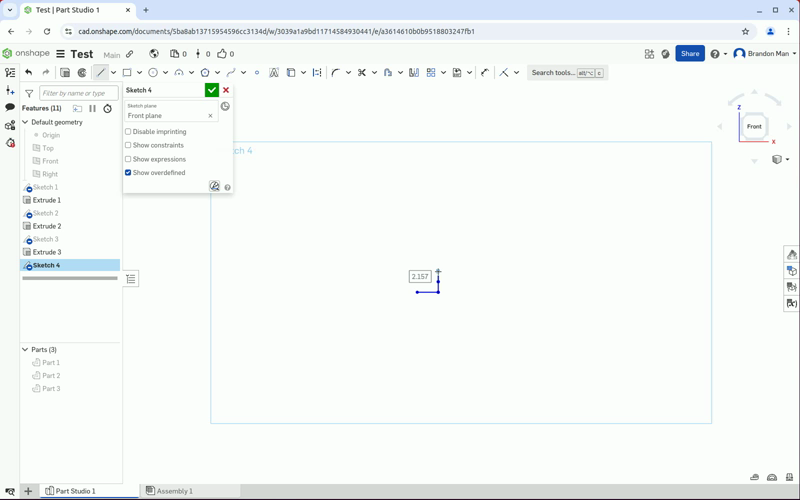
mouse_move(468, 271)
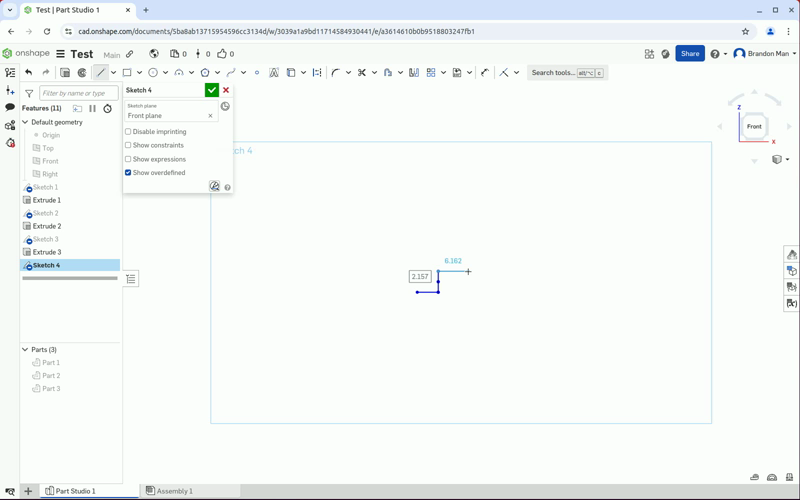
mouse_move(417, 271)
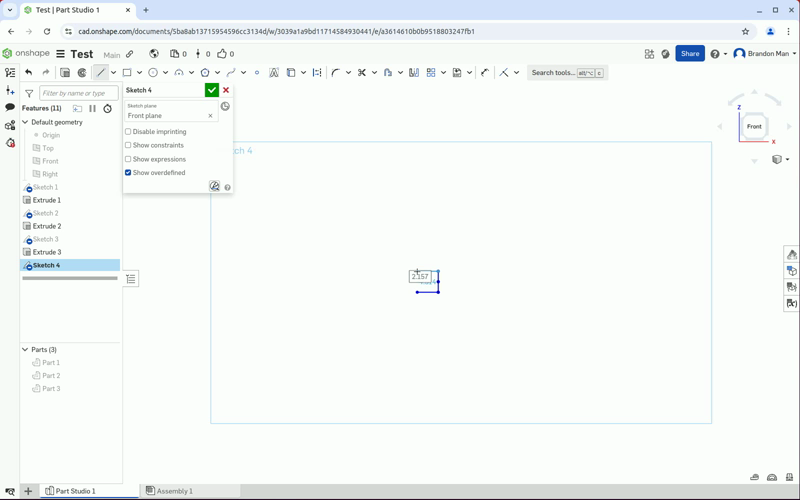
click(417, 271)
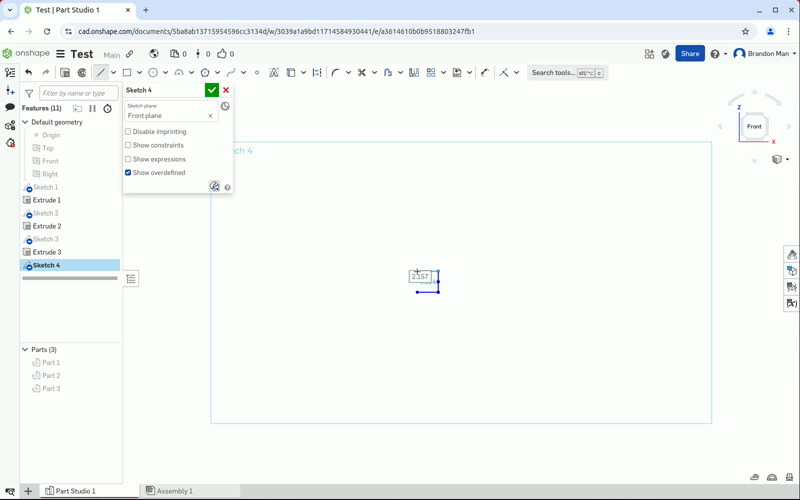
key_up(shift)
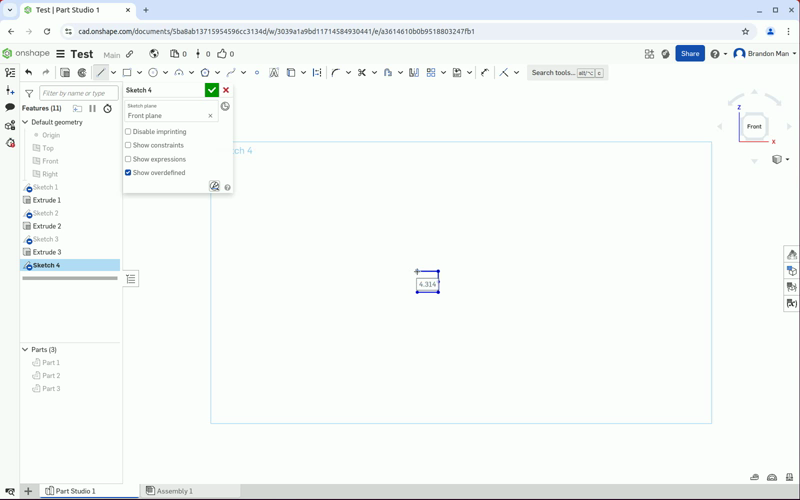
mouse_move(447, 271)
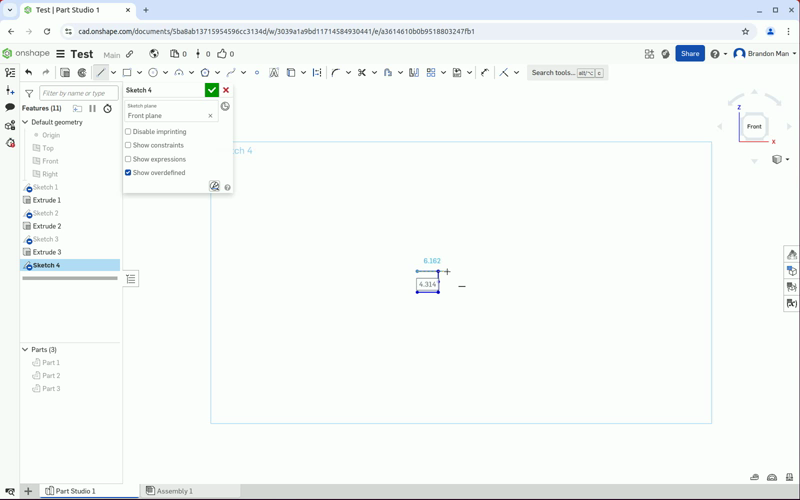
key_down(shift)
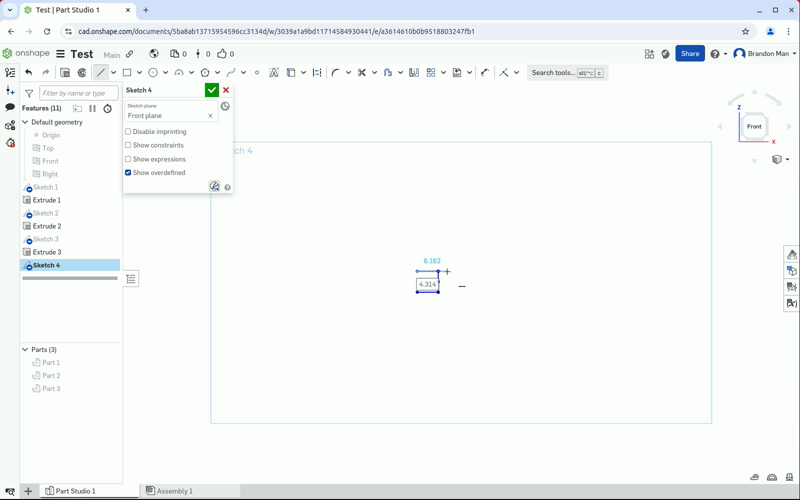
mouse_move(417, 292)
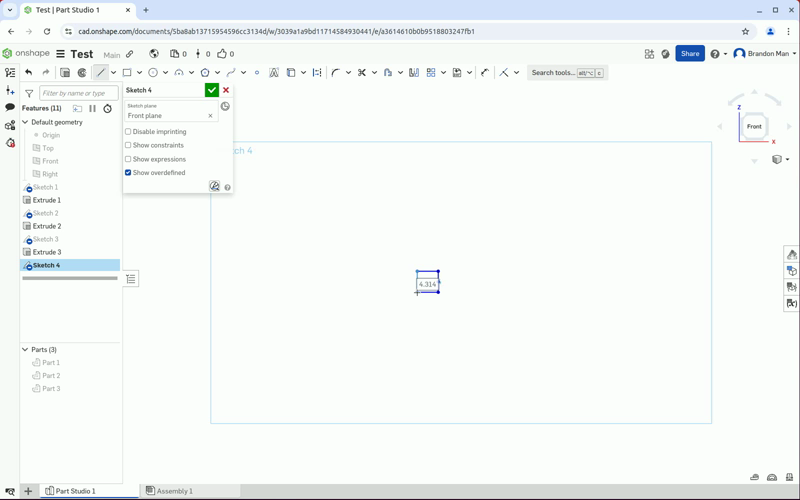
key_up(shift)
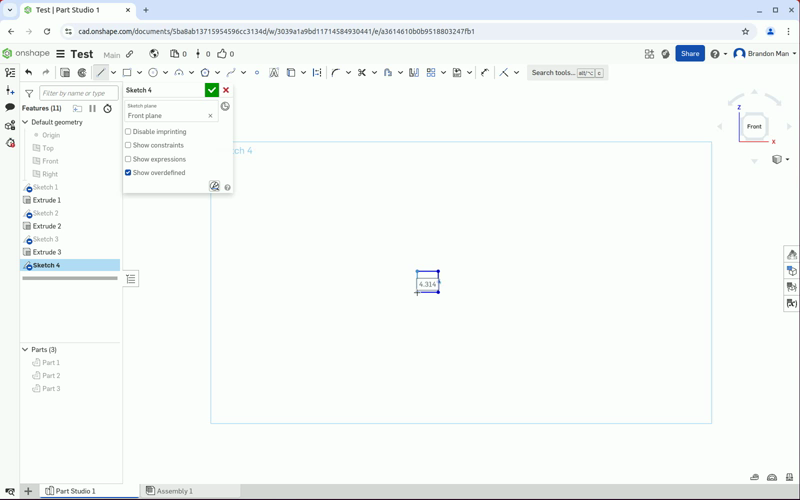
click(417, 292)
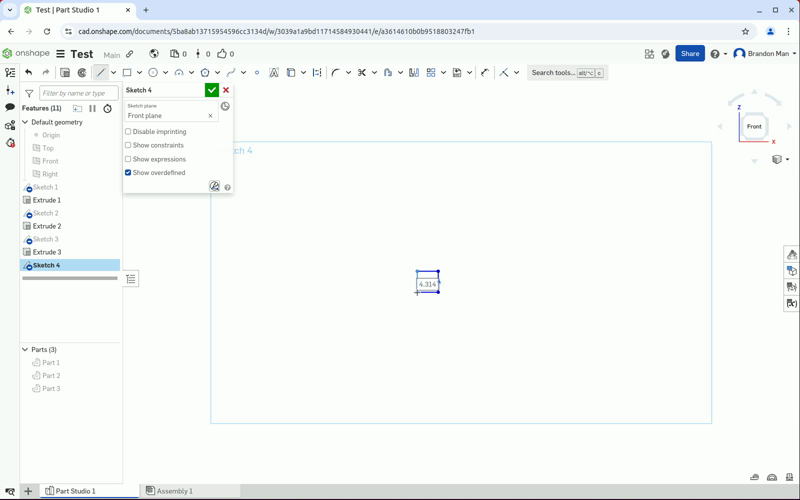
key(esc)
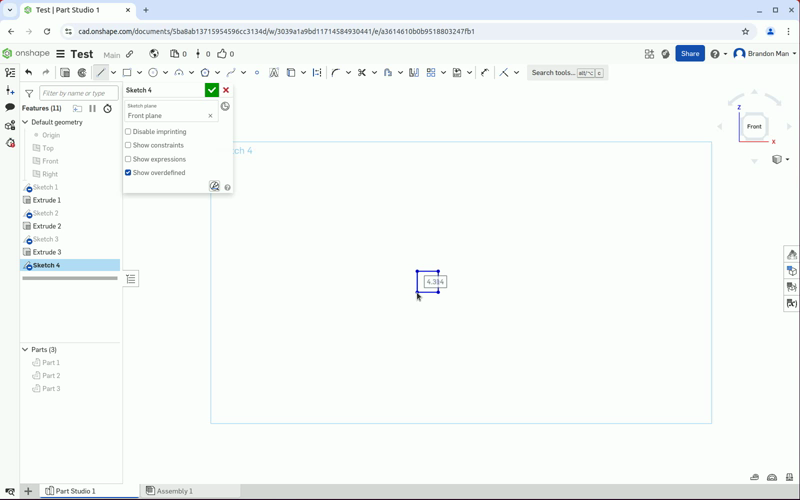
mouse_move(423, 285)
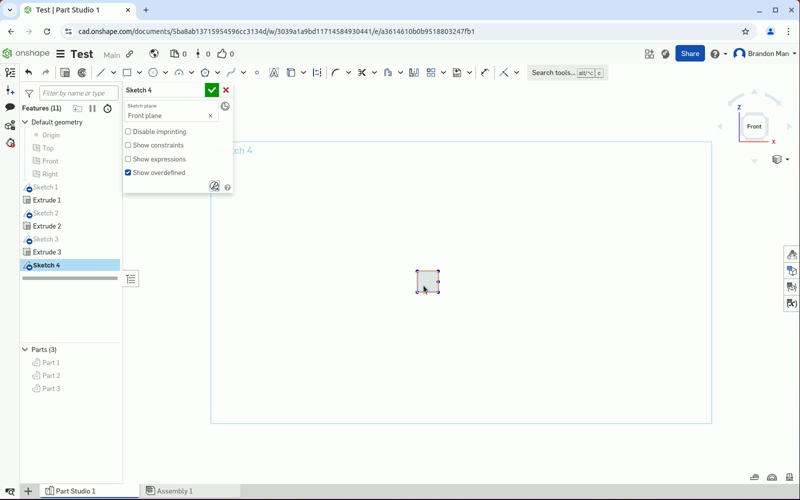
scroll(6)
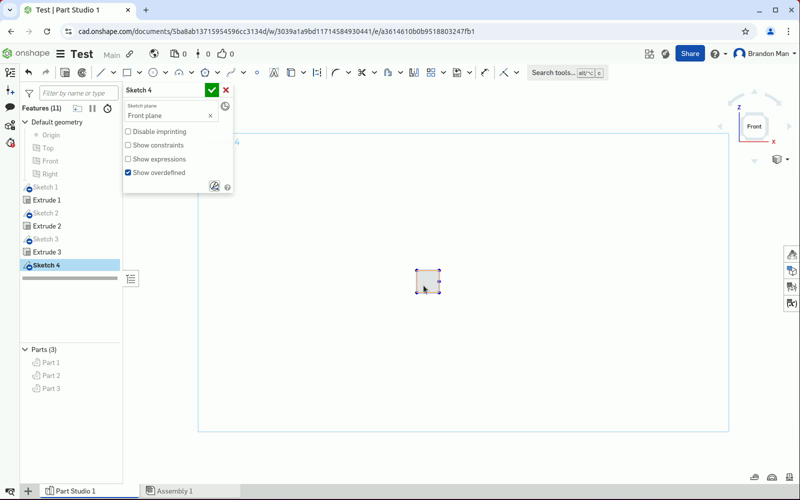
scroll(6)
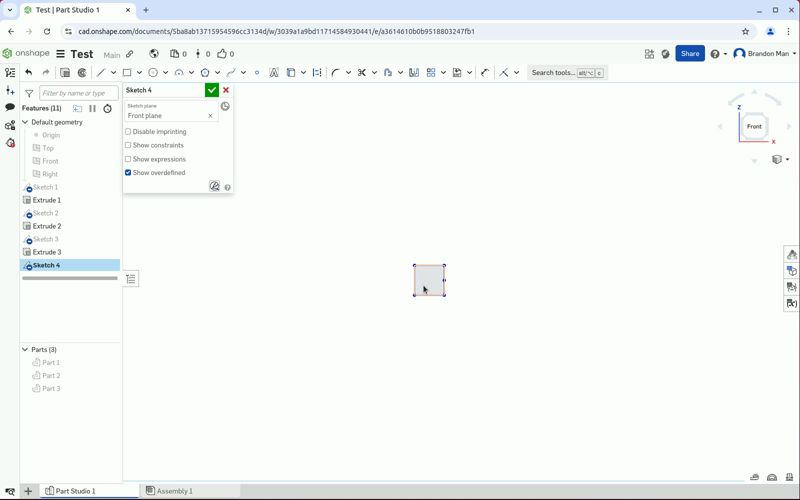
scroll(6)
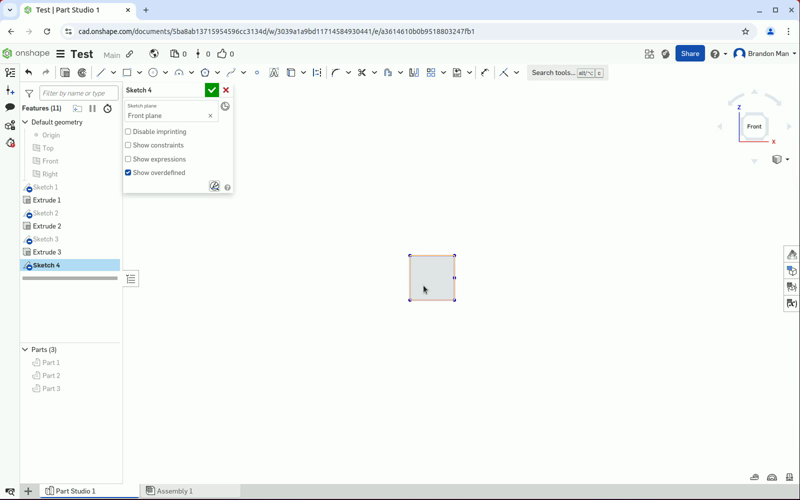
scroll(6)
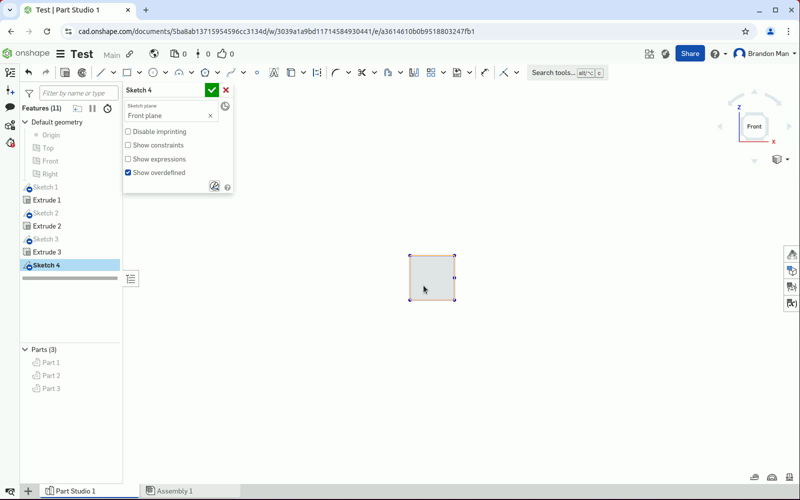
scroll(6)
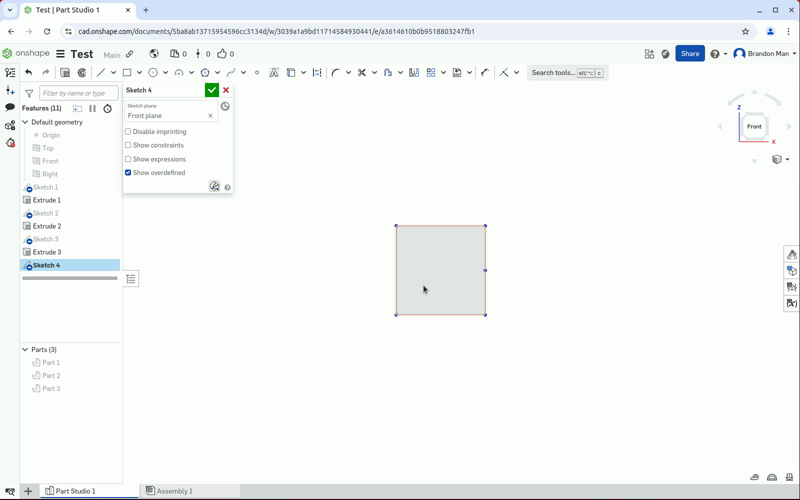
scroll(6)
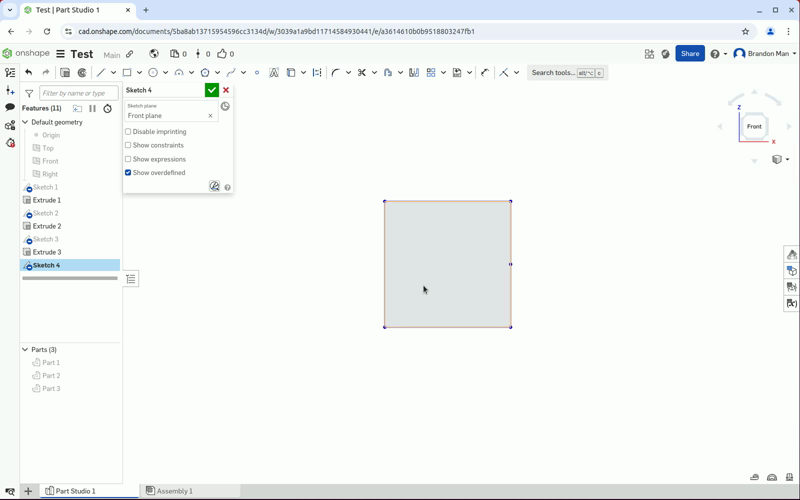
scroll(6)
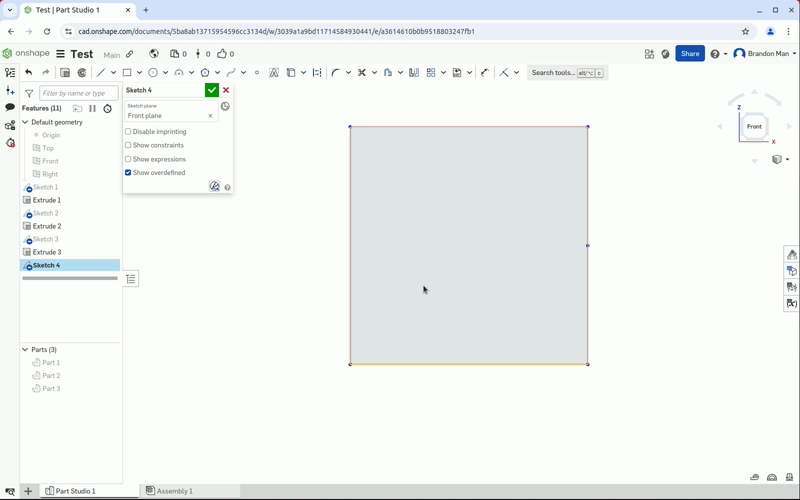
click(423, 285)
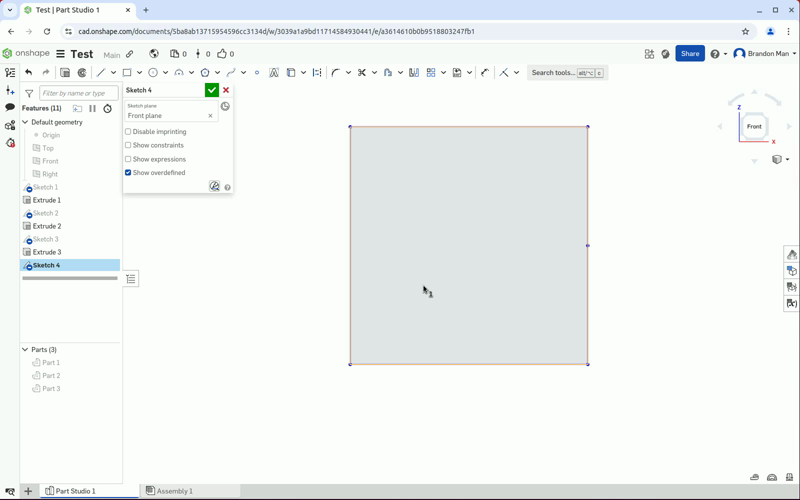
scroll(-6)
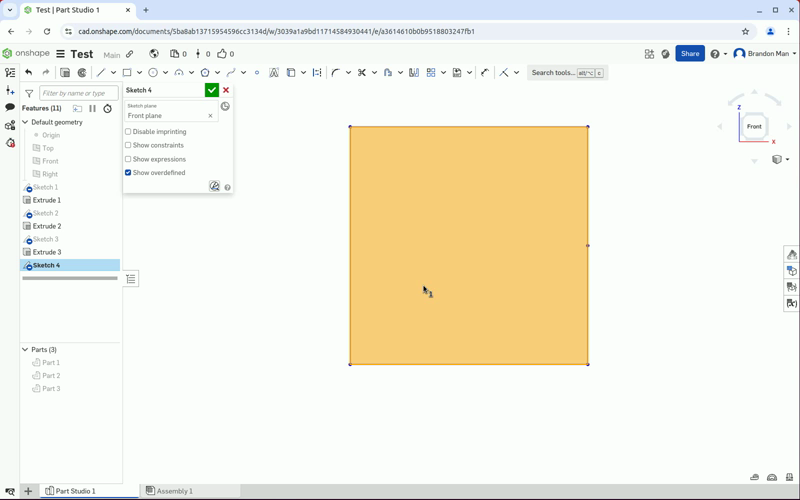
scroll(-6)
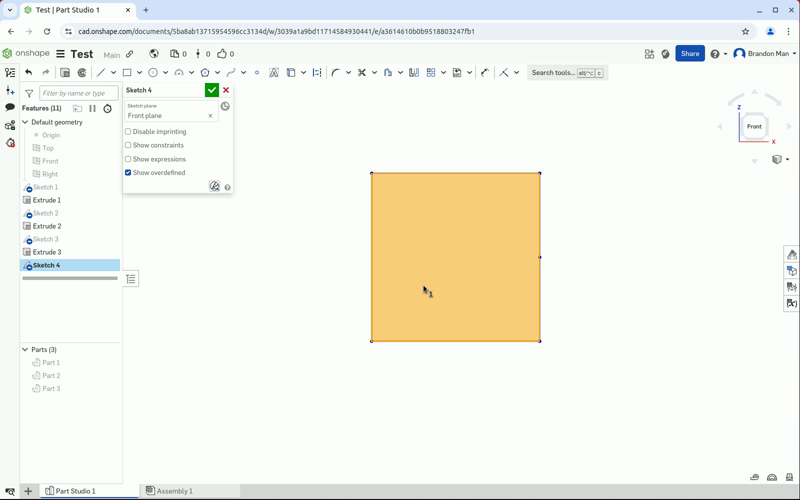
scroll(-6)
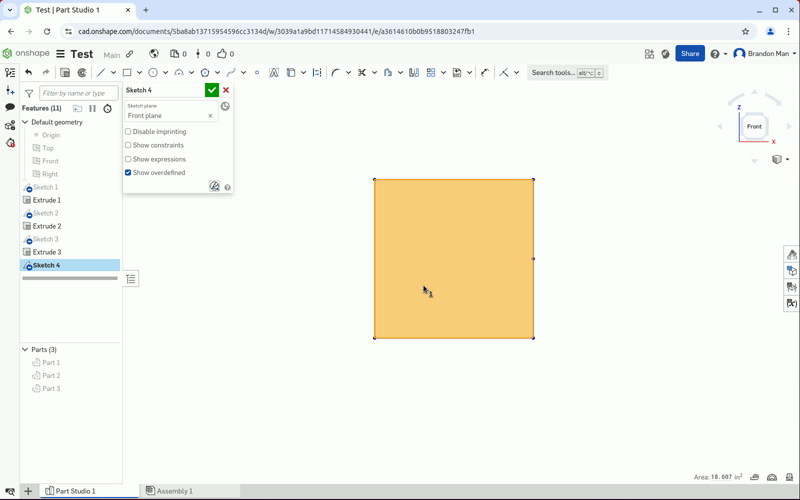
scroll(-6)
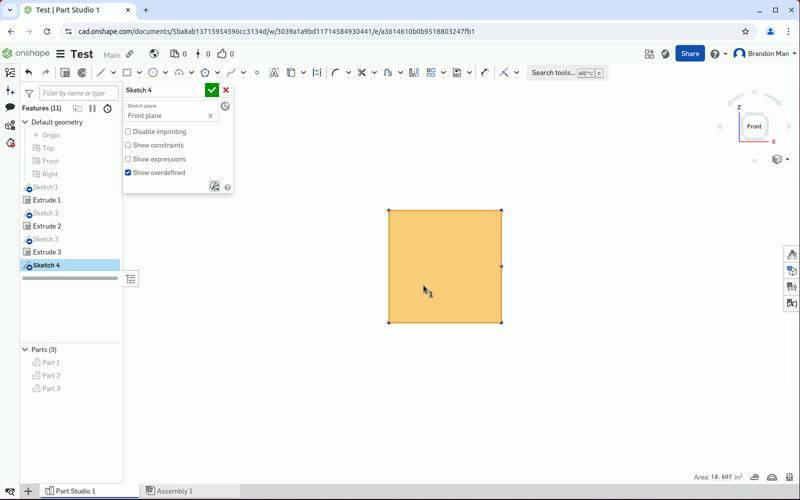
scroll(-6)
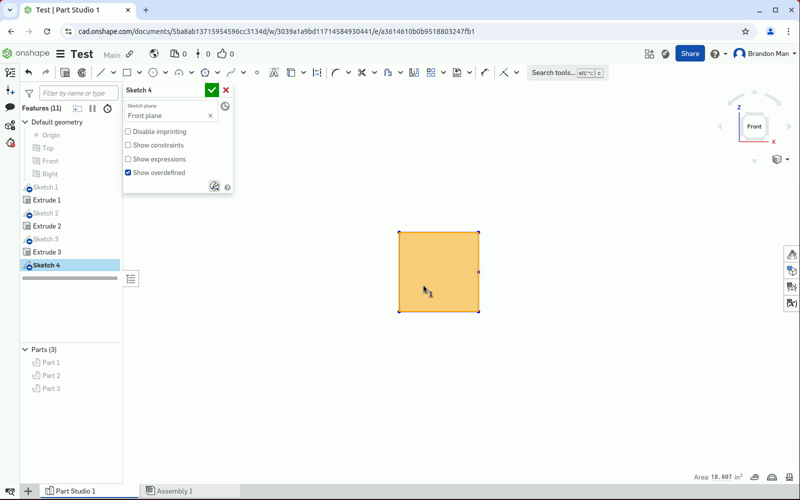
scroll(-6)
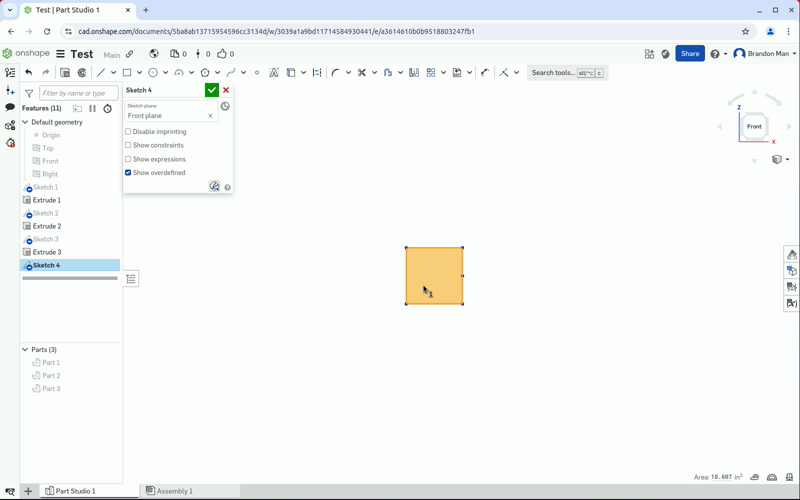
scroll(-6)
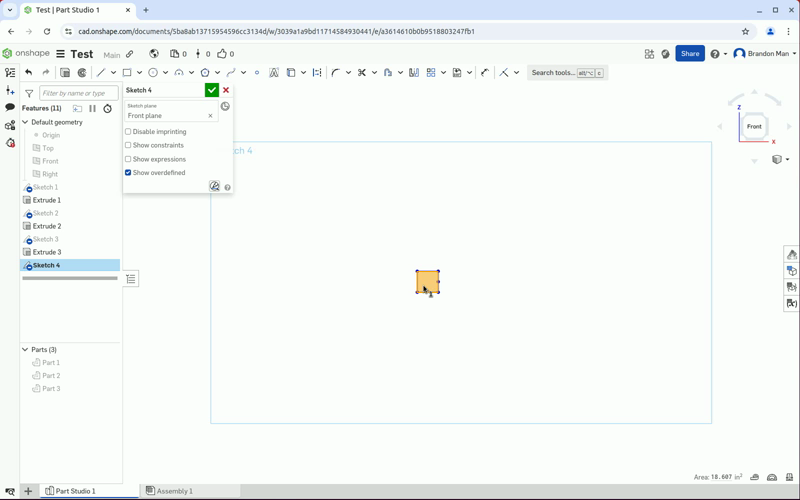
mouse_move(73, 352)
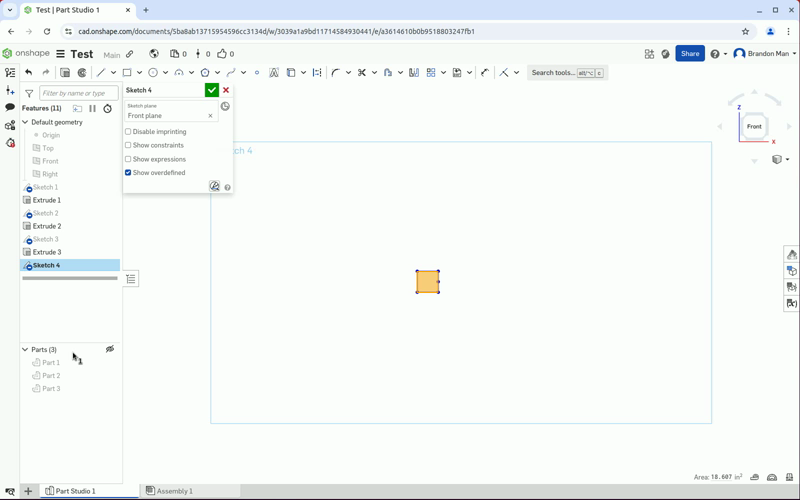
key(shift+y)
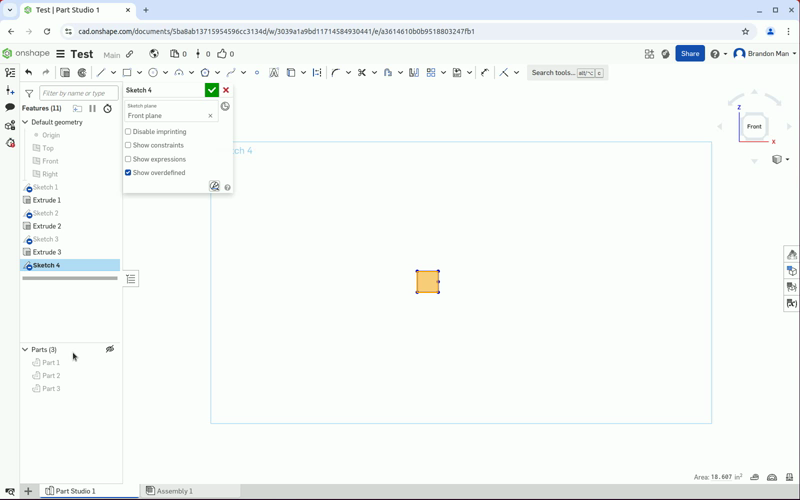
key(shift+e)
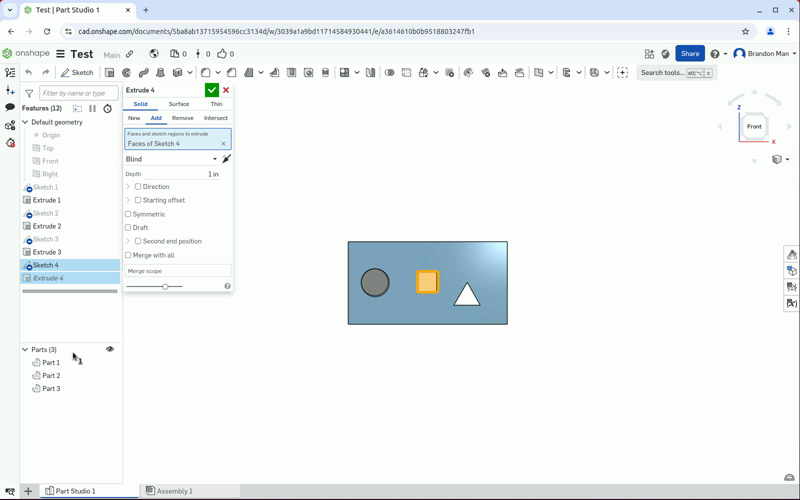
mouse_move(143, 106)
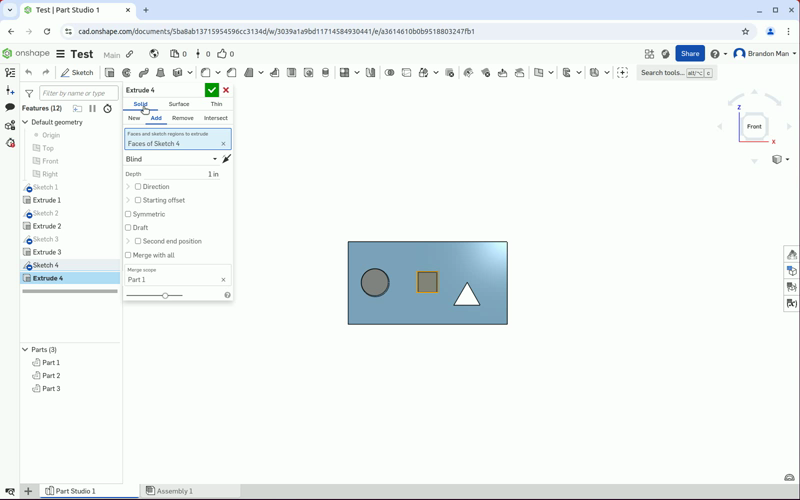
click(143, 106)
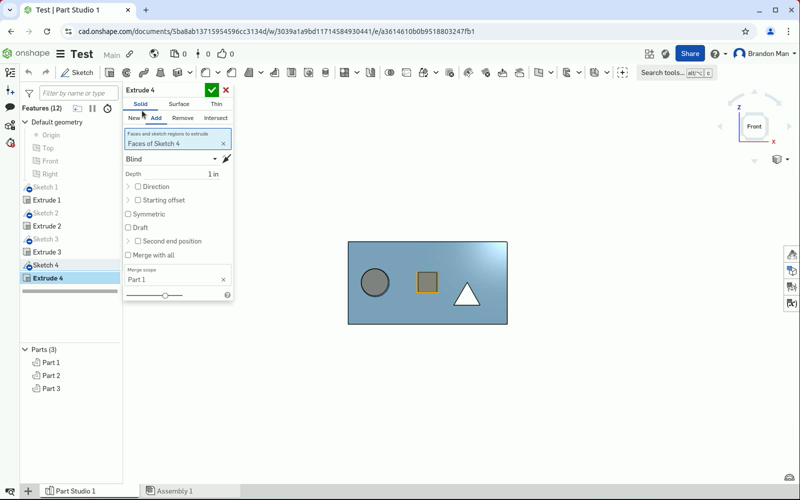
mouse_move(137, 120)
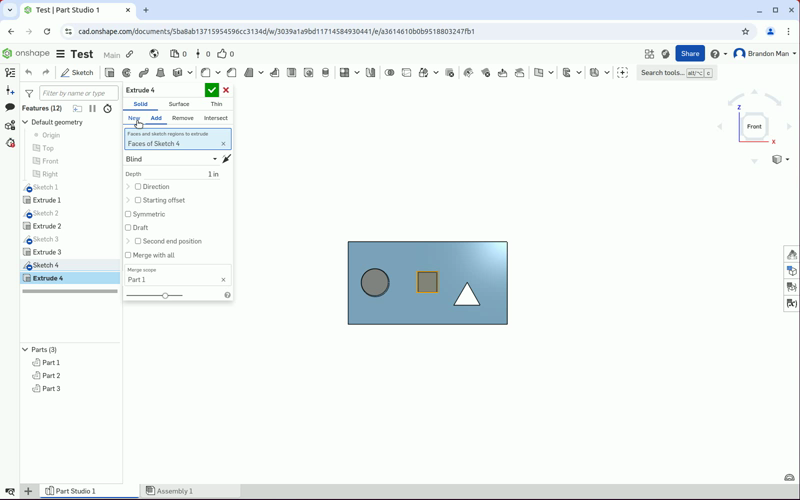
click(137, 120)
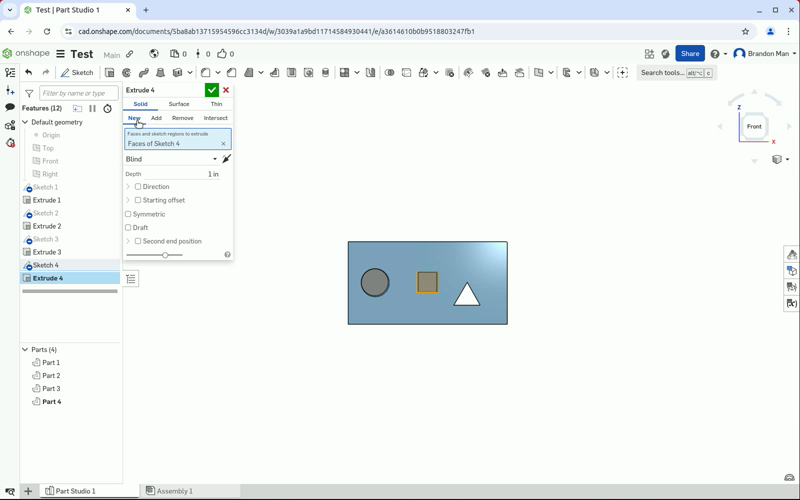
key(tab, 4)
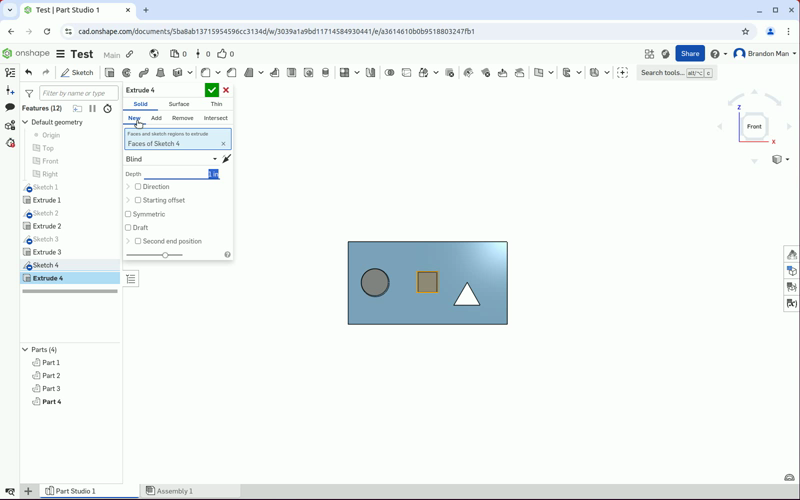
text(-6.74)
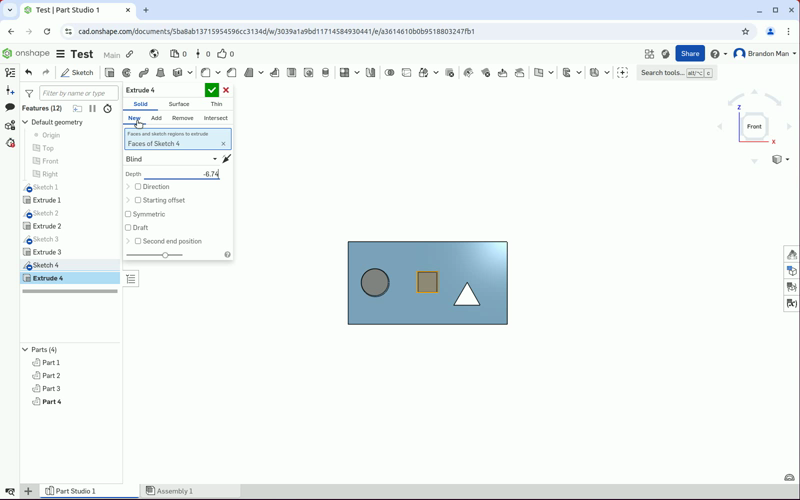
key(enter)
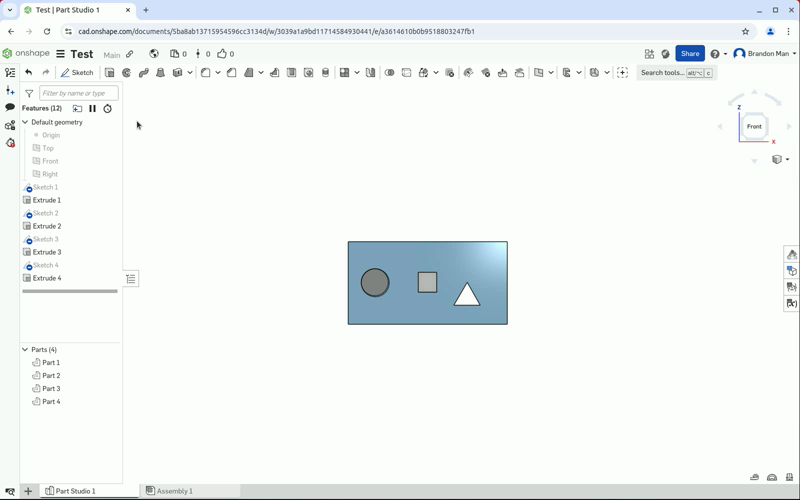
key(shift+h)
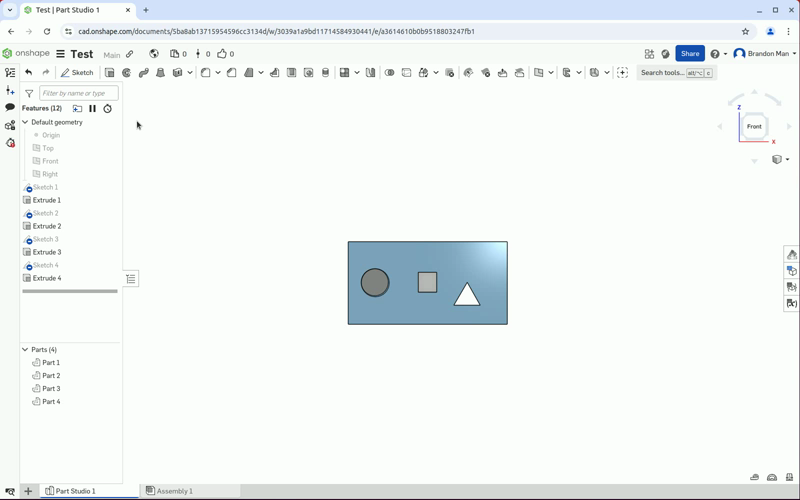
key(shift+h)
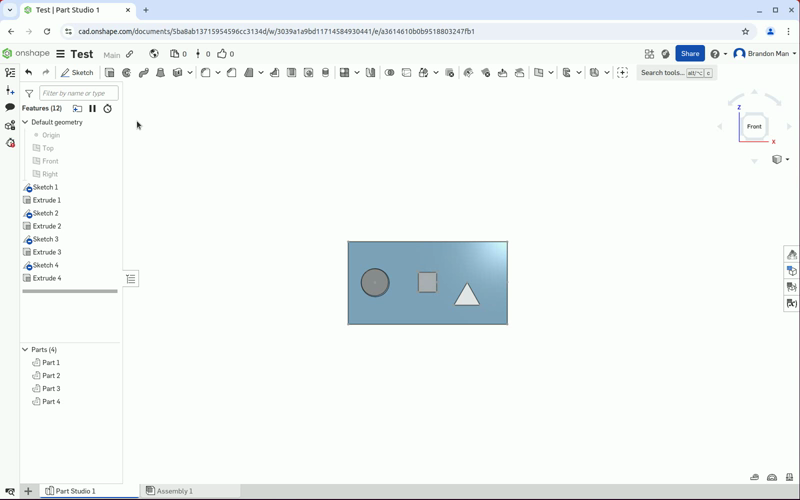
key(shift+7)
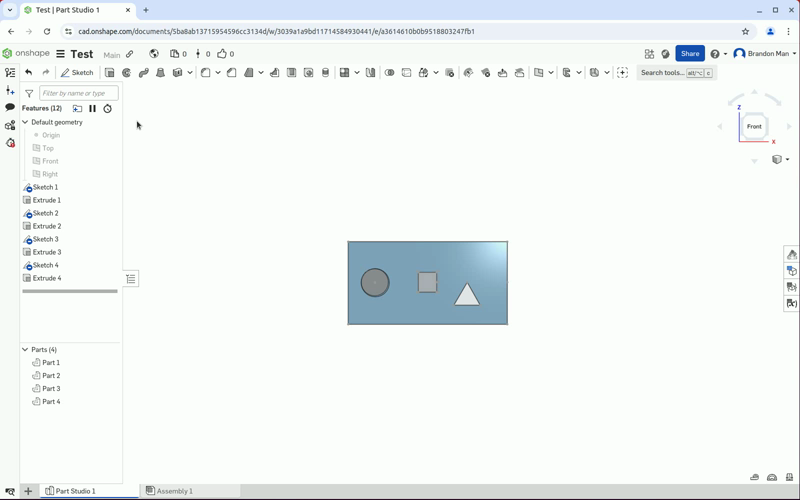
key(left, 2)
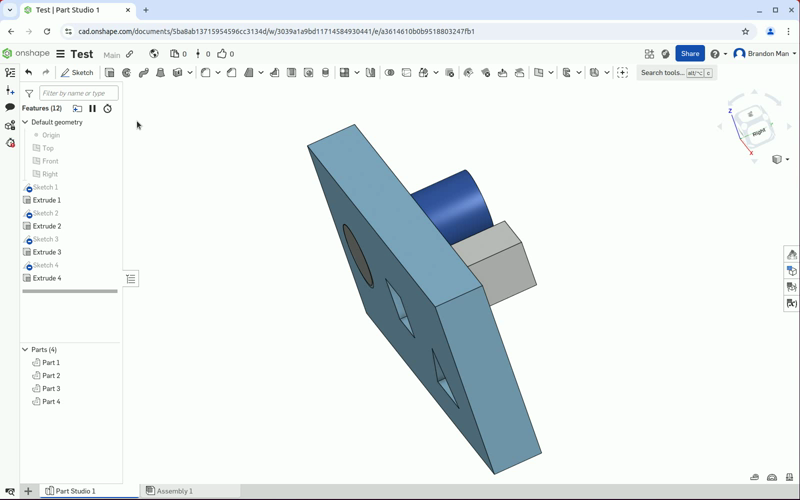
key(down, 2)
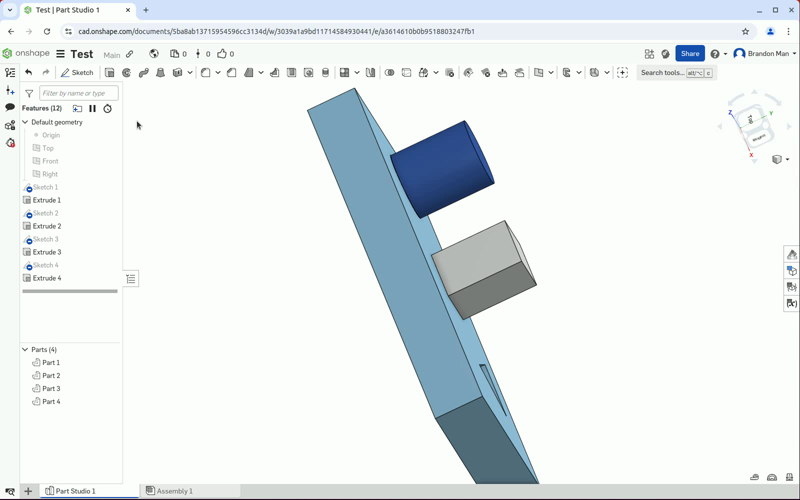
key(up, 2)
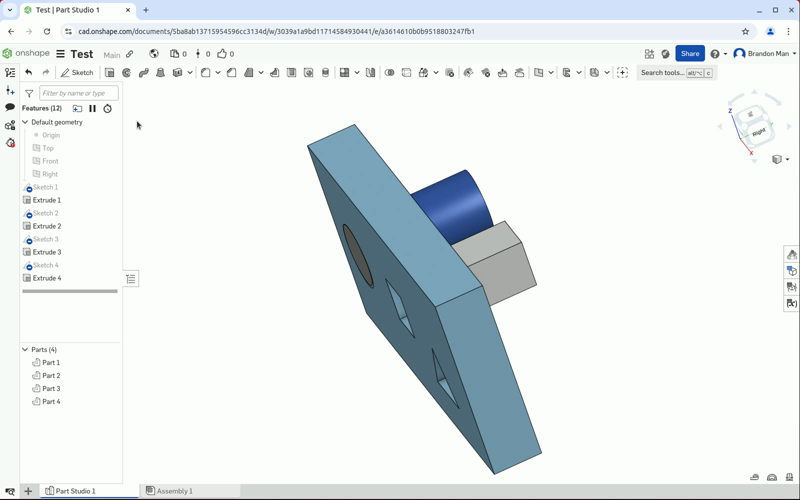
key(right, 2)
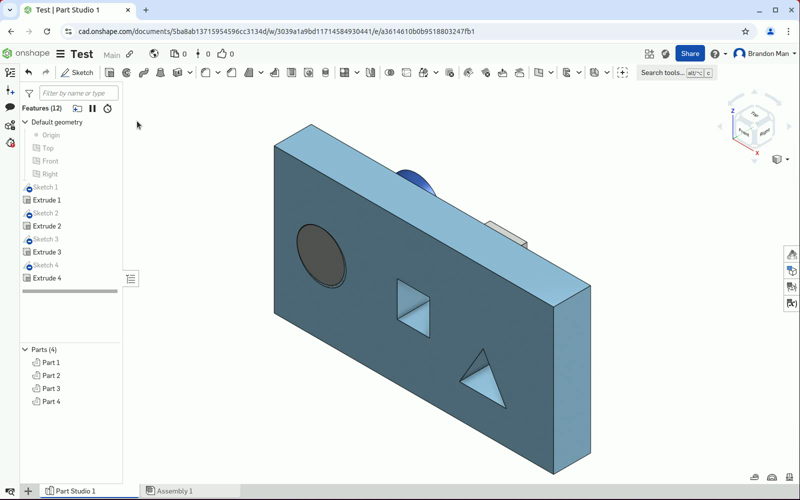
mouse_move(73, 189)
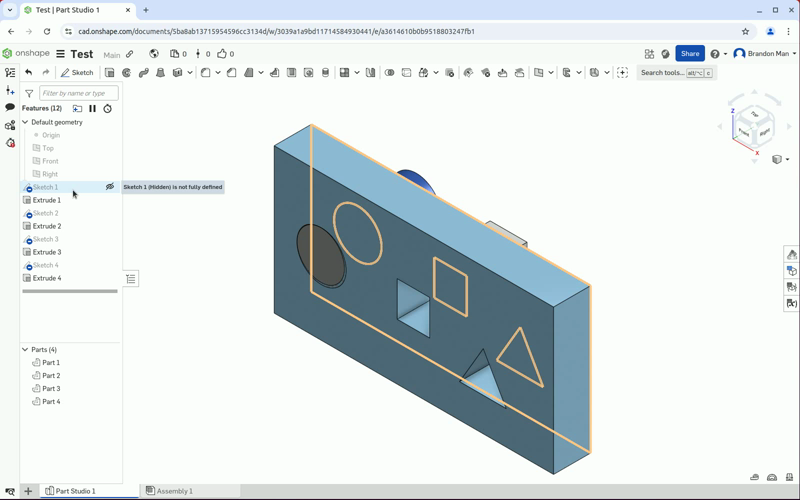
click(73, 189)